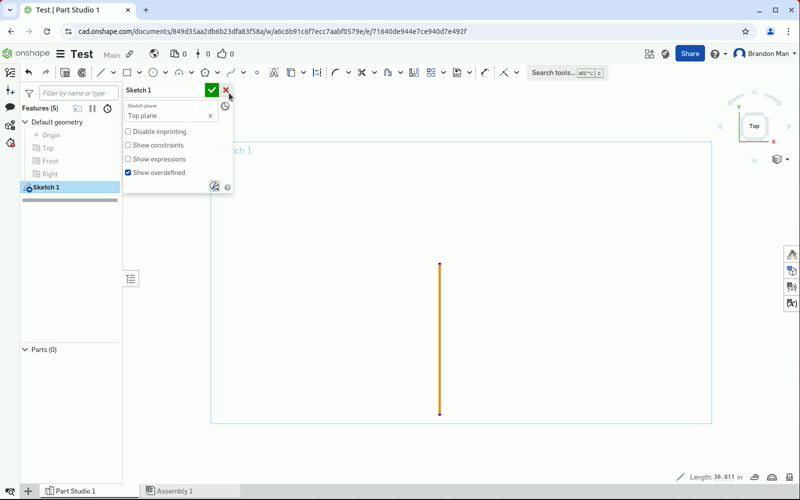
key(shift+h)
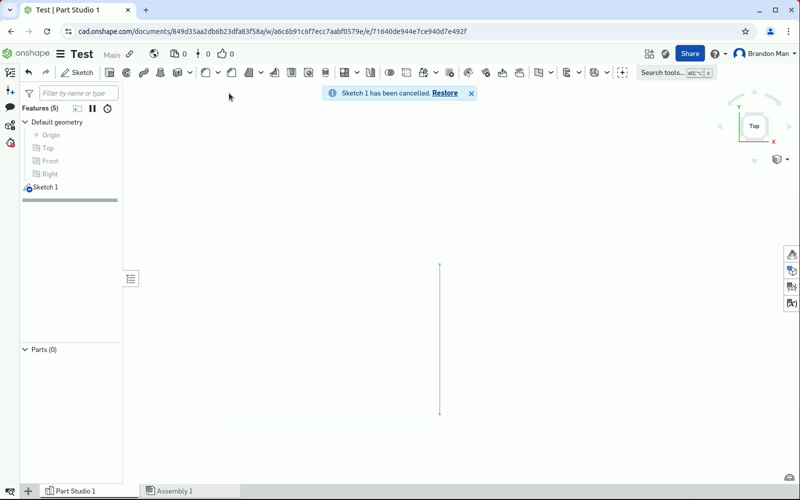
key(shift+s)
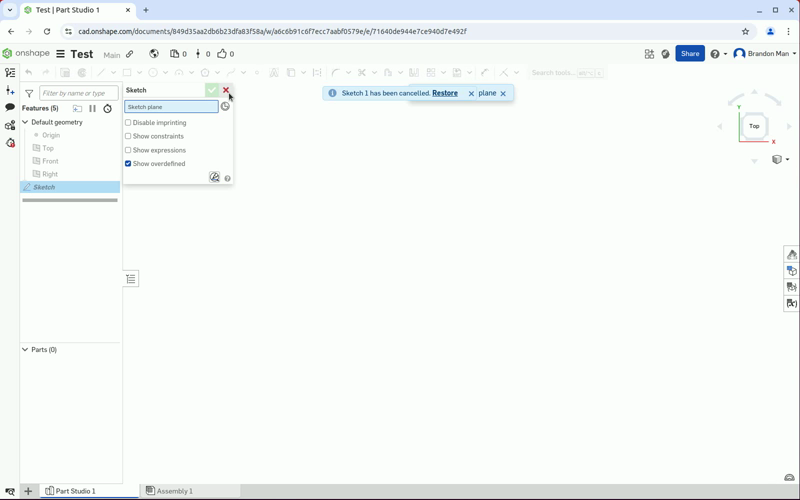
mouse_move(73, 150)
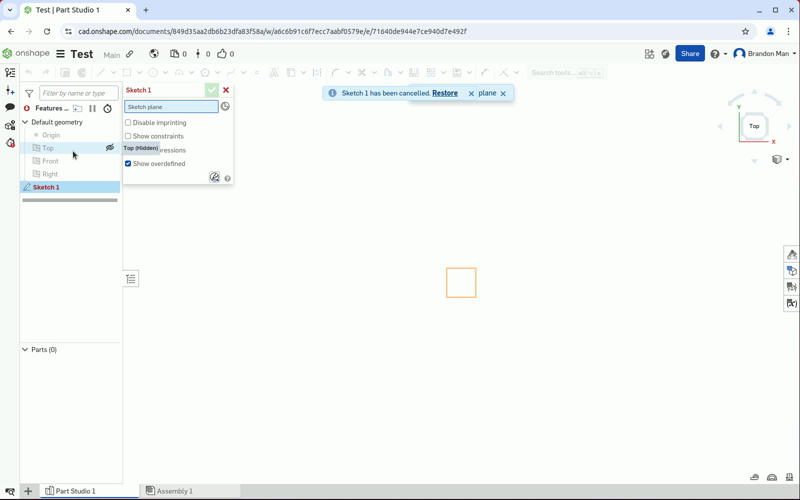
click(73, 150)
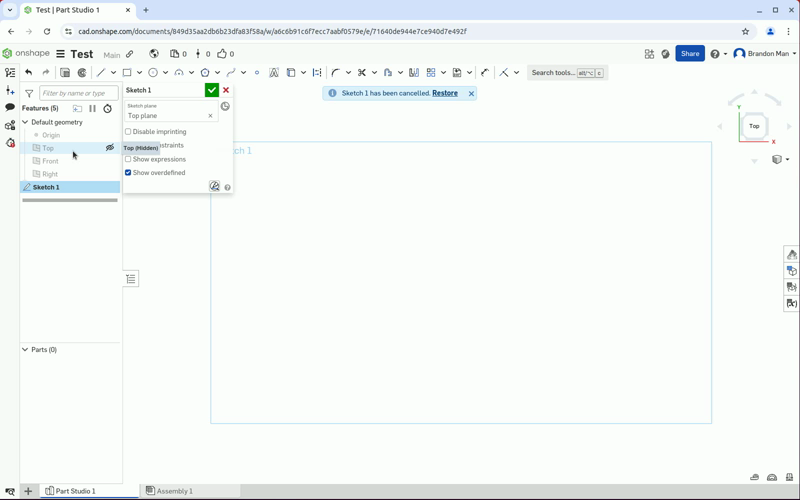
mouse_move(73, 352)
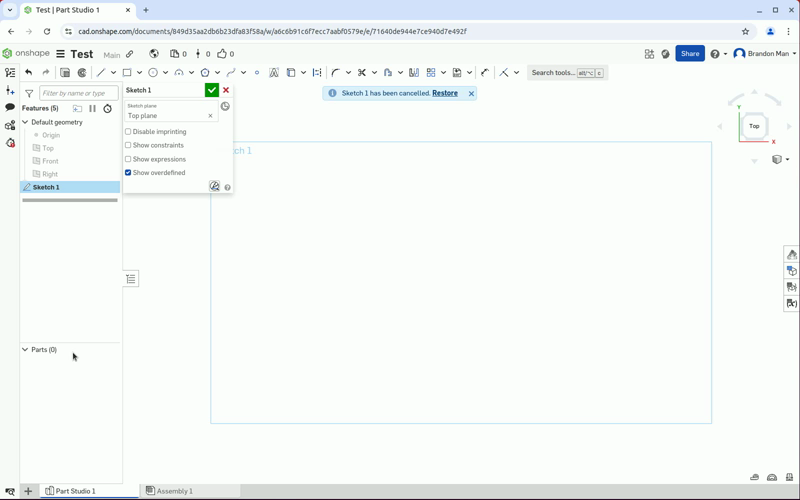
key(y)
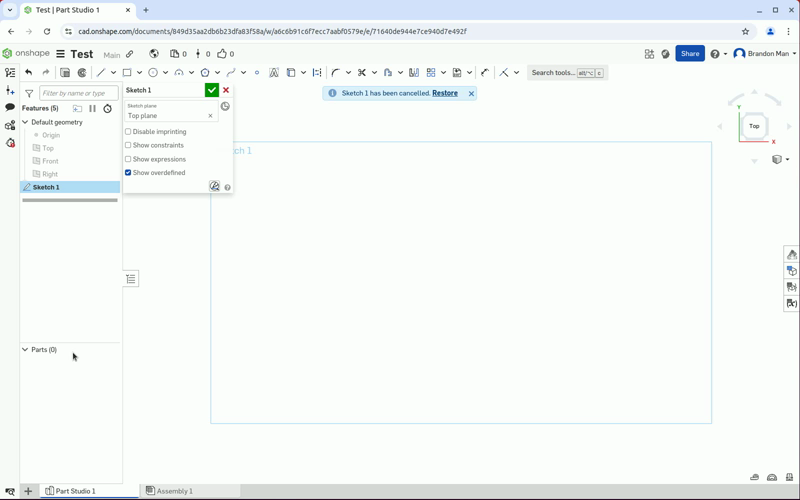
key(a)
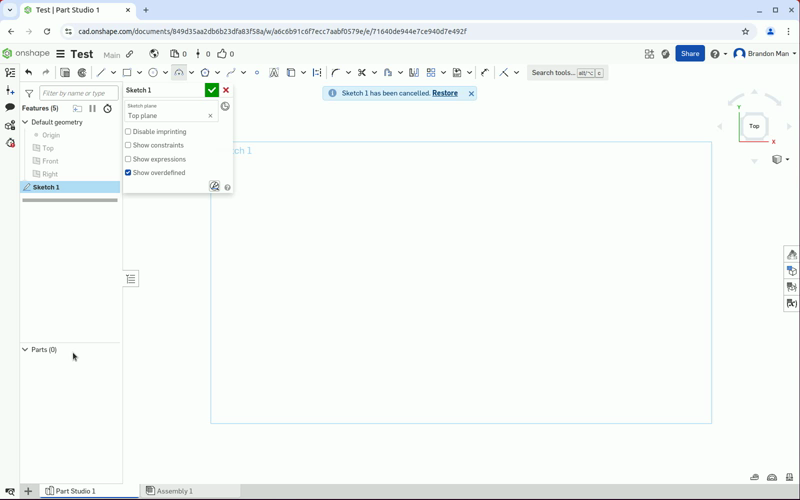
key_down(shift)
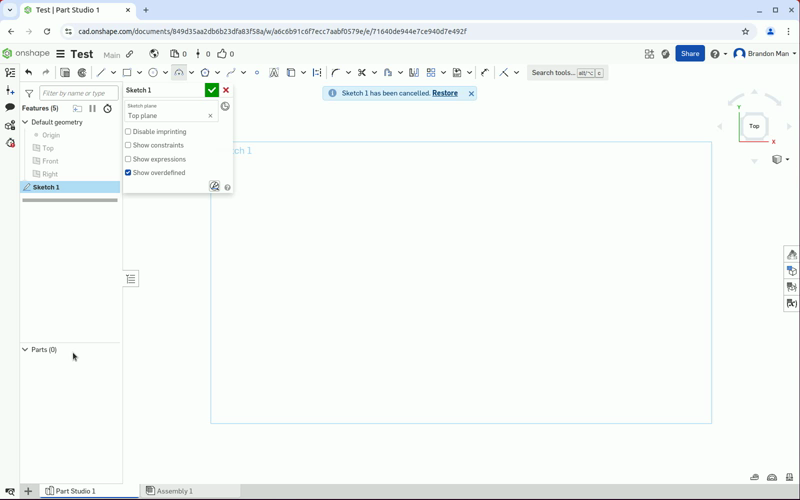
mouse_move(460, 259)
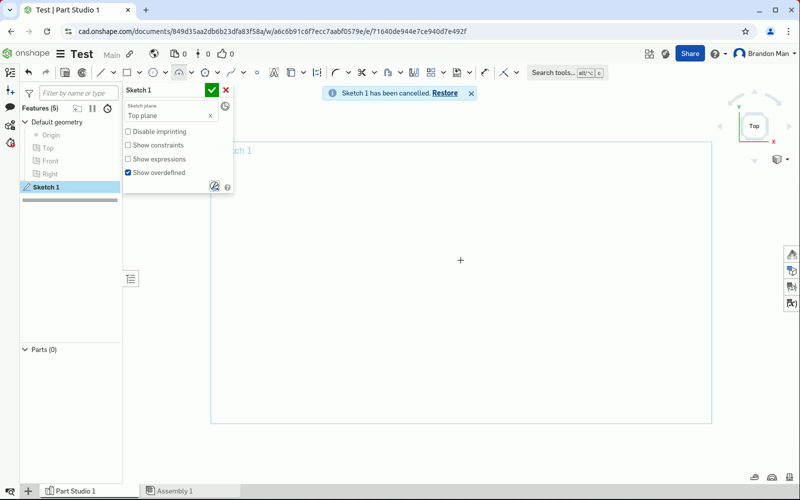
click(460, 259)
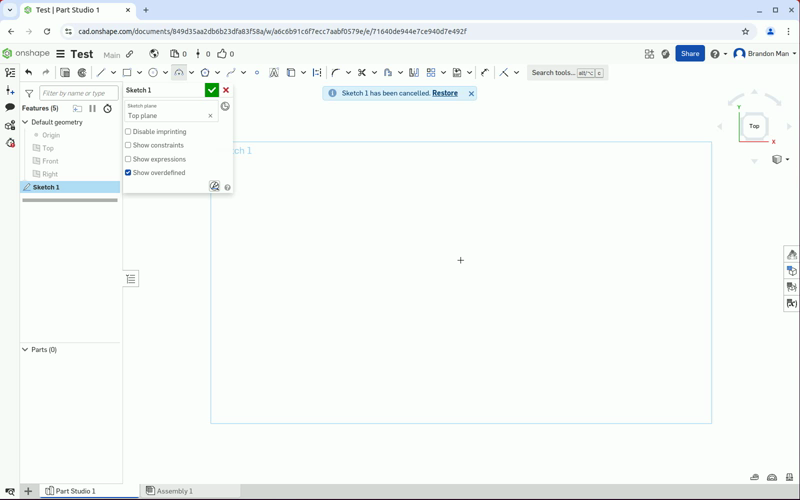
key_up(shift)
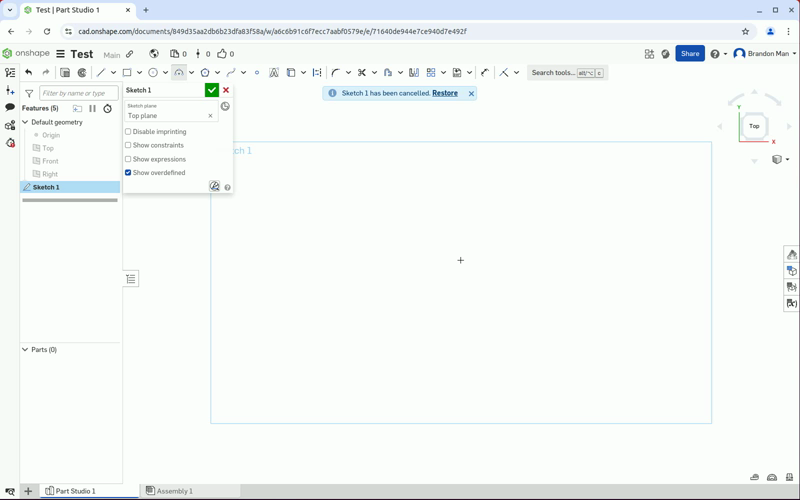
key_down(shift)
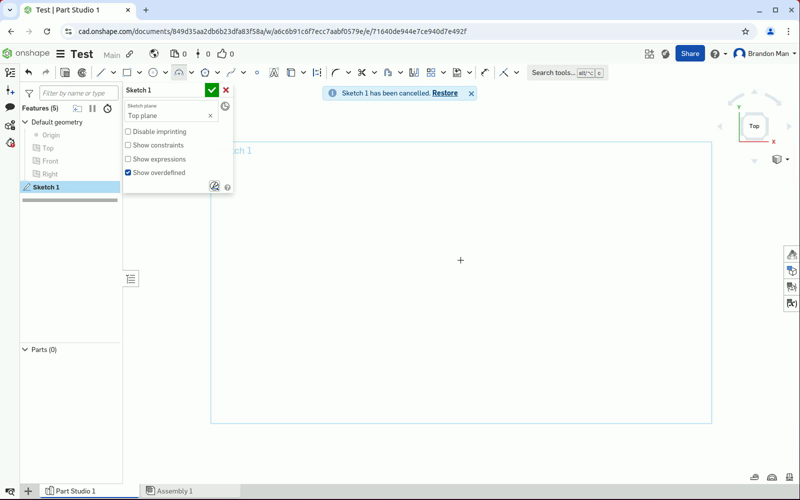
mouse_move(483, 282)
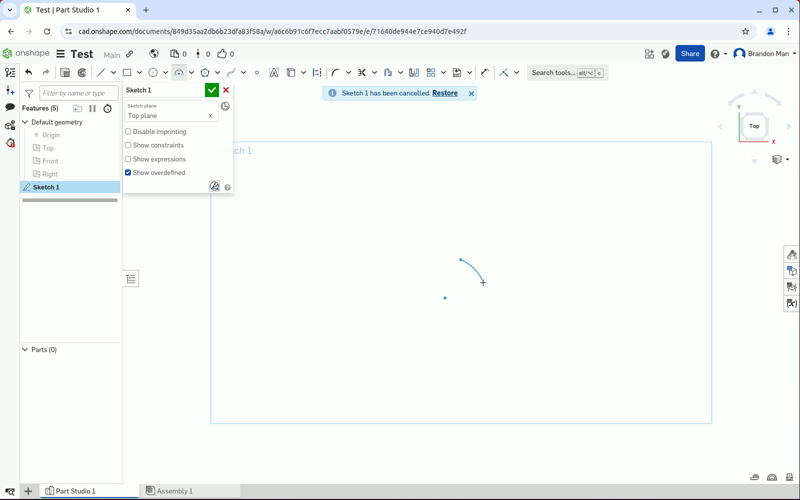
click(483, 282)
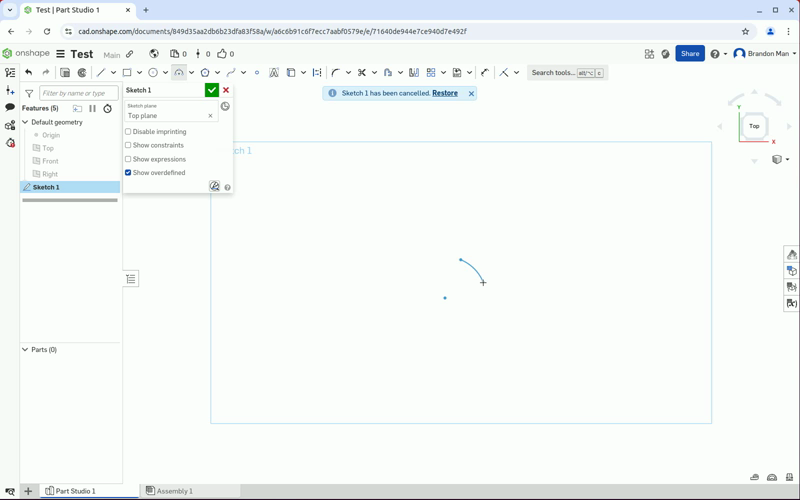
mouse_move(467, 275)
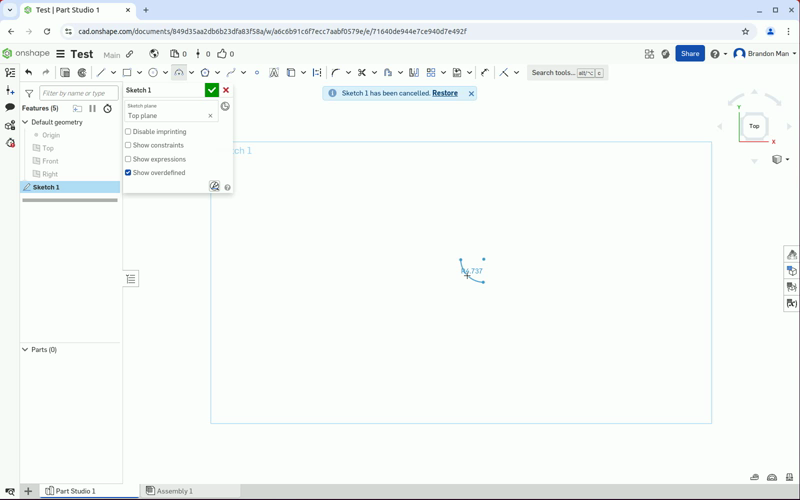
click(467, 275)
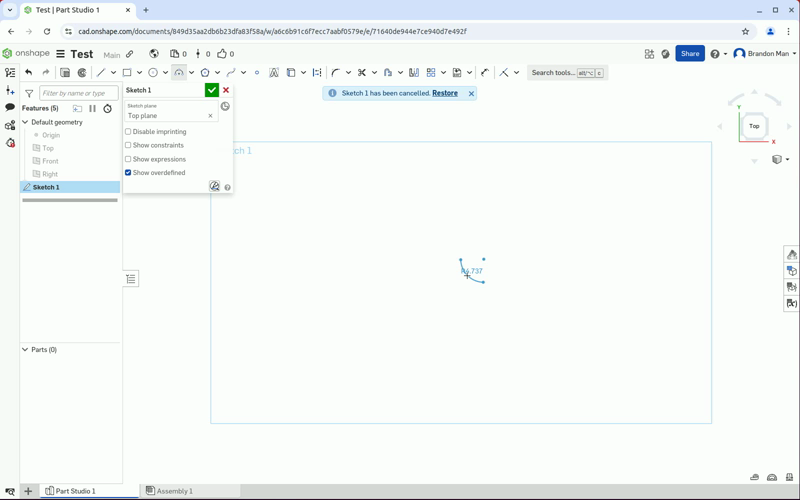
key_up(shift)
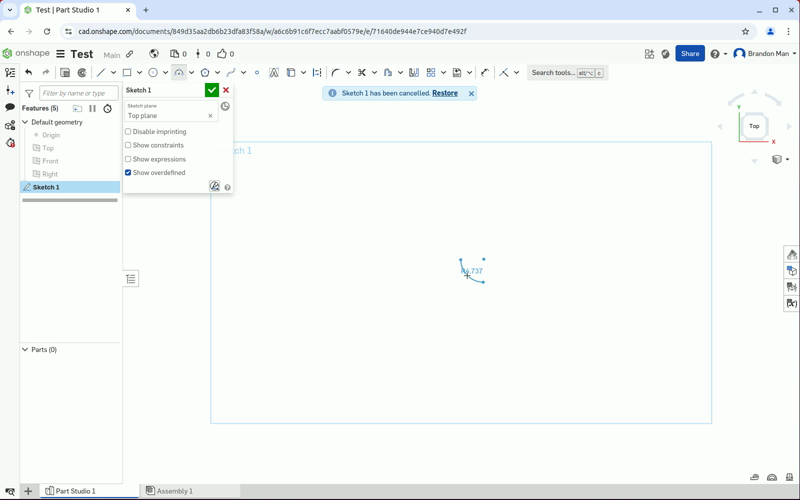
key(esc)
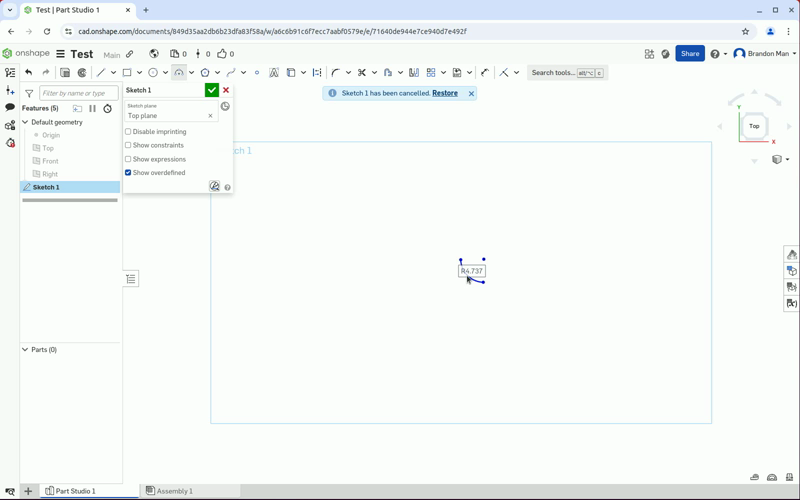
key(l)
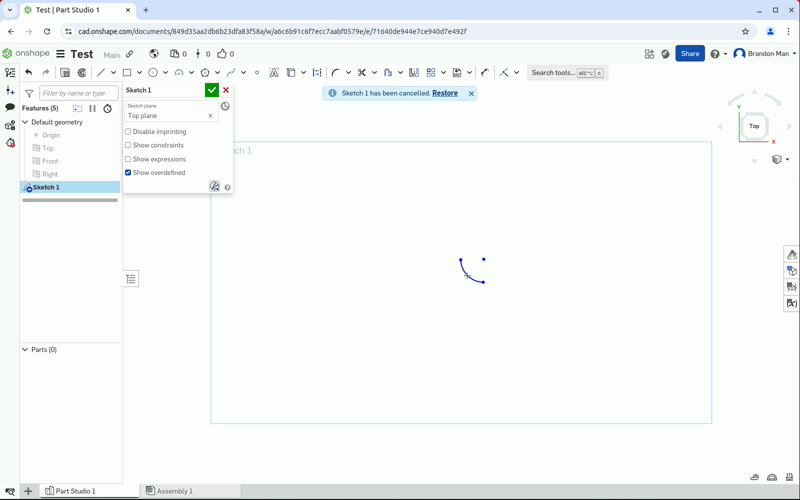
mouse_move(483, 282)
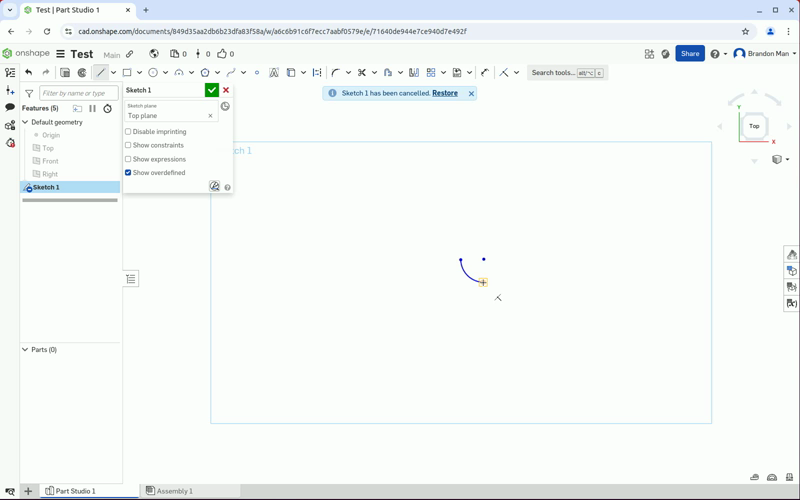
click(483, 282)
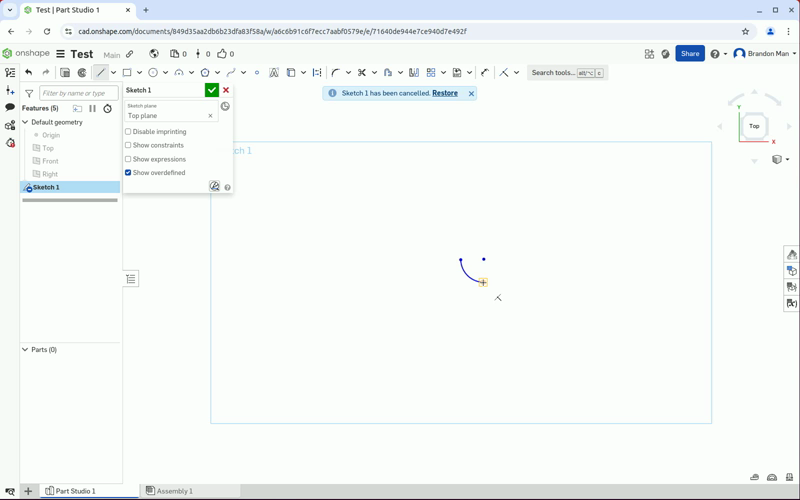
key_down(shift)
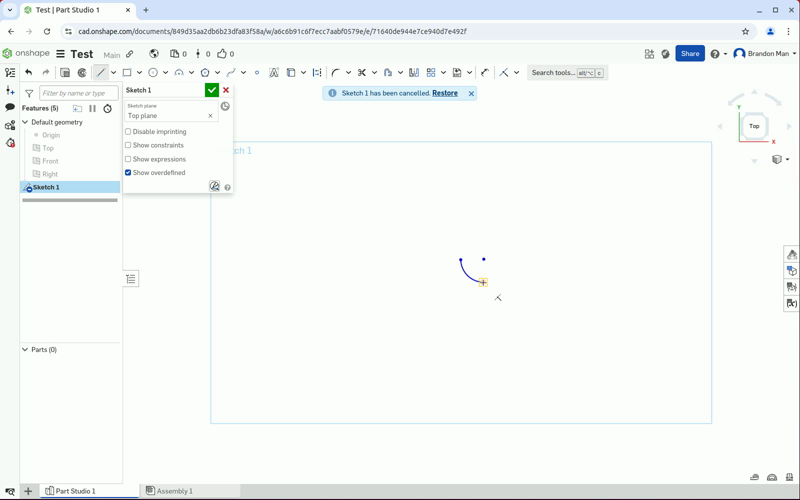
mouse_move(550, 282)
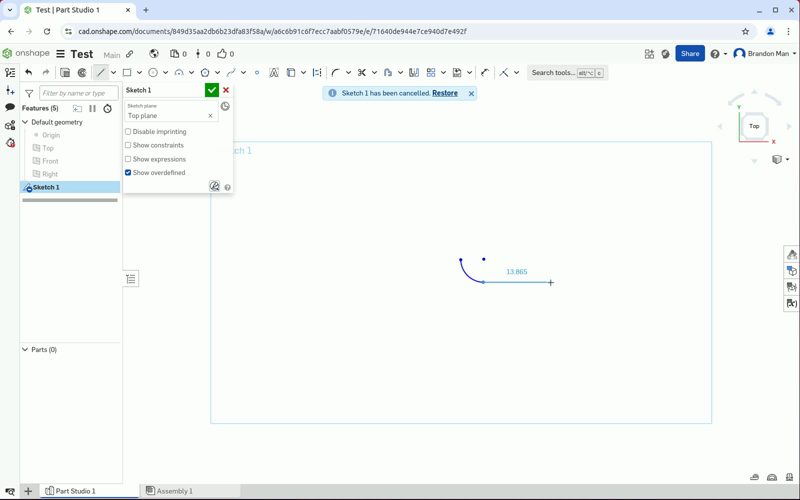
click(550, 282)
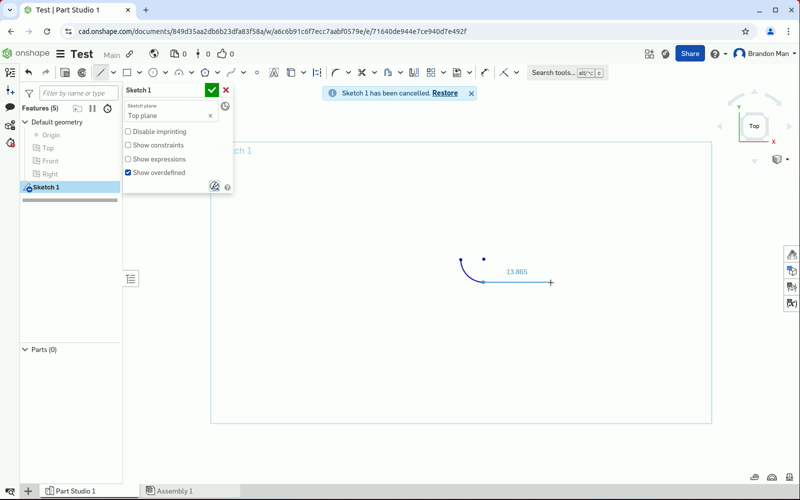
key_up(shift)
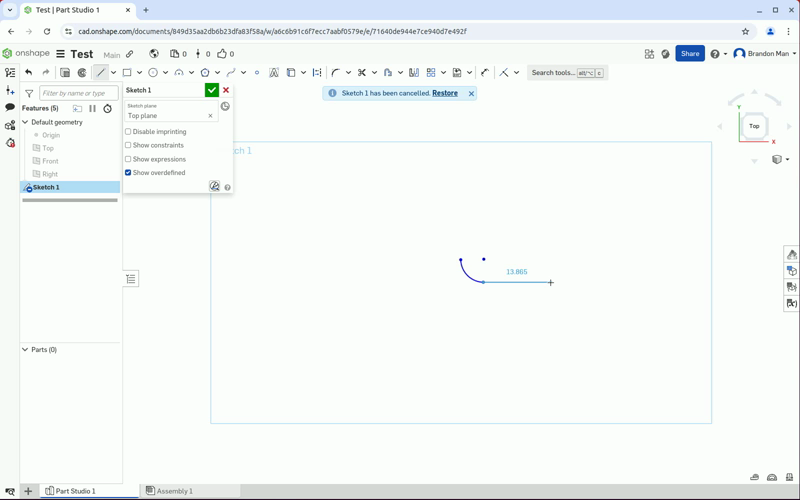
key(esc)
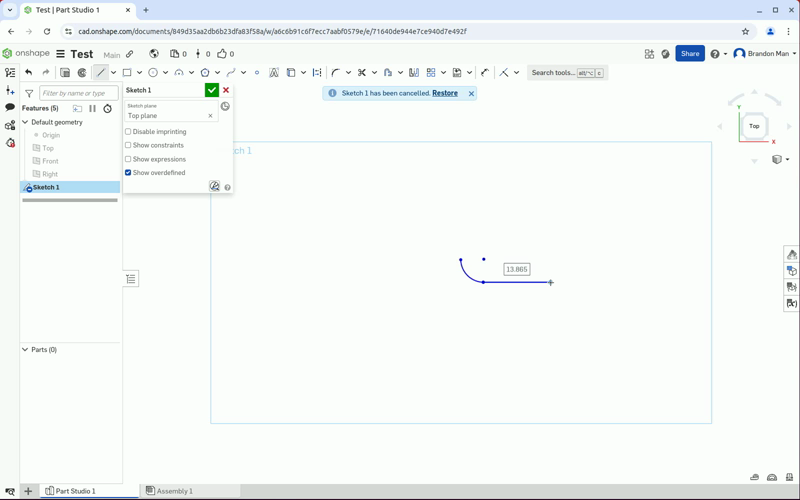
key(a)
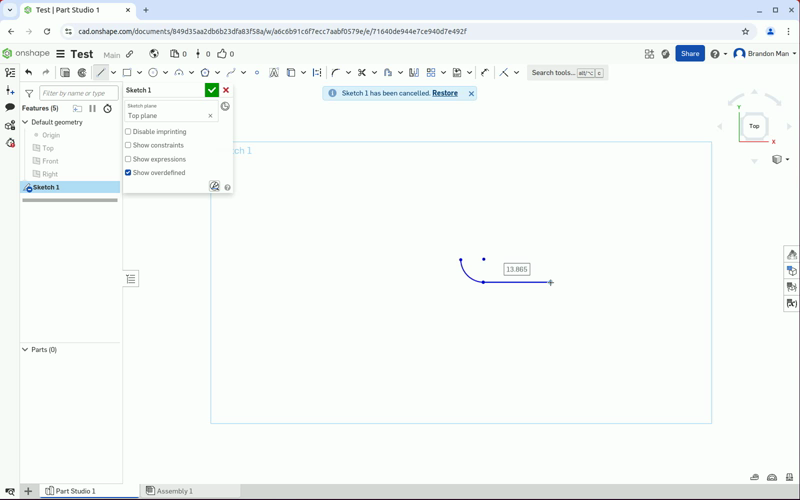
mouse_move(550, 282)
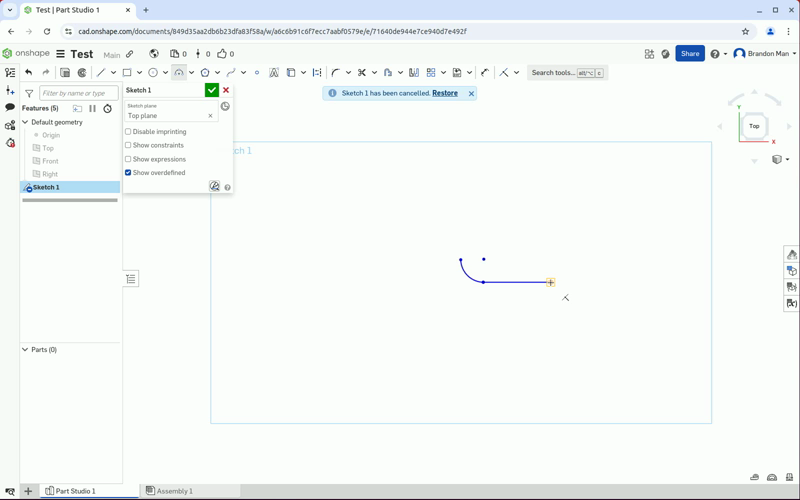
click(550, 282)
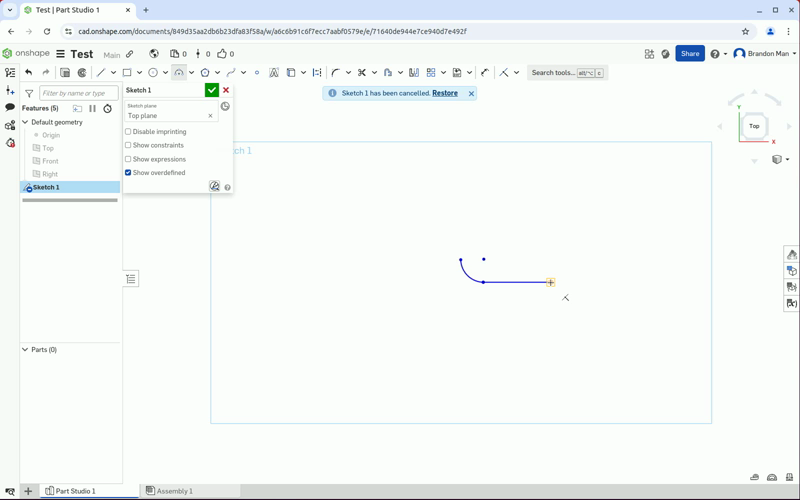
key_down(shift)
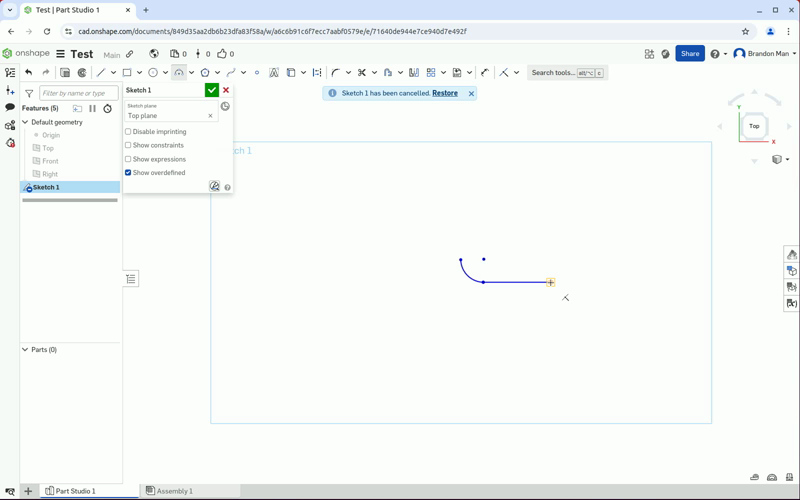
mouse_move(563, 240)
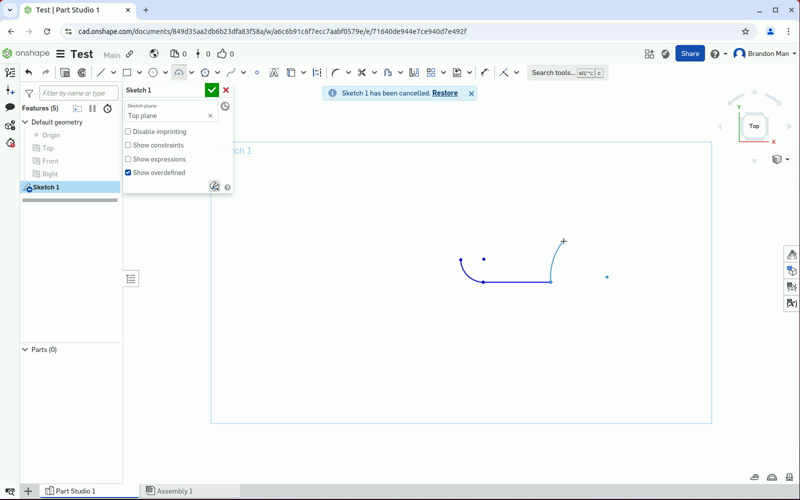
click(563, 240)
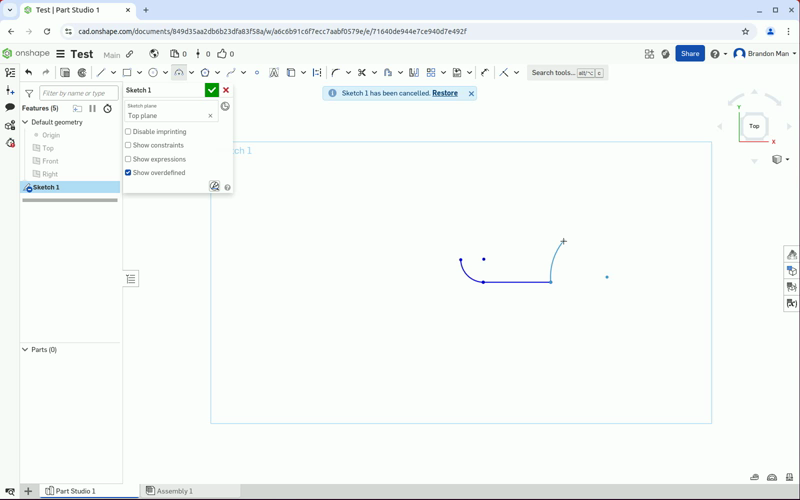
mouse_move(572, 266)
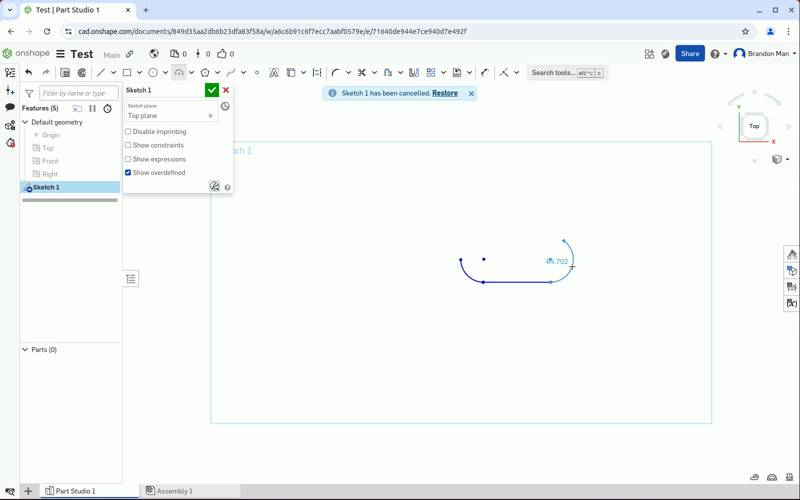
click(572, 266)
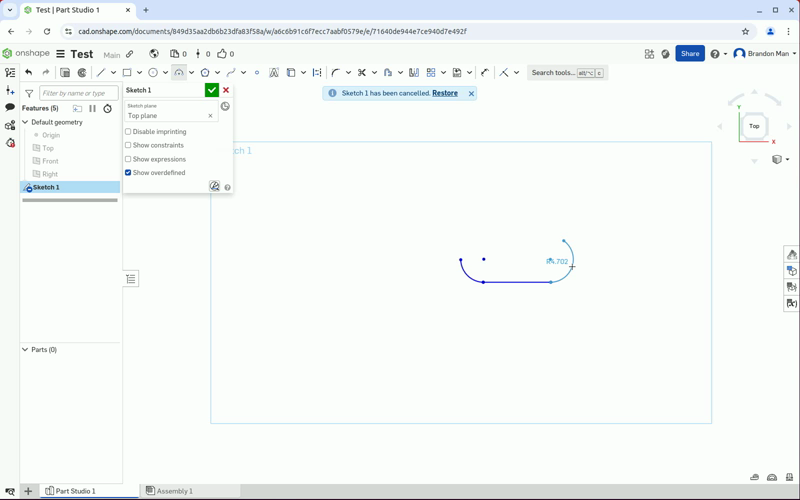
key_up(shift)
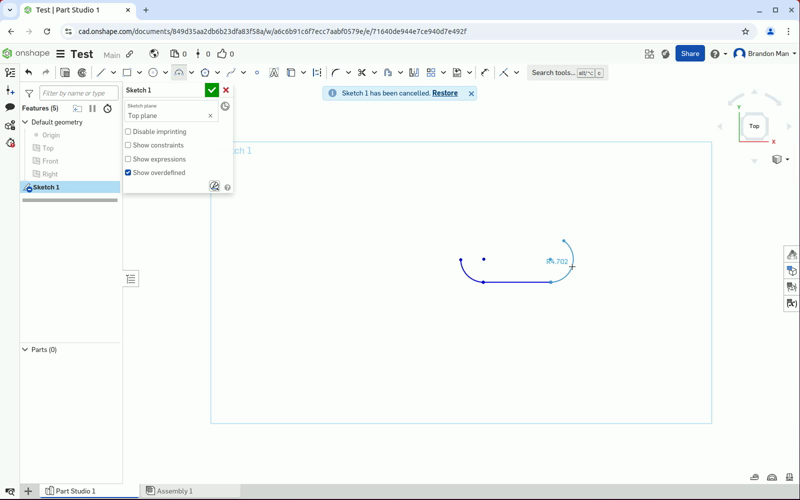
key(esc)
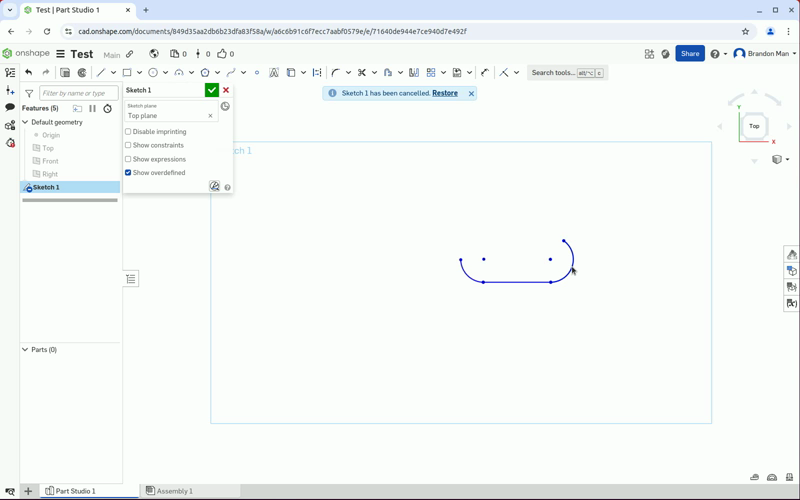
key(l)
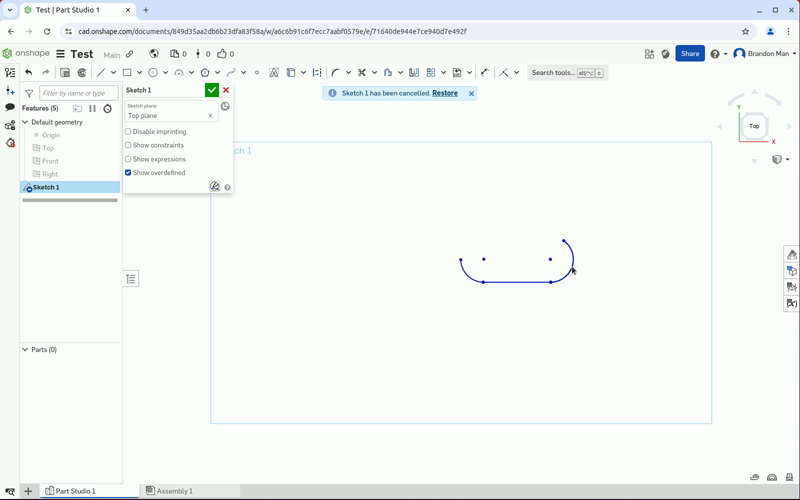
mouse_move(563, 240)
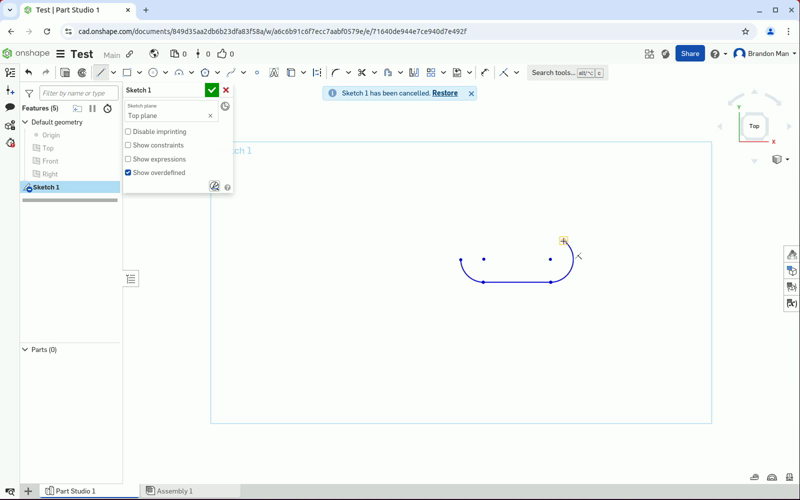
click(563, 240)
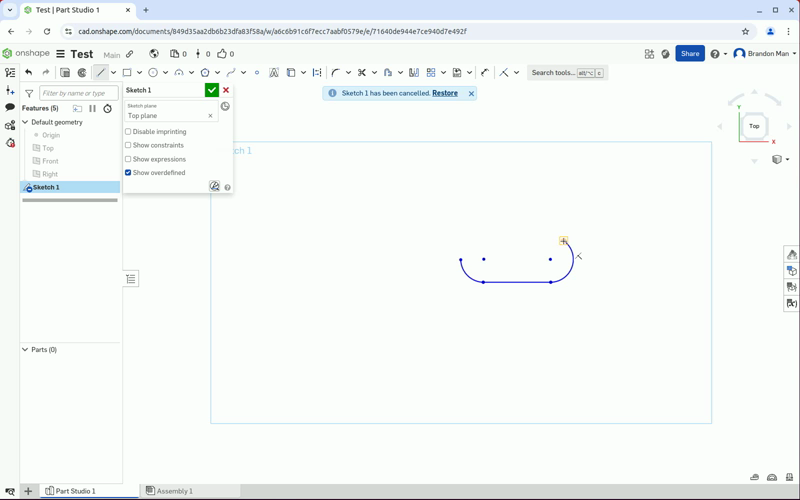
key_down(shift)
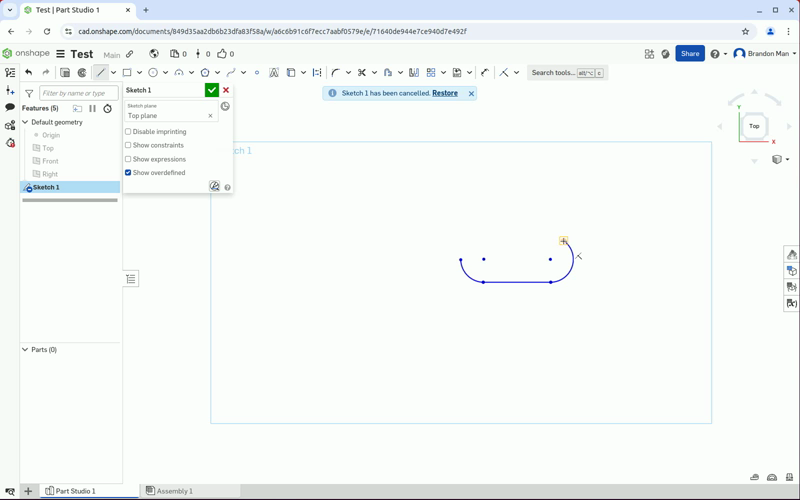
mouse_move(497, 193)
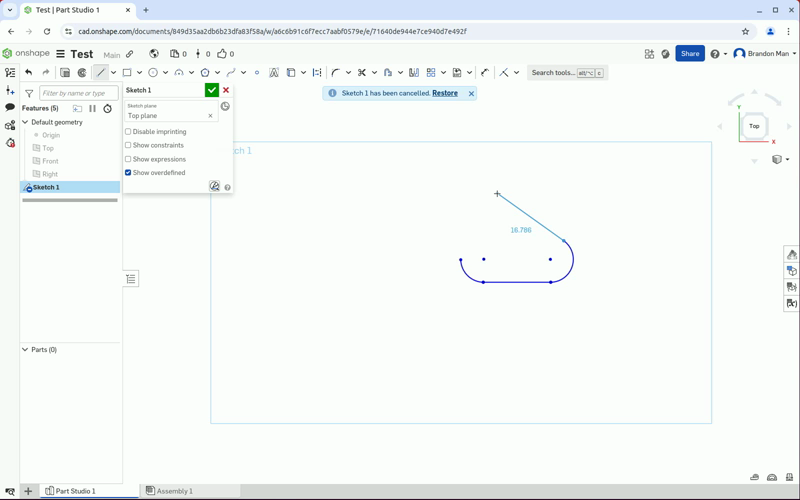
click(497, 193)
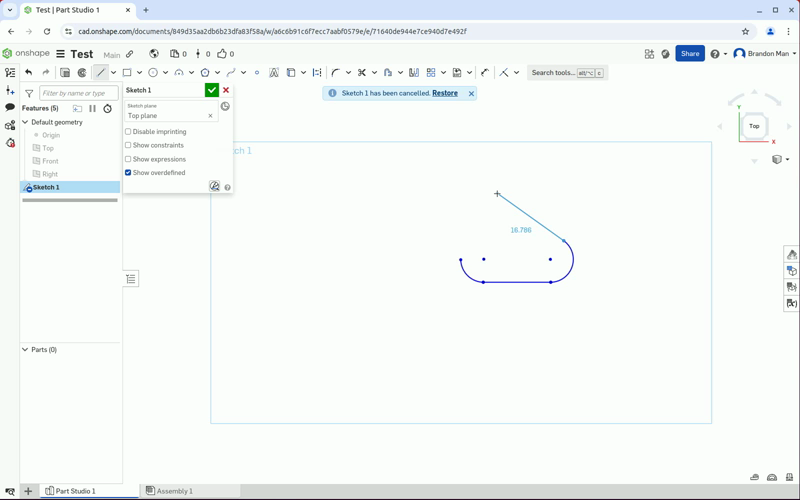
key_up(shift)
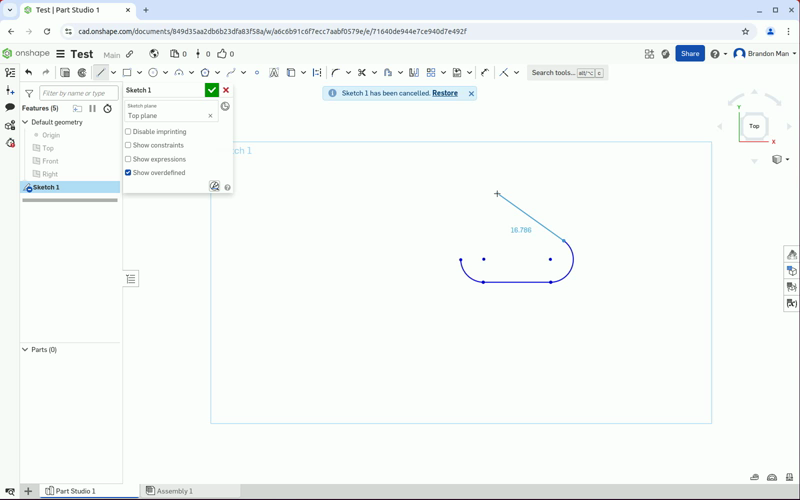
key(esc)
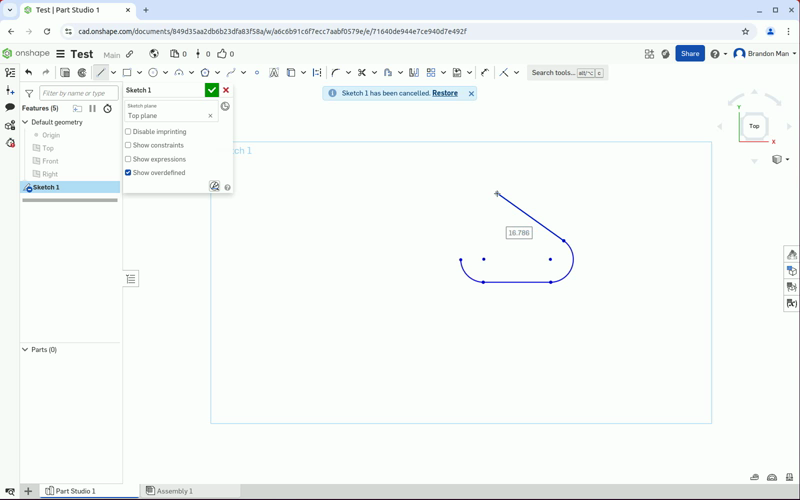
key(a)
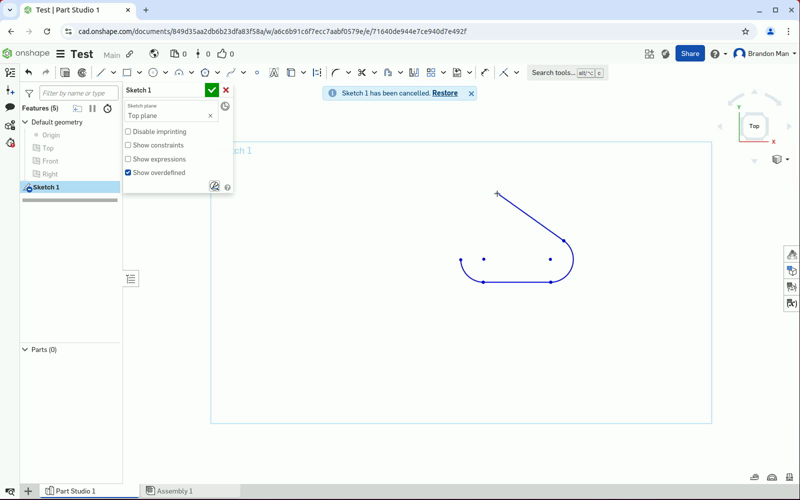
mouse_move(497, 193)
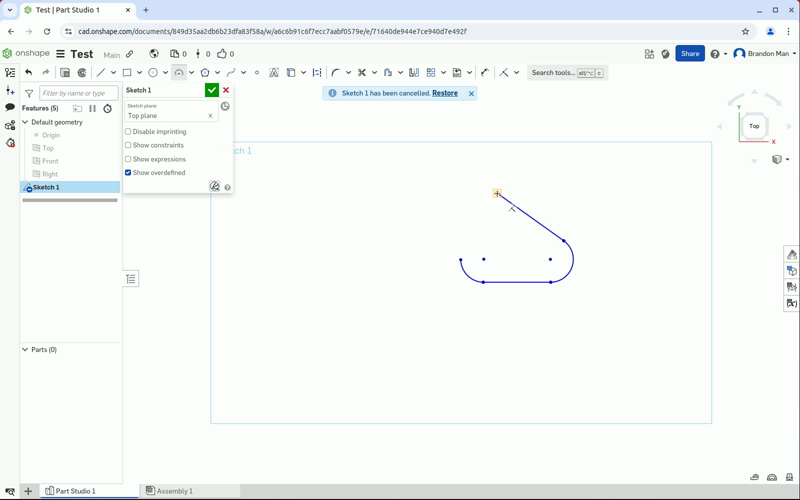
click(497, 193)
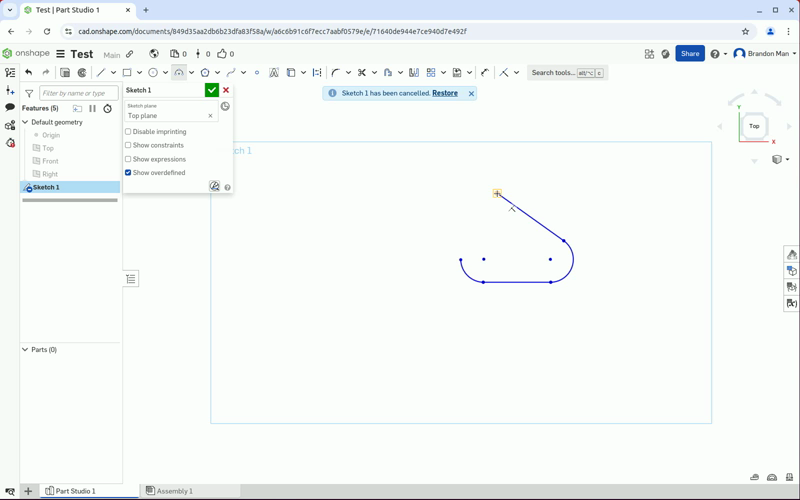
key_down(shift)
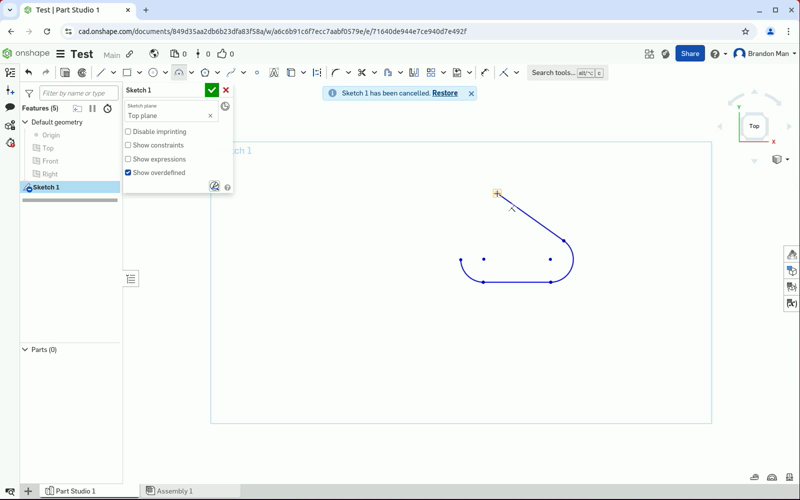
mouse_move(460, 212)
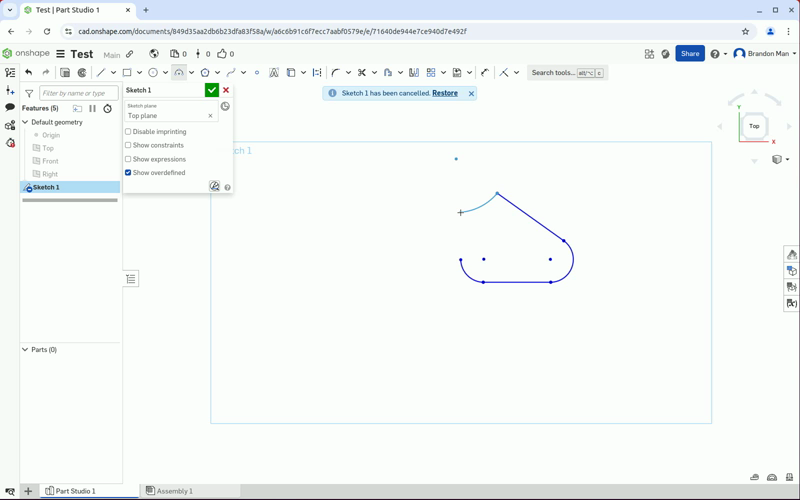
click(460, 212)
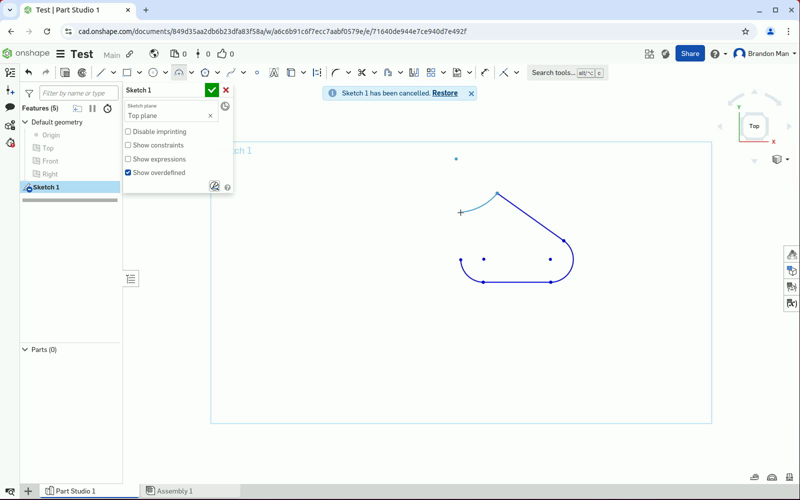
mouse_move(473, 191)
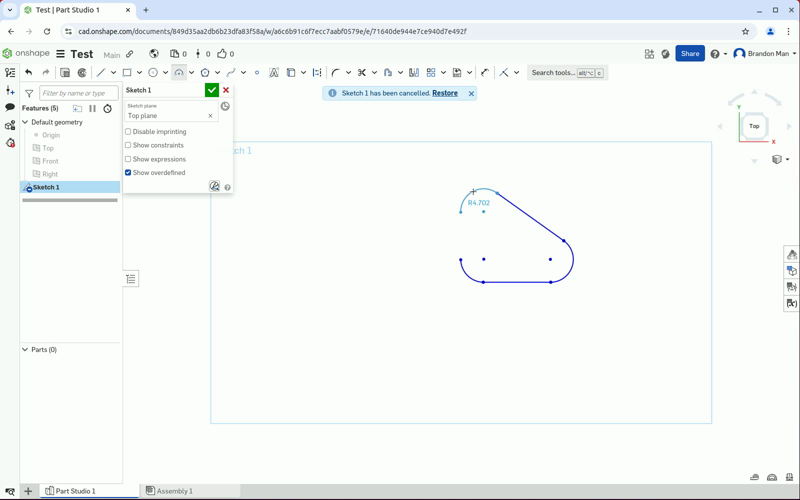
click(473, 191)
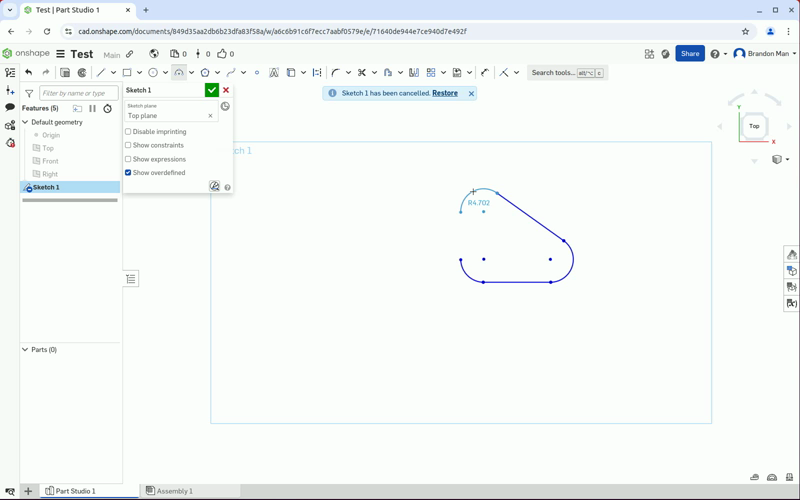
key_up(shift)
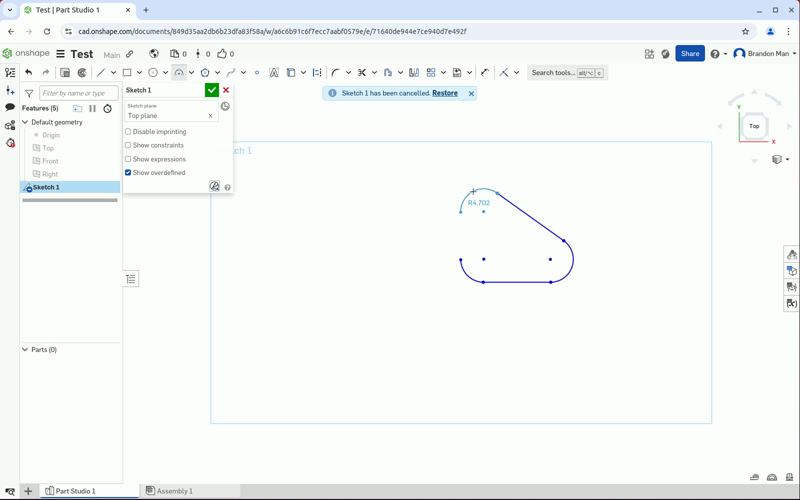
key(esc)
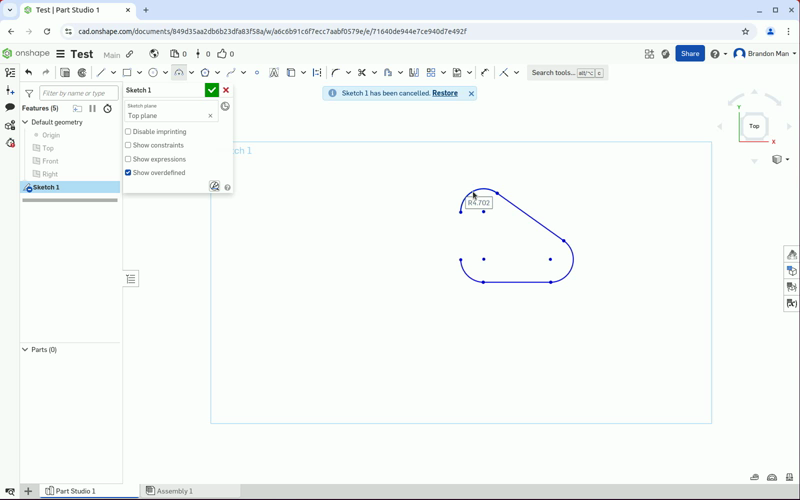
key(l)
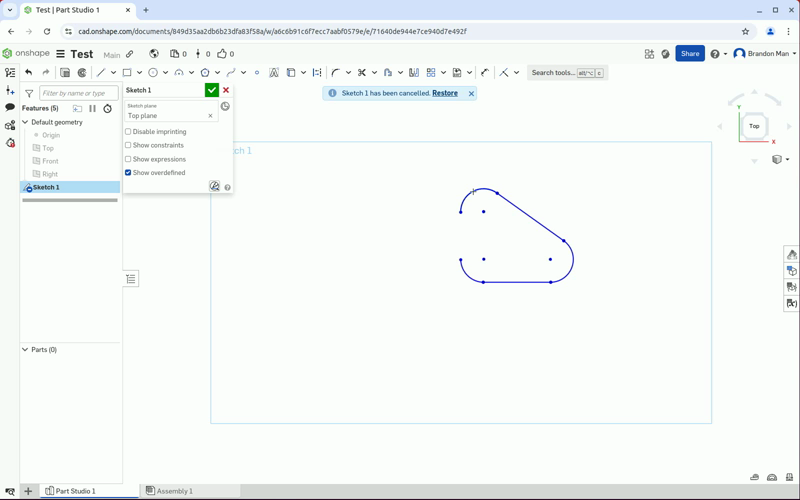
mouse_move(460, 212)
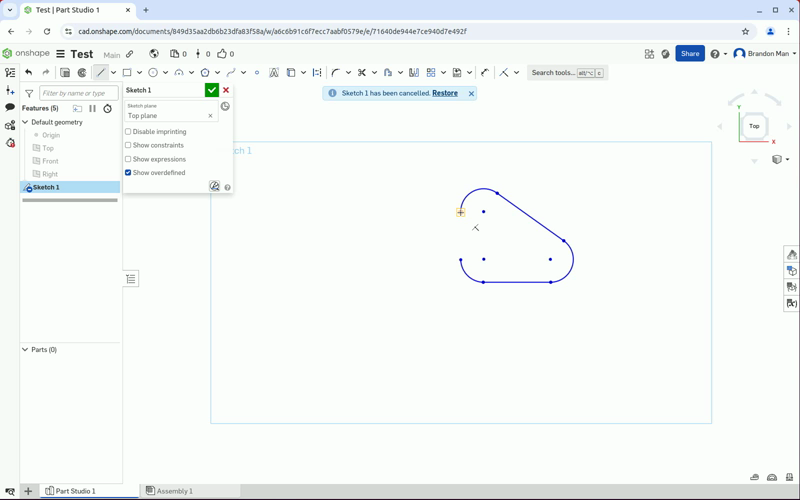
click(460, 212)
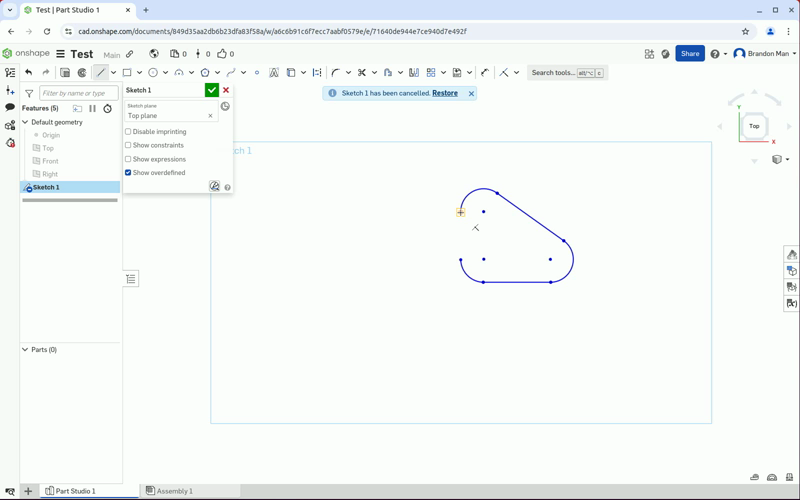
mouse_move(490, 212)
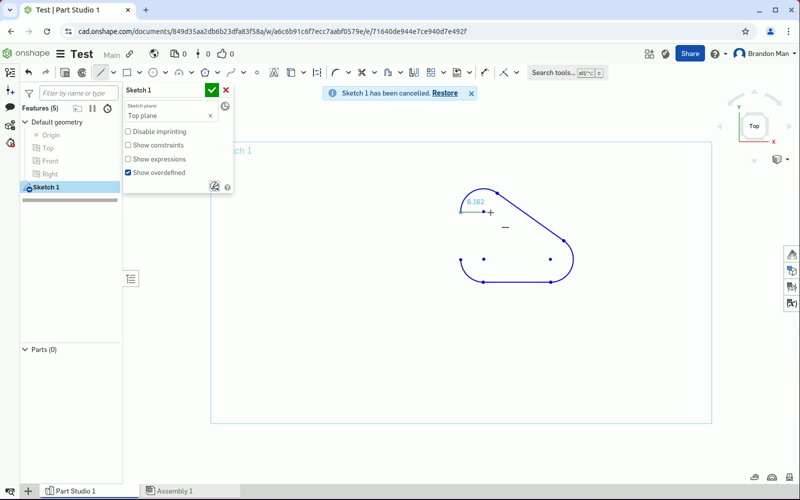
key_down(shift)
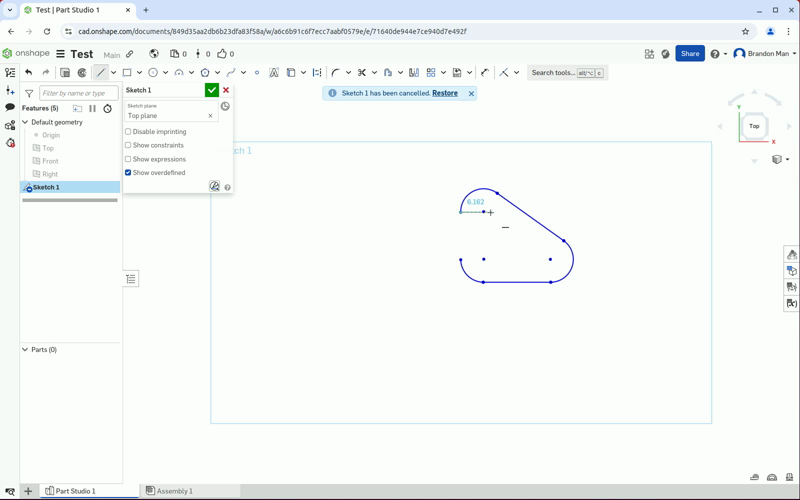
mouse_move(460, 259)
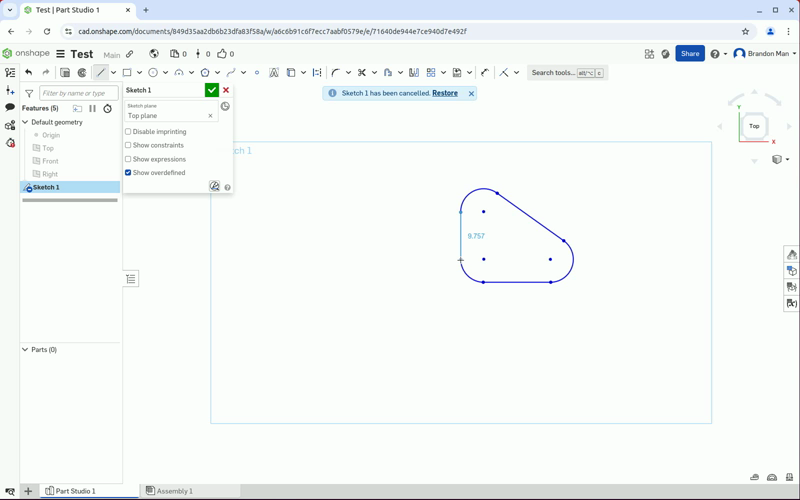
key_up(shift)
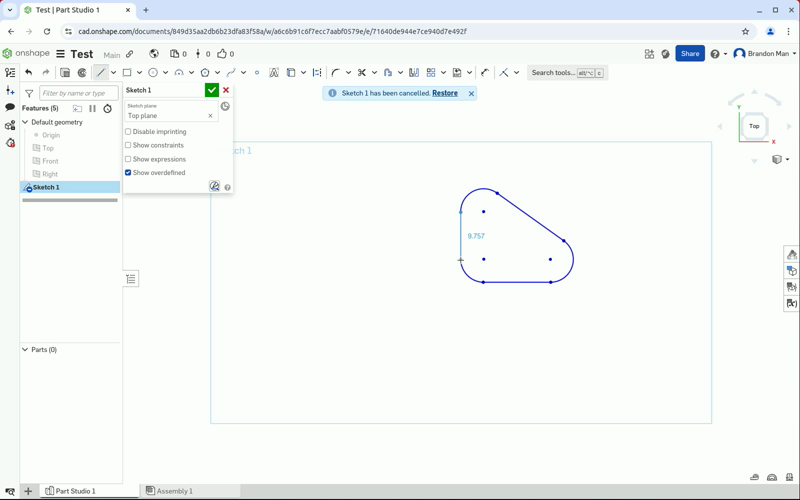
click(460, 259)
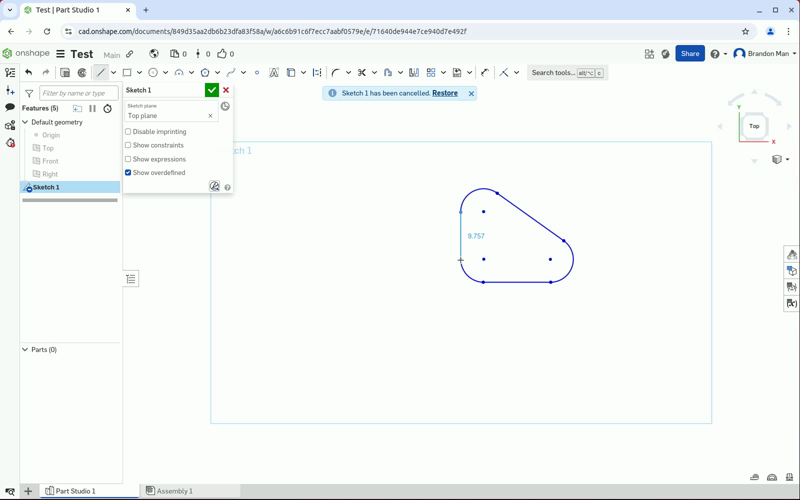
key(esc)
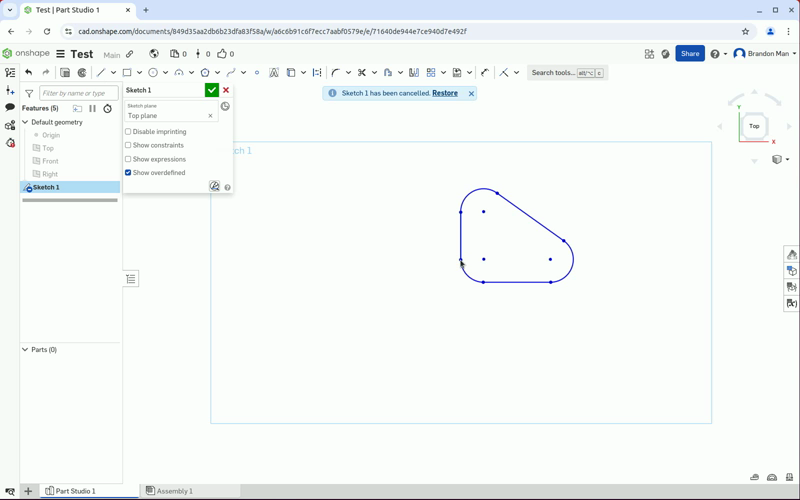
key(c)
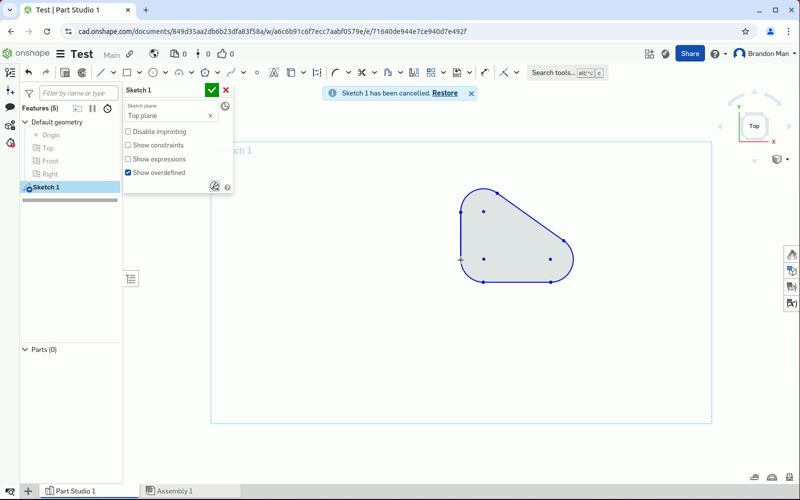
key_down(shift)
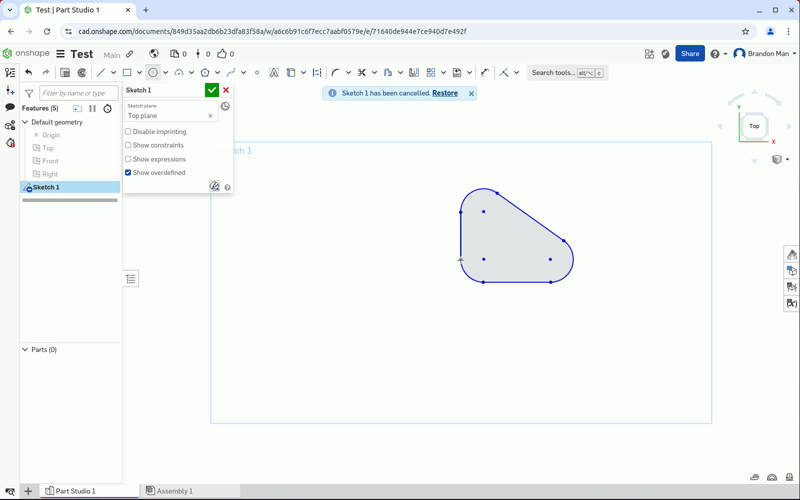
mouse_move(483, 259)
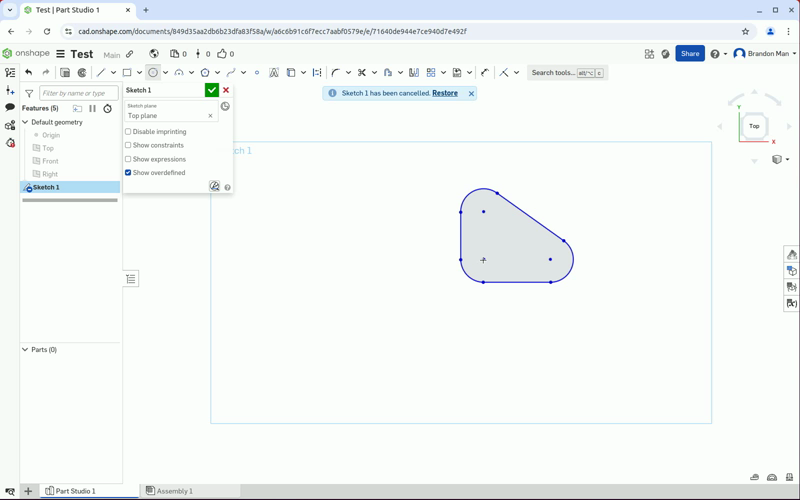
click(483, 259)
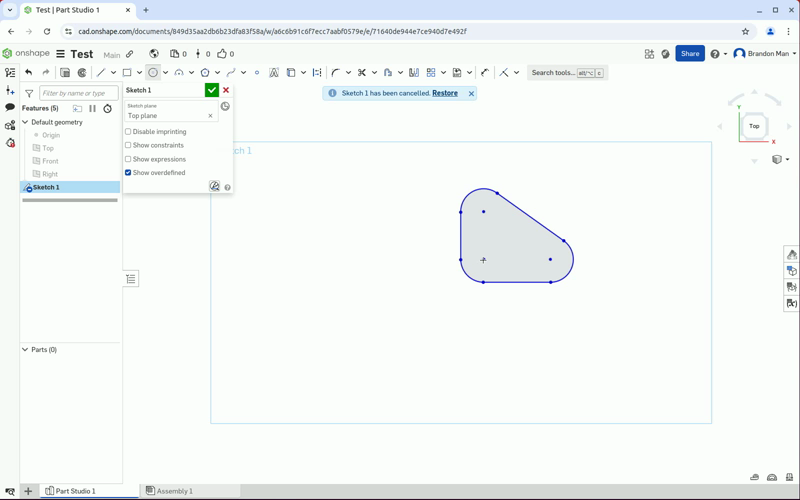
key_up(shift)
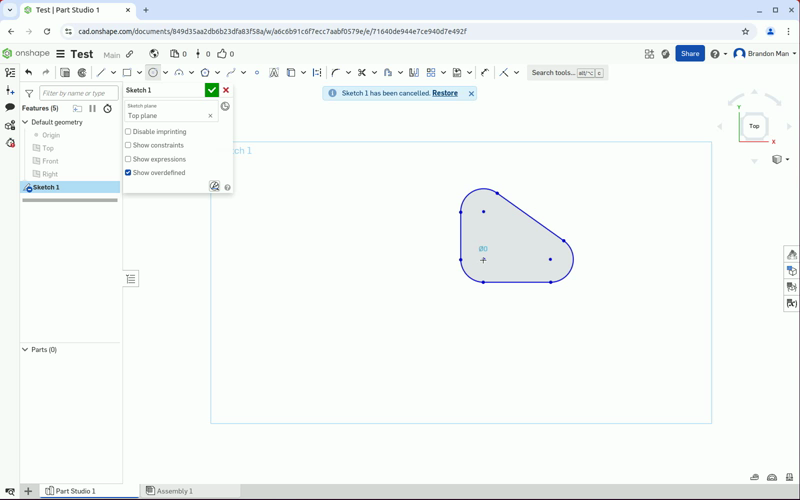
mouse_move(498, 259)
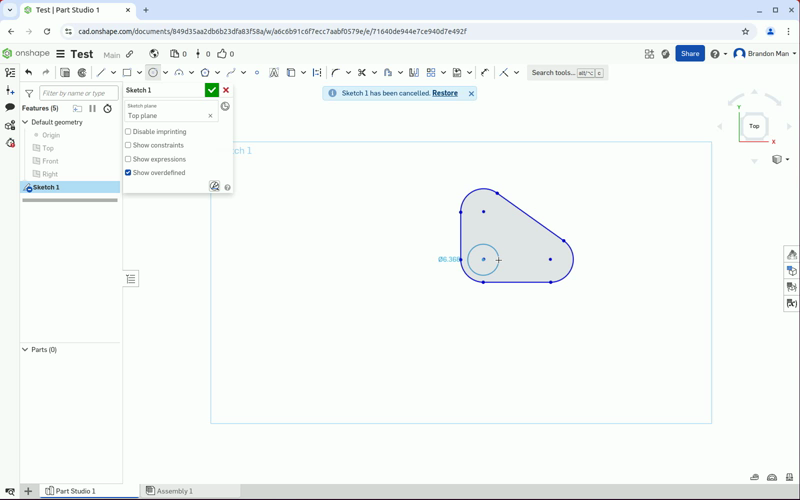
click(498, 259)
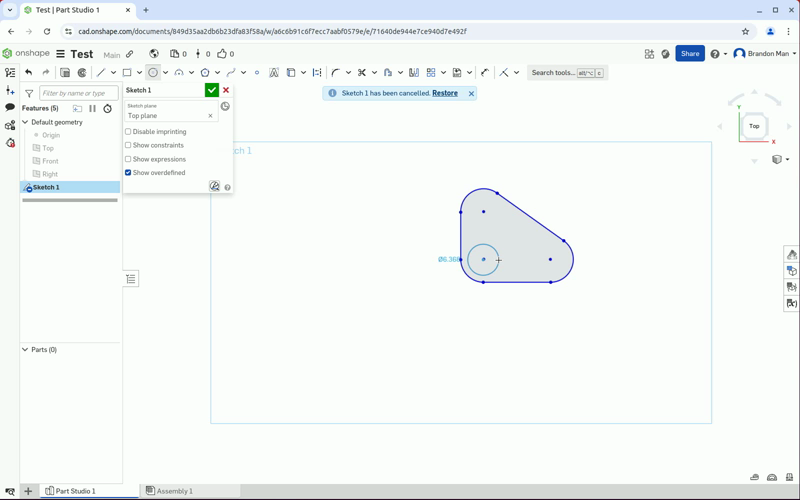
key(esc)
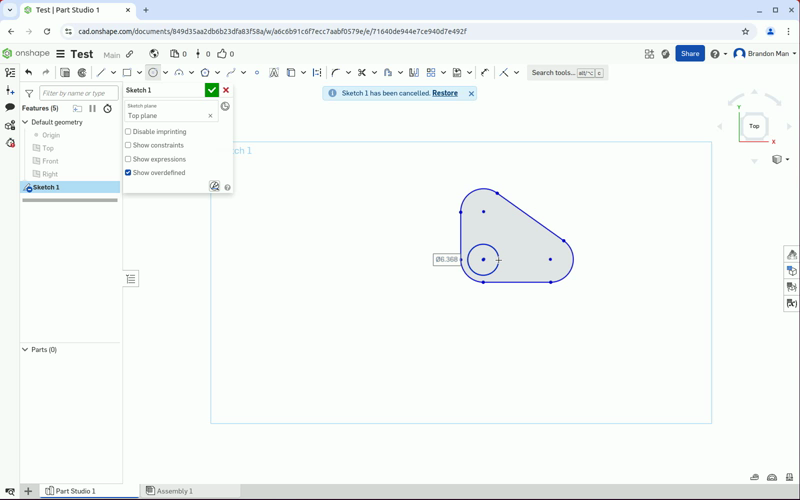
key(c)
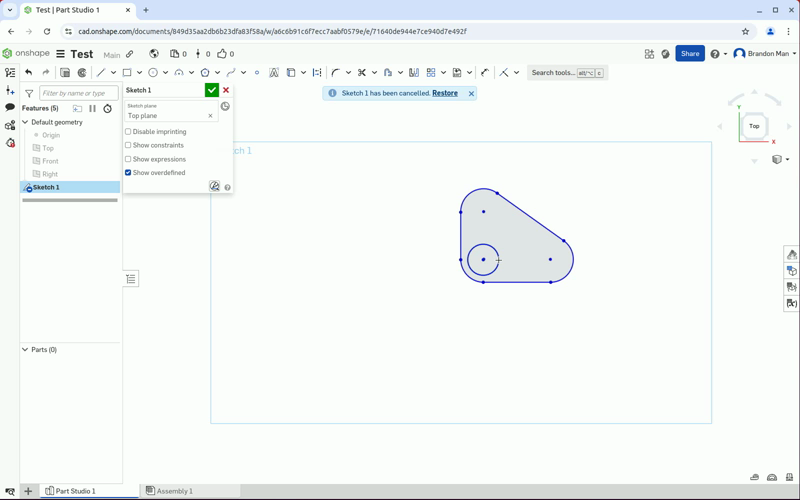
key_down(shift)
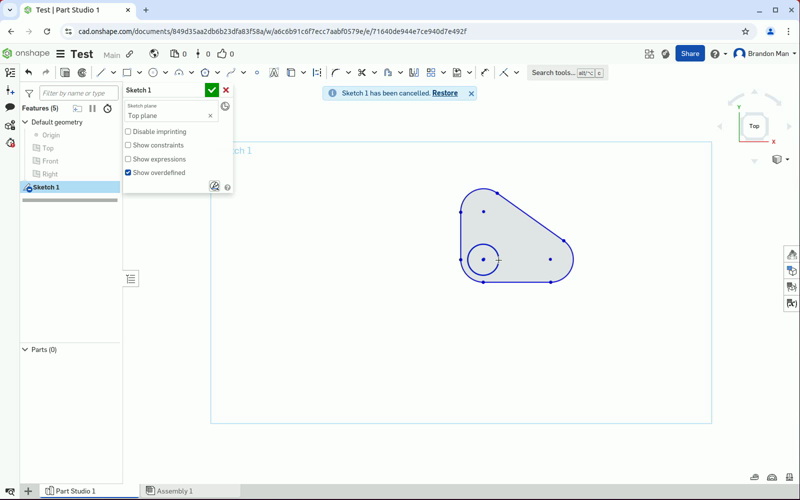
mouse_move(483, 212)
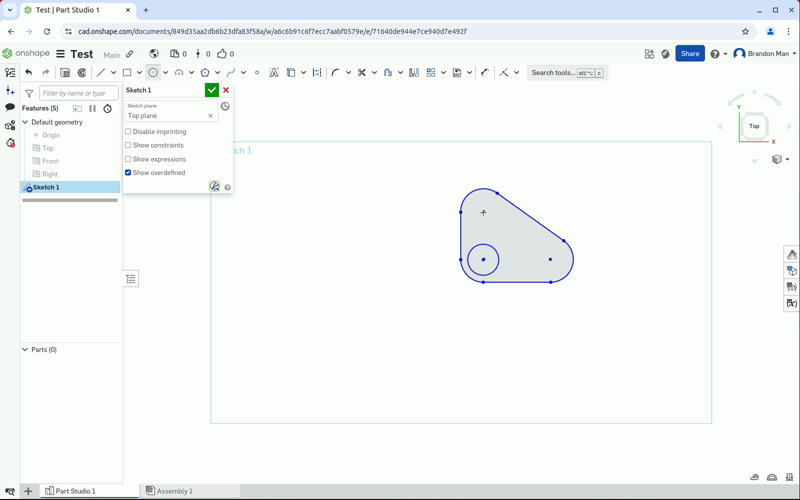
scroll(6)
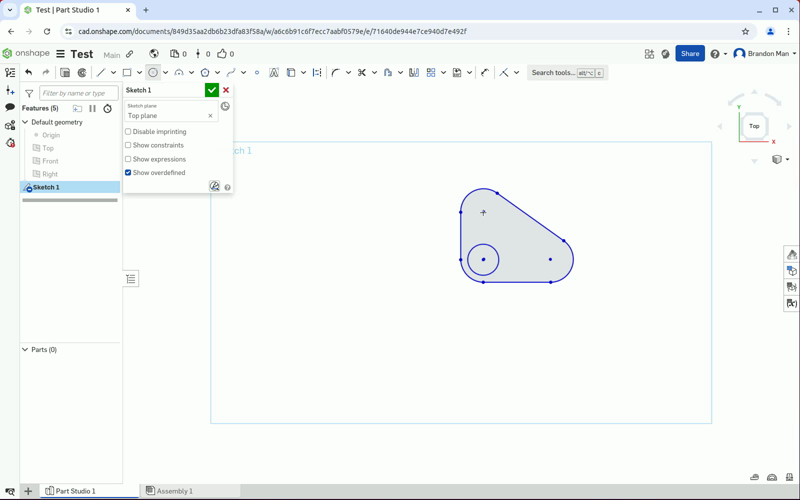
scroll(6)
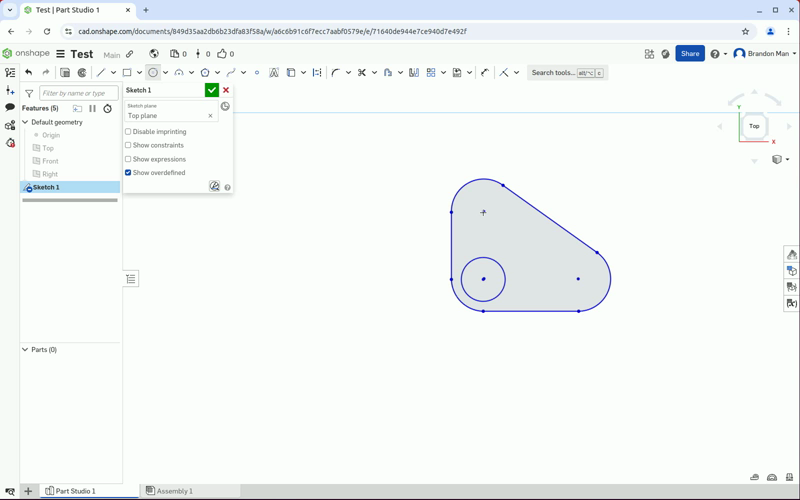
scroll(6)
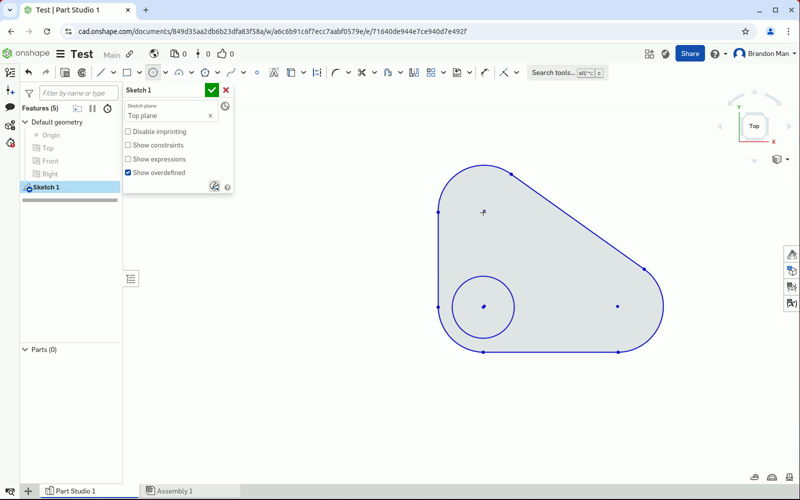
scroll(6)
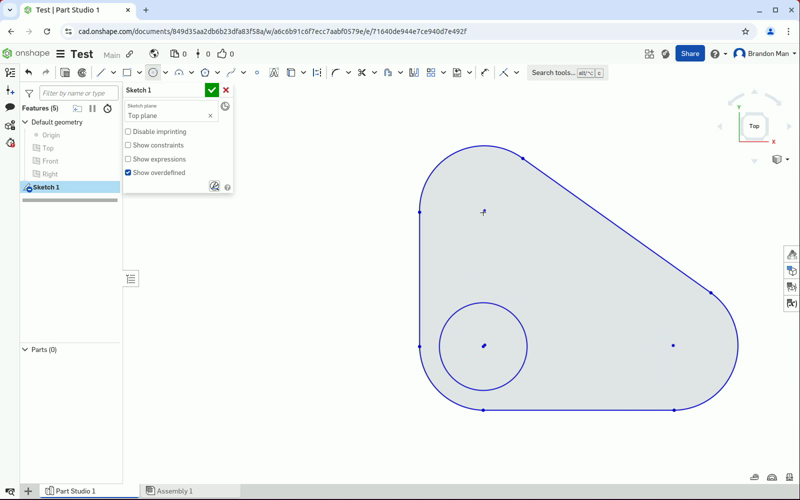
scroll(6)
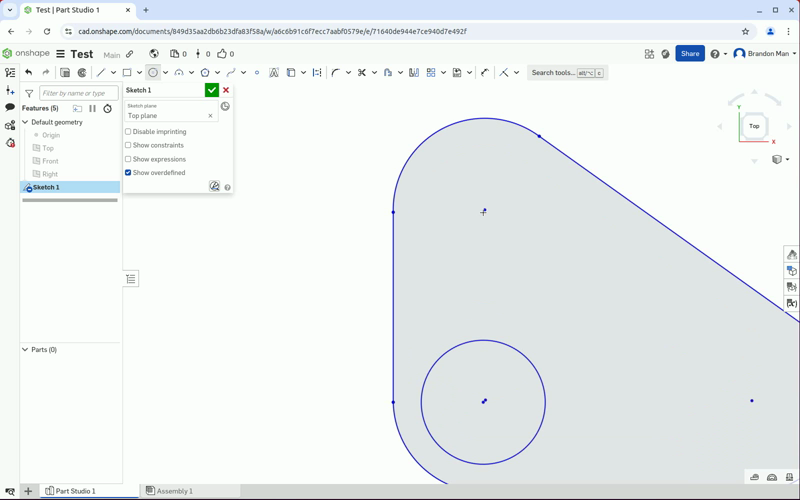
scroll(6)
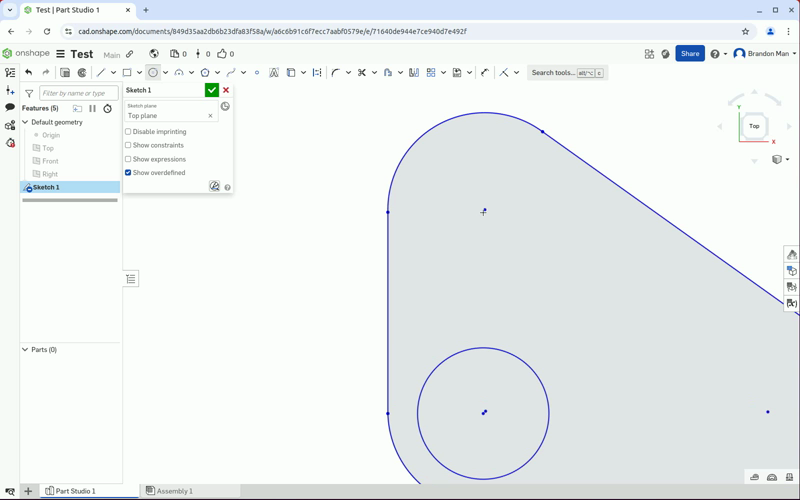
scroll(6)
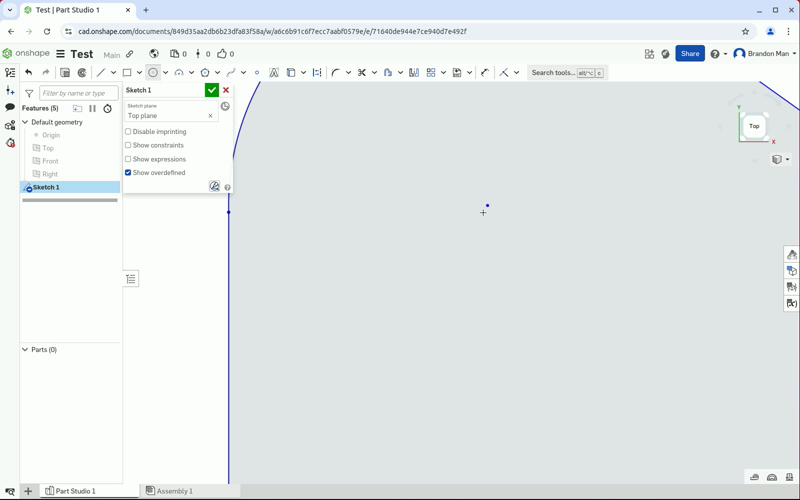
click(483, 212)
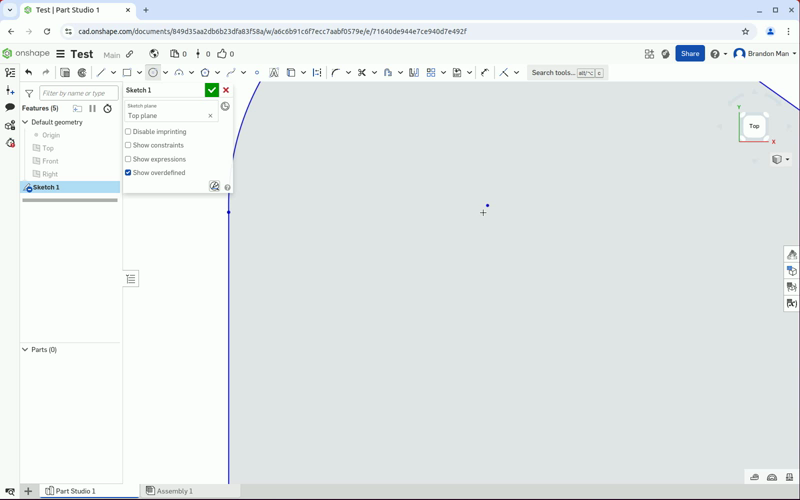
scroll(-6)
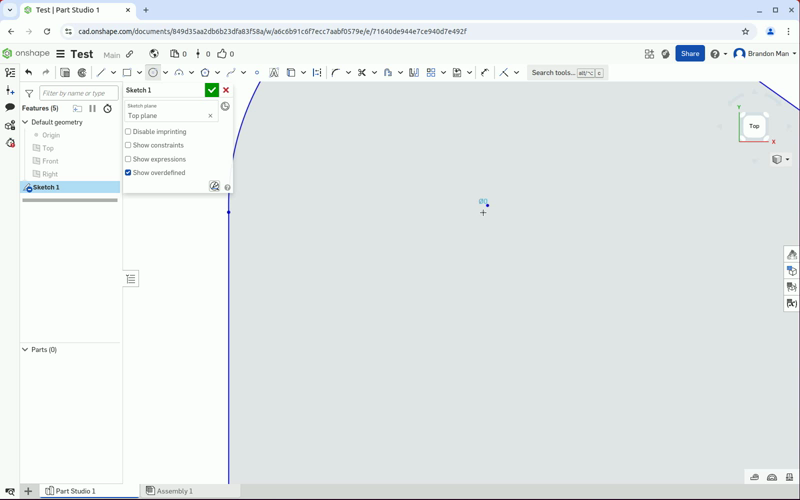
scroll(-6)
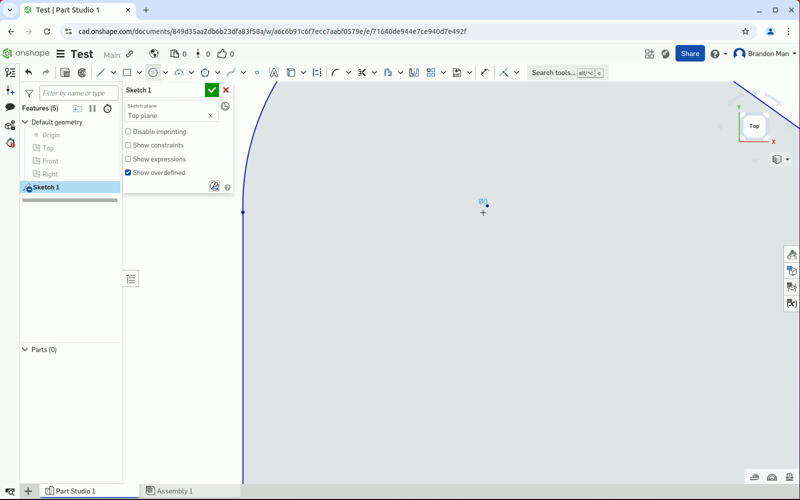
scroll(-6)
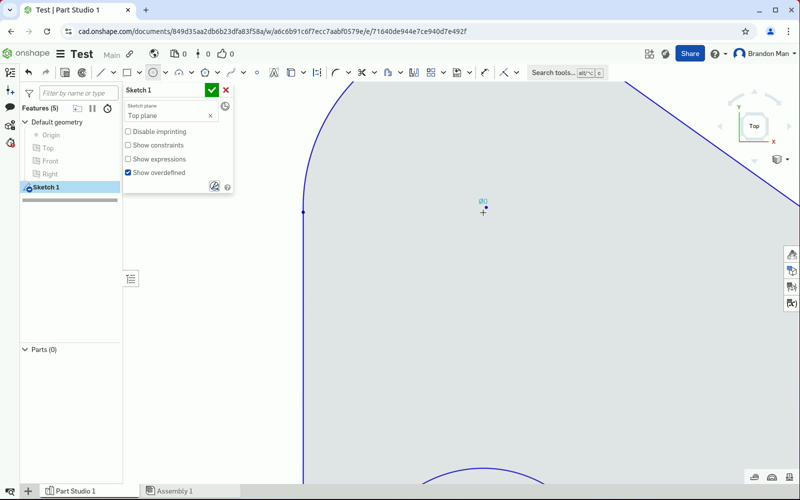
scroll(-6)
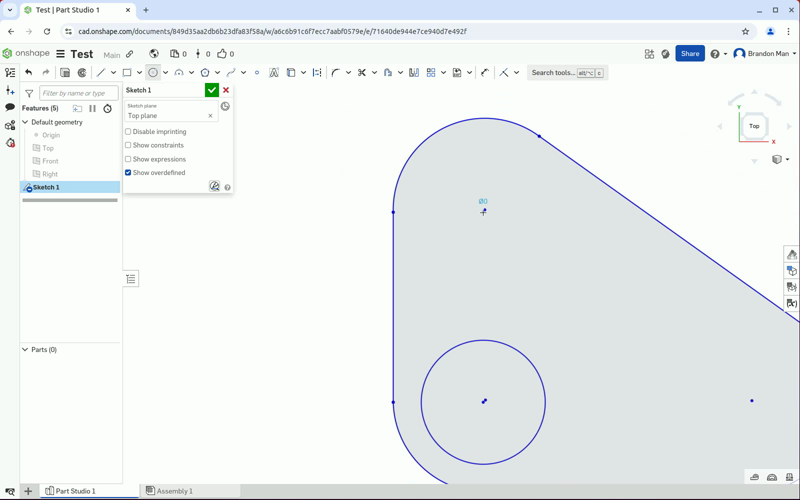
scroll(-6)
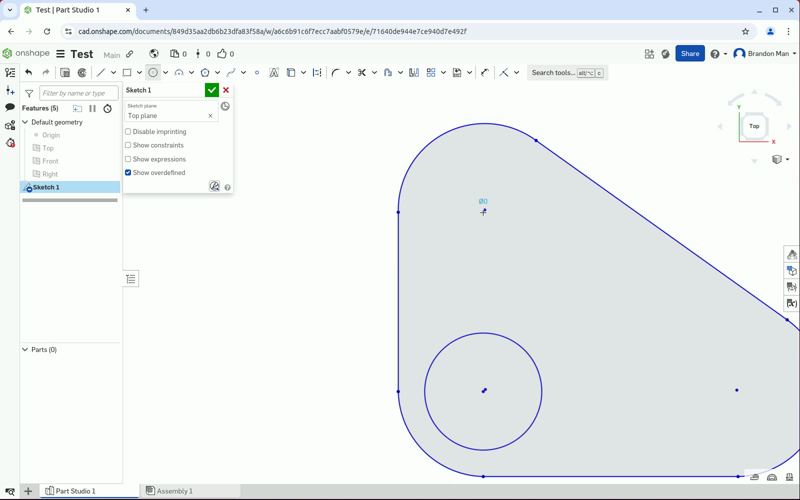
scroll(-6)
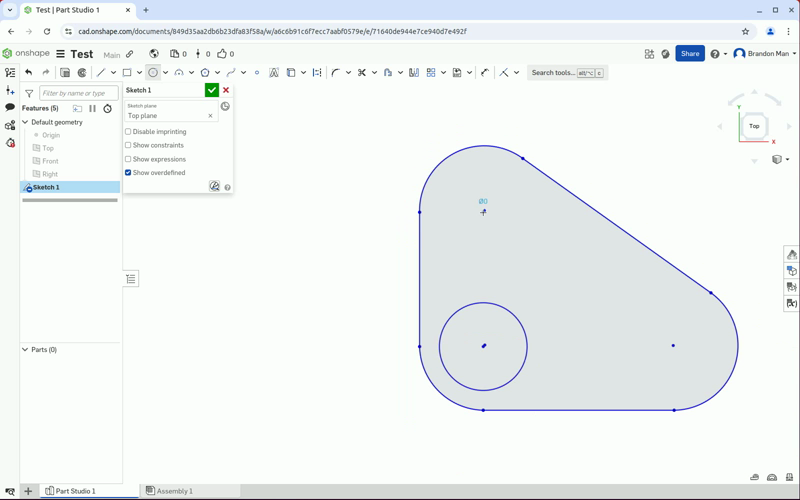
scroll(-6)
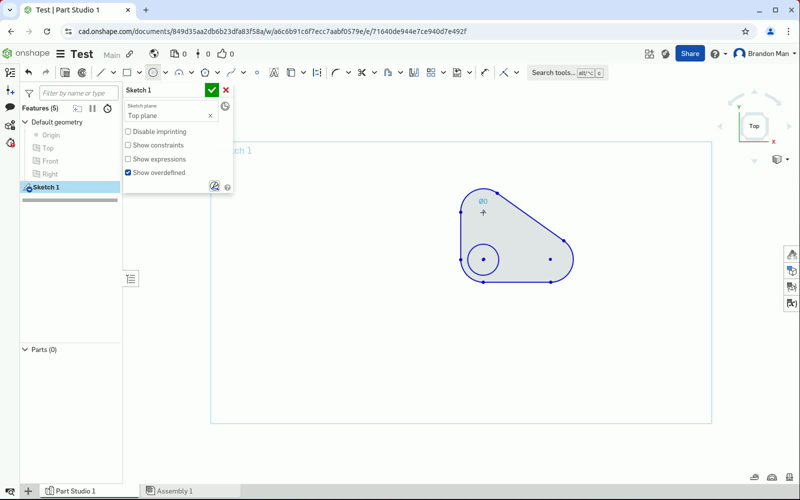
key_up(shift)
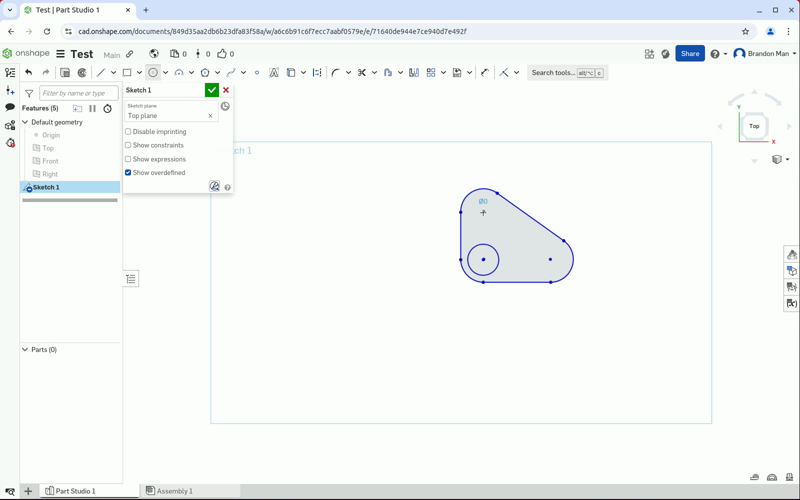
mouse_move(497, 212)
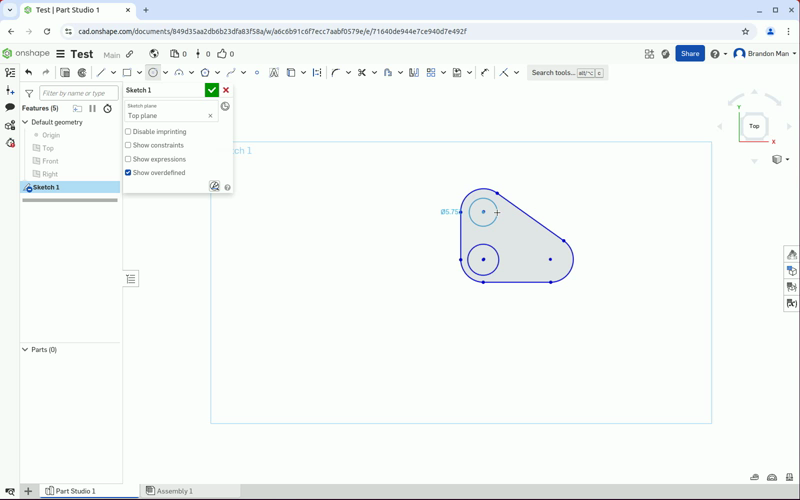
click(497, 212)
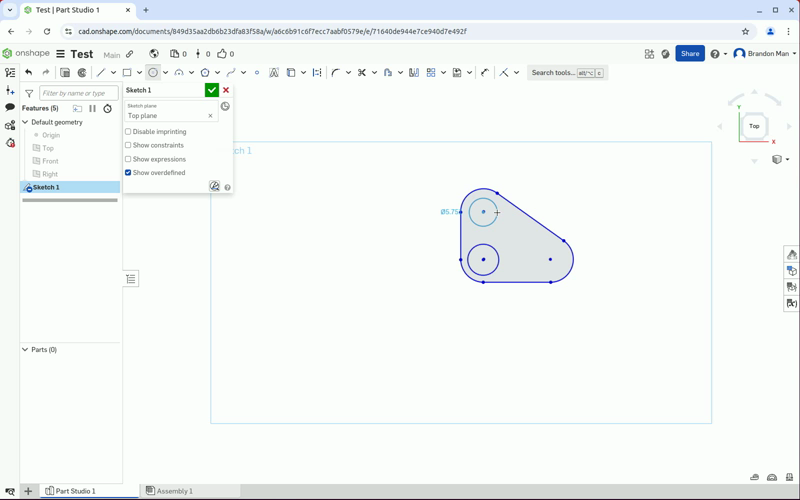
key(esc)
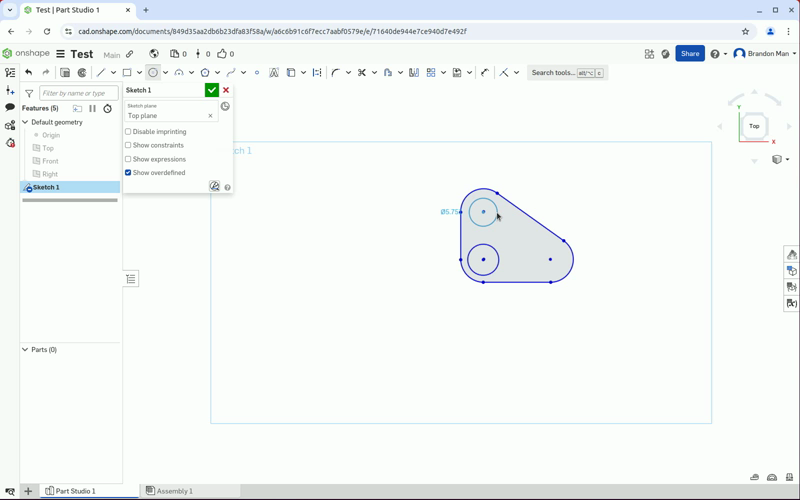
key(c)
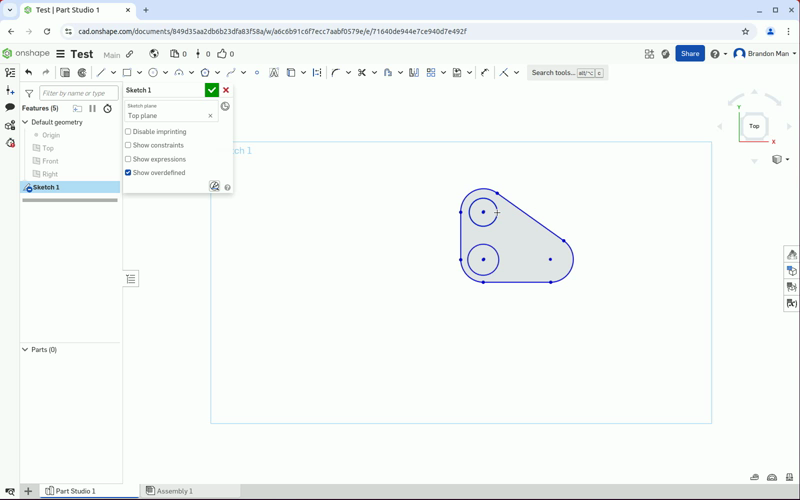
key_down(shift)
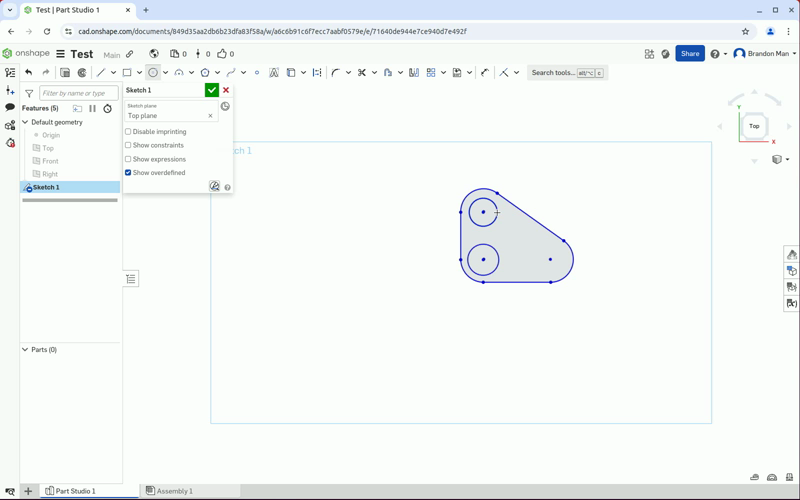
mouse_move(550, 259)
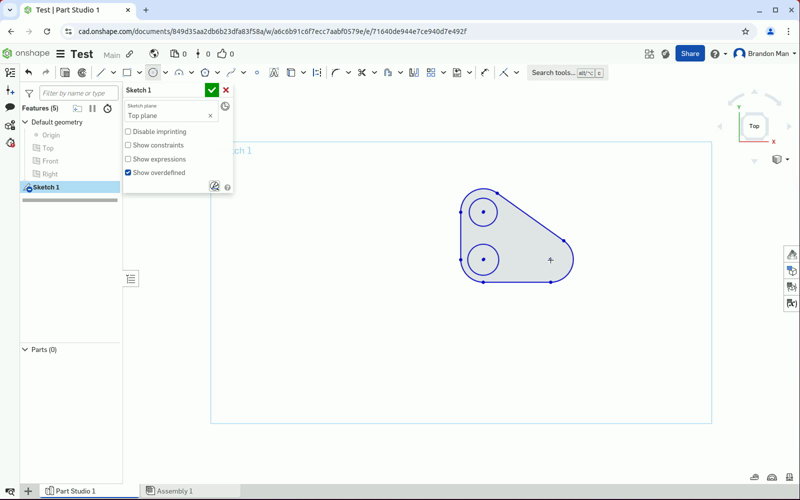
click(550, 259)
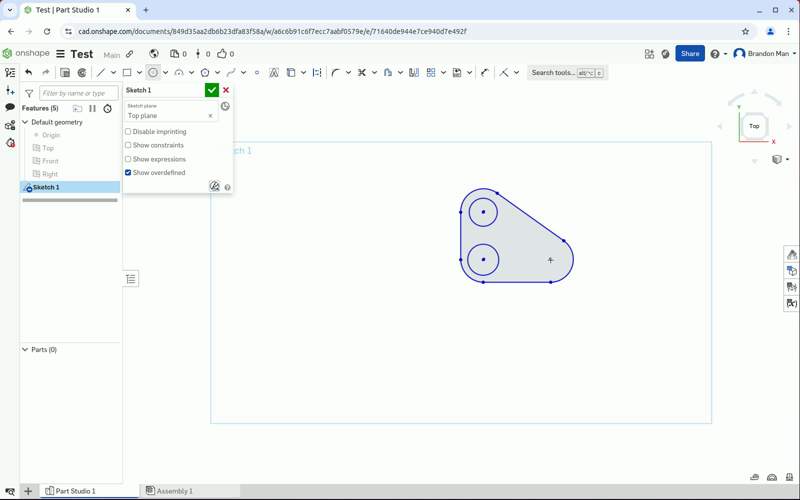
key_up(shift)
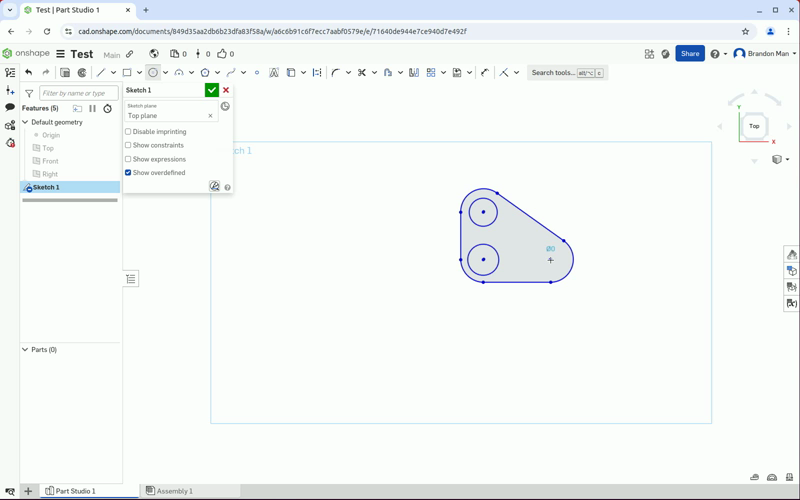
mouse_move(564, 259)
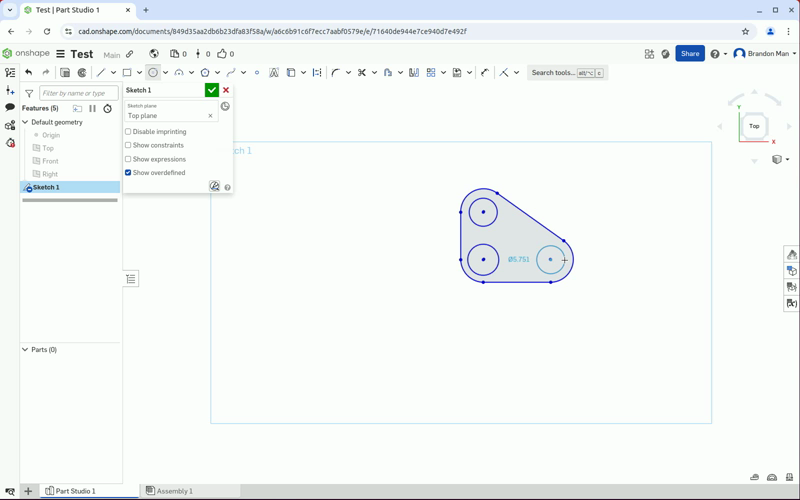
click(564, 259)
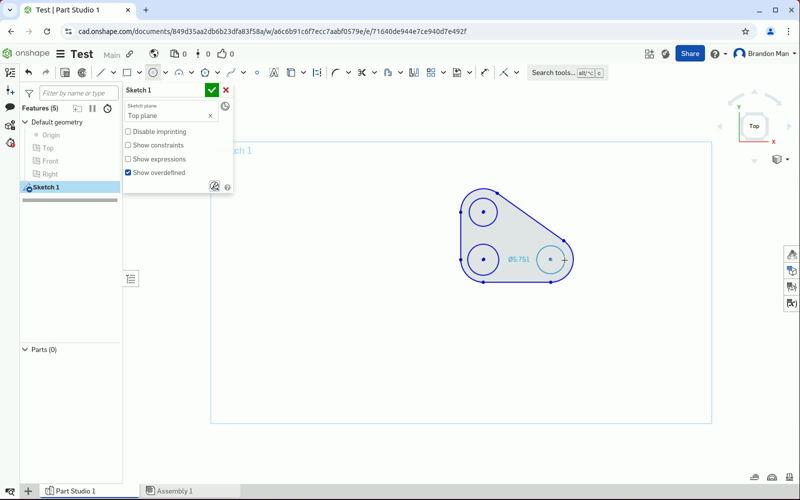
key(esc)
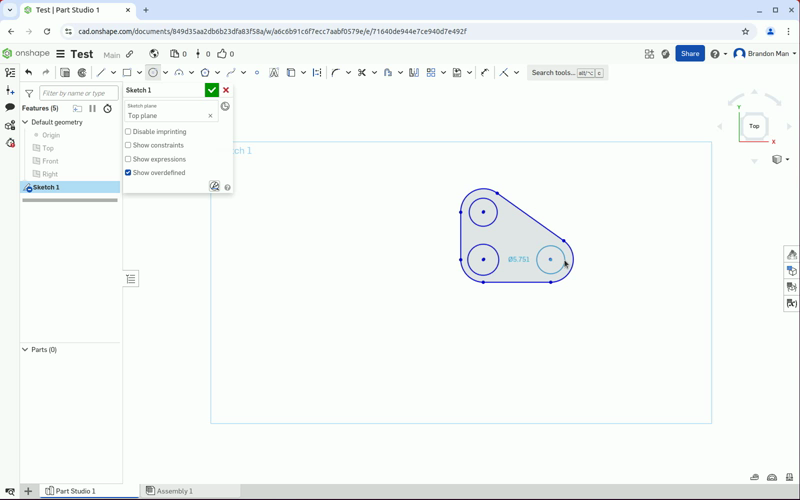
mouse_move(519, 233)
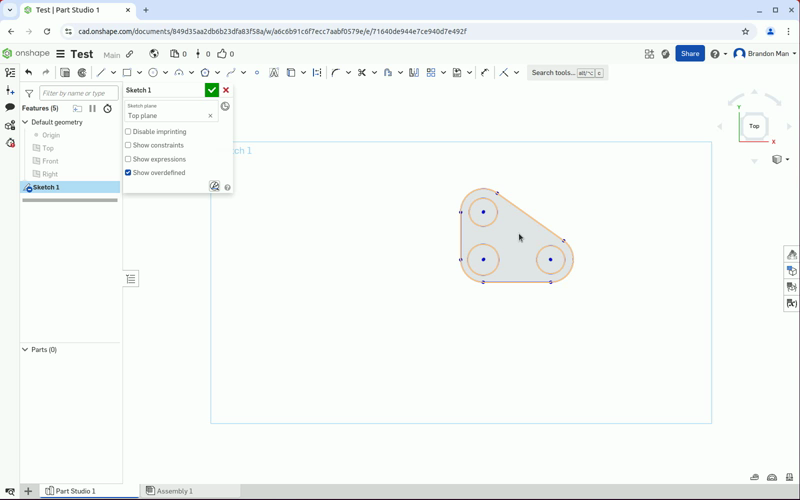
click(519, 233)
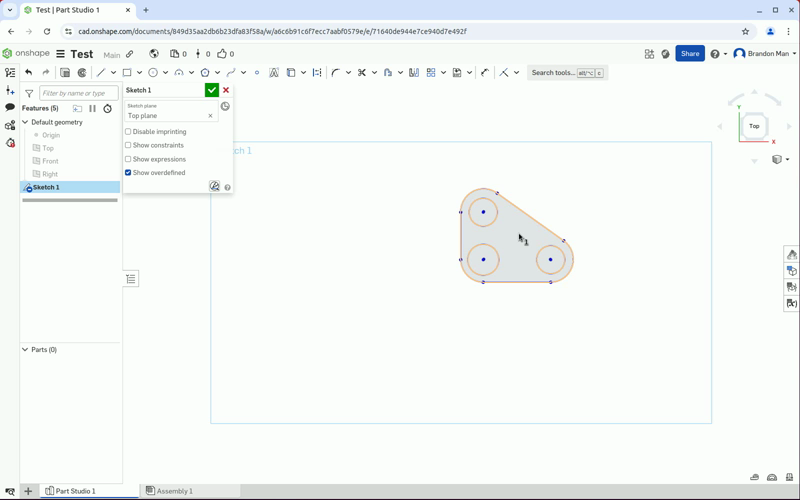
mouse_move(73, 352)
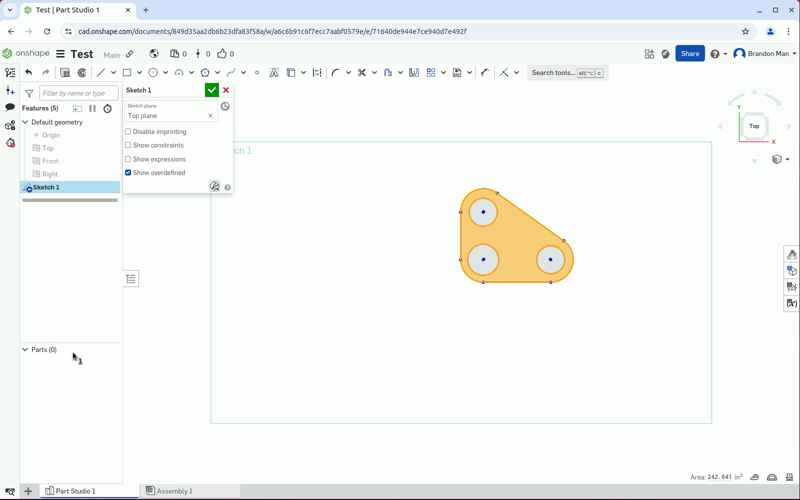
key(shift+y)
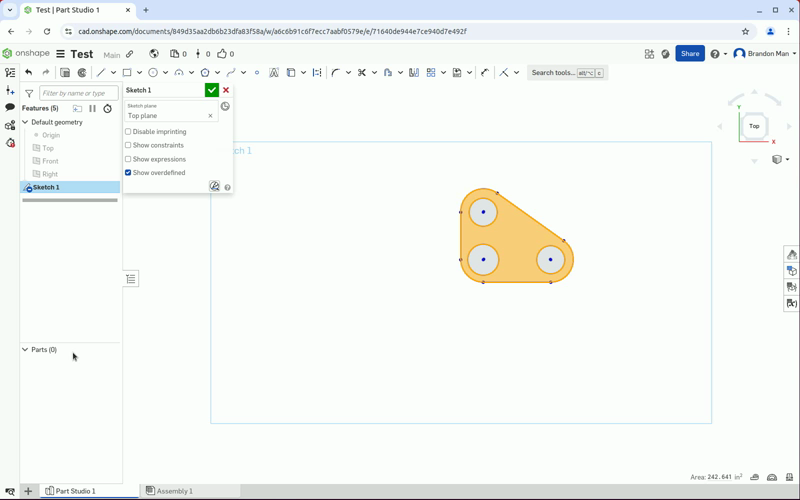
key(shift+e)
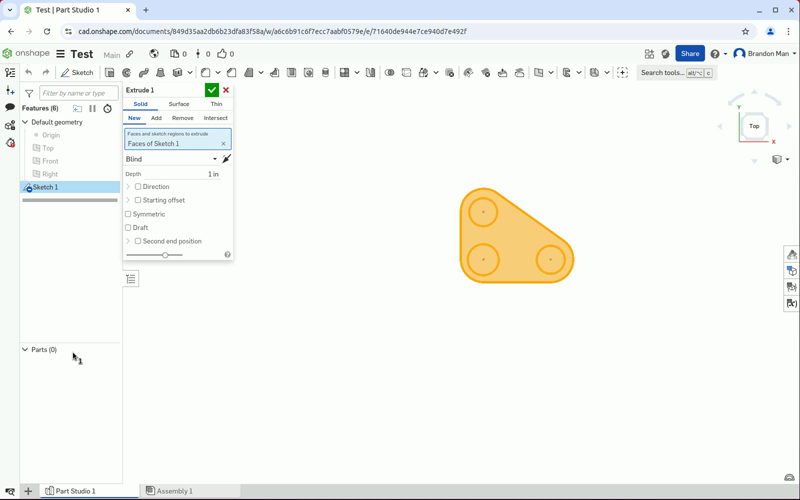
mouse_move(143, 106)
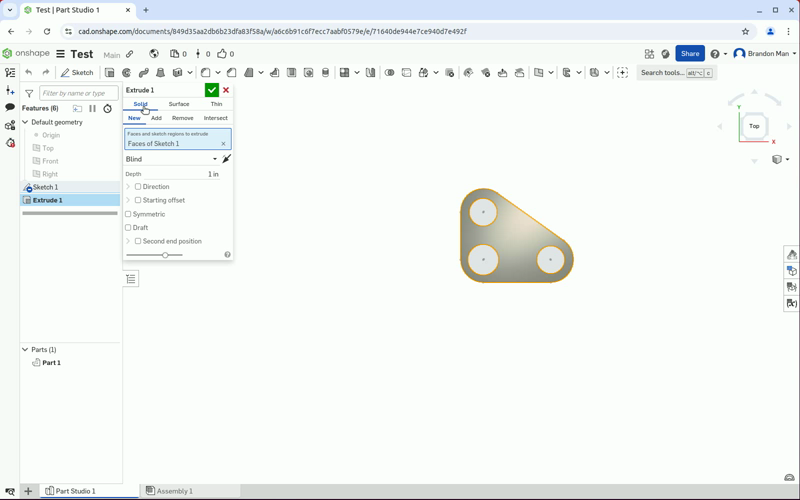
click(143, 106)
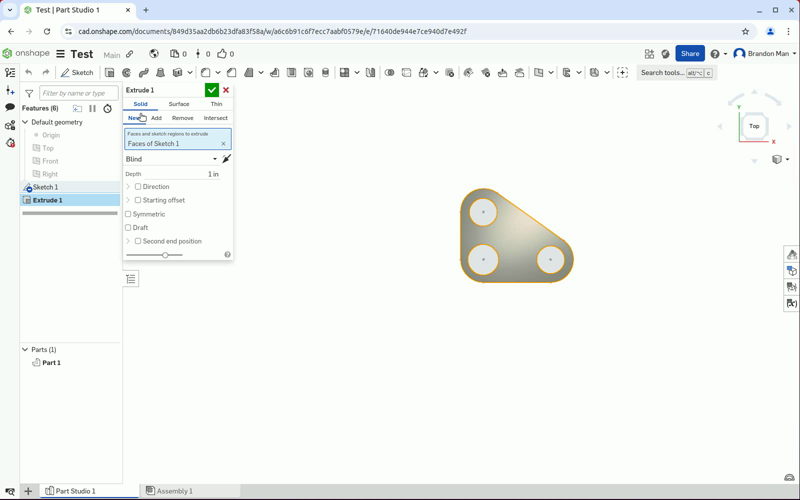
mouse_move(137, 120)
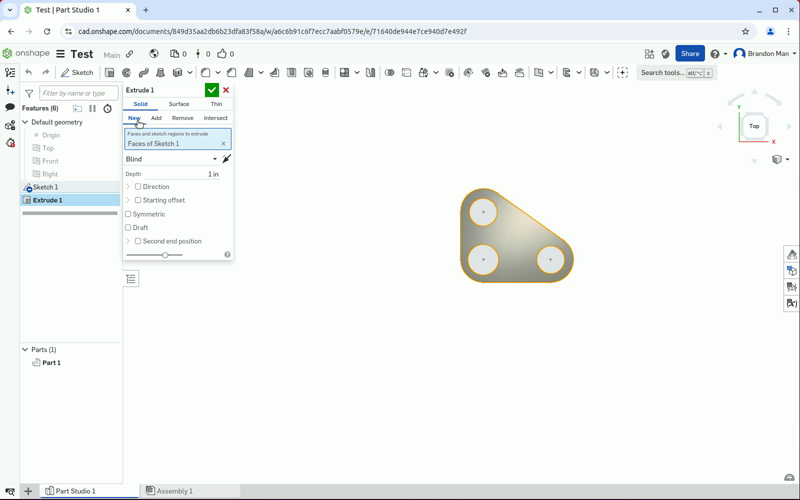
click(137, 120)
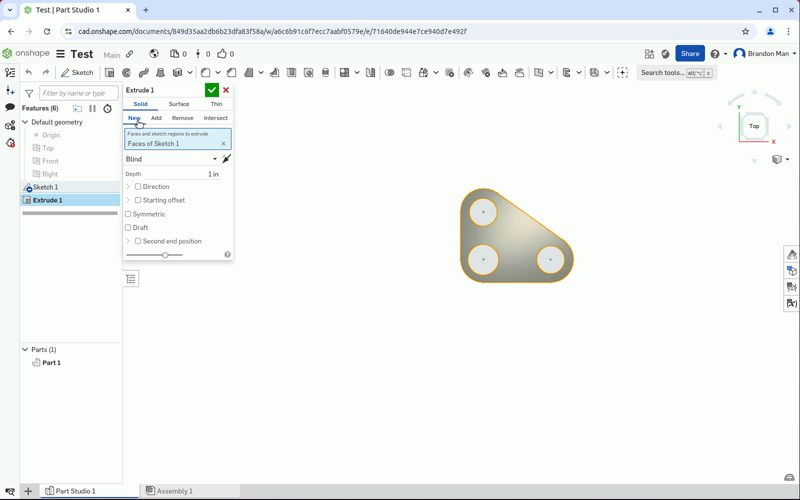
key(tab, 4)
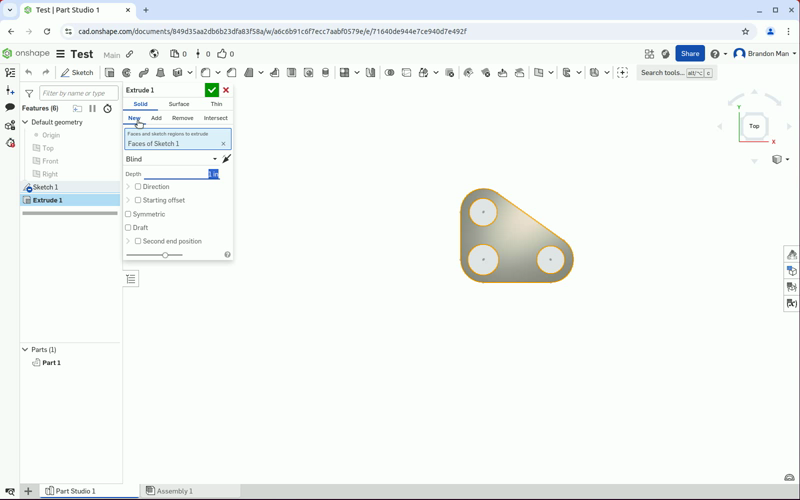
text(6.018)
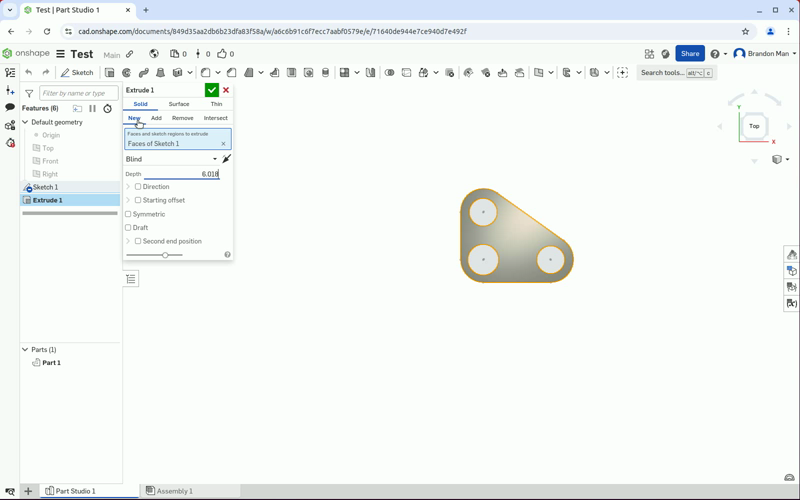
key(enter)
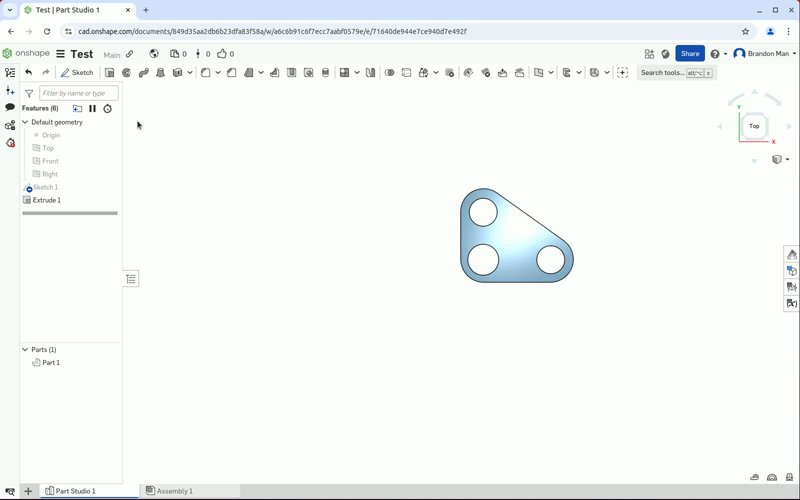
key(shift+h)
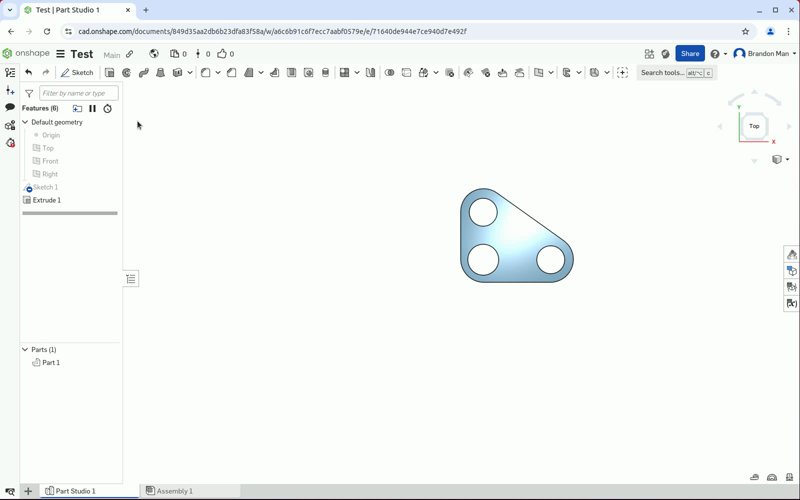
key(shift+h)
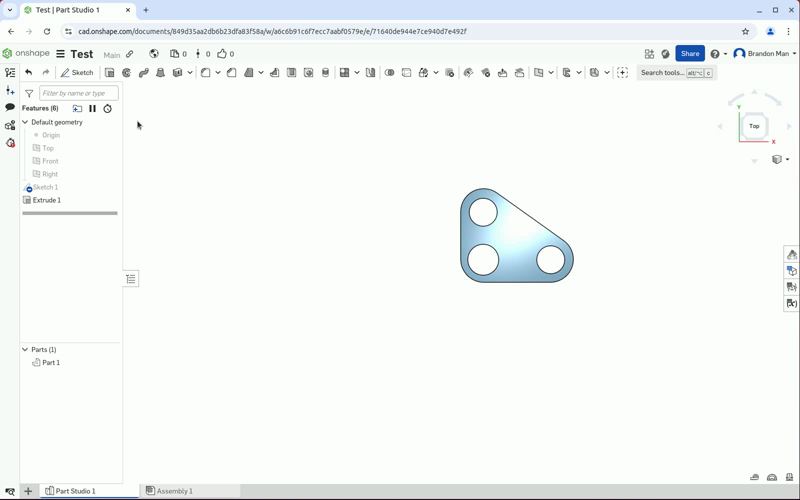
mouse_move(73, 189)
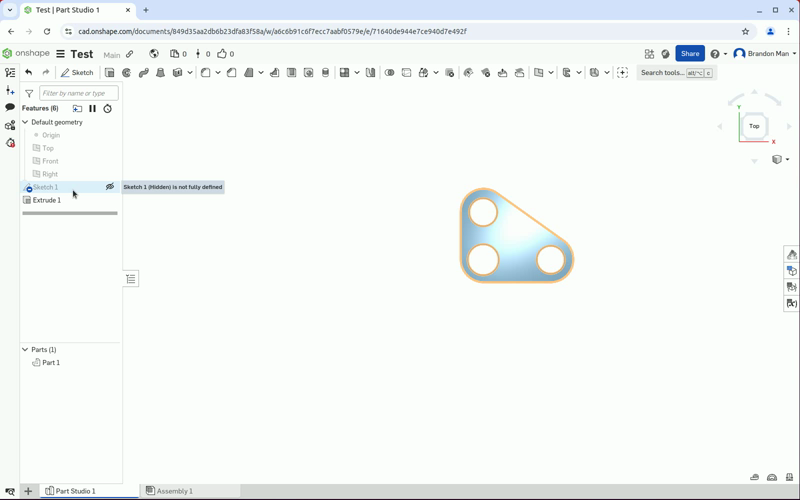
click(73, 189)
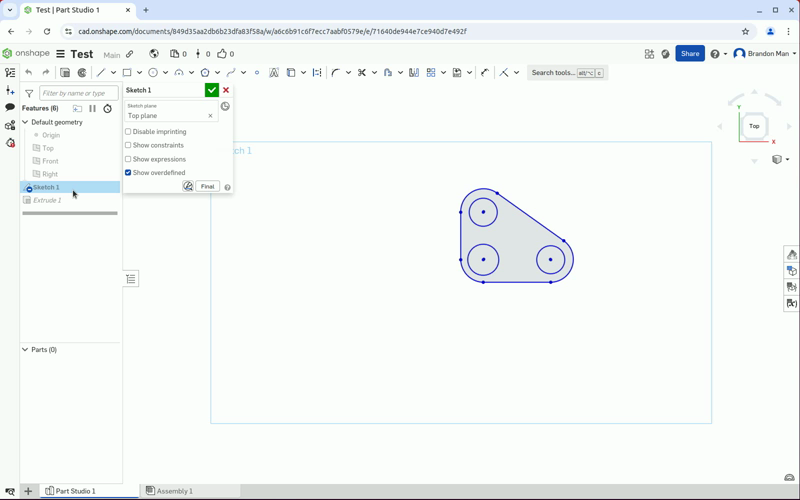
mouse_move(229, 92)
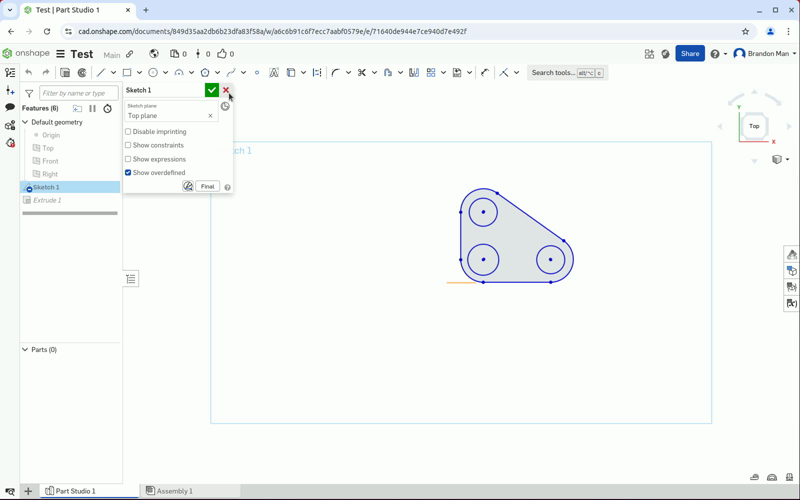
click(229, 92)
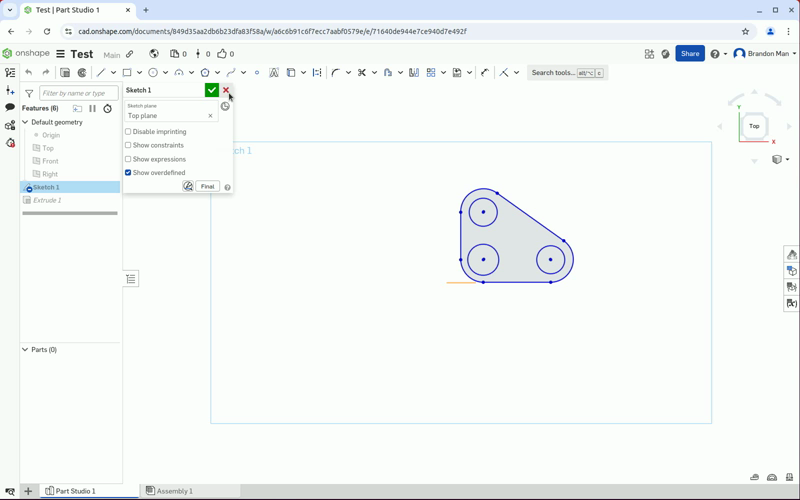
key(shift+s)
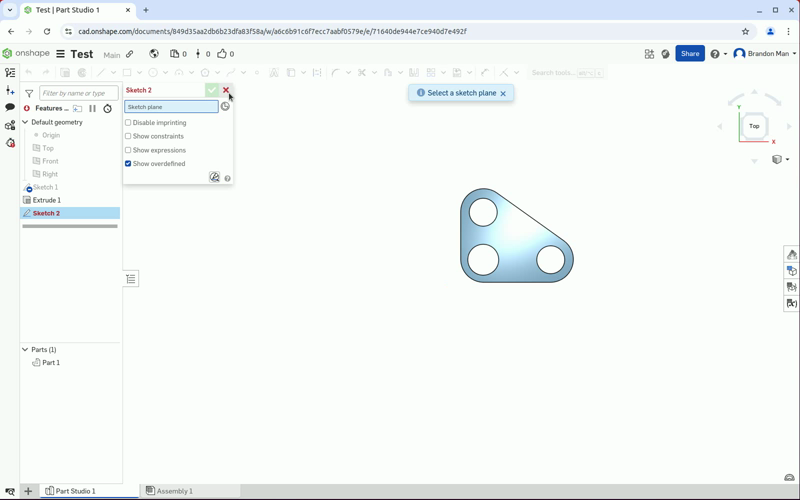
mouse_move(73, 150)
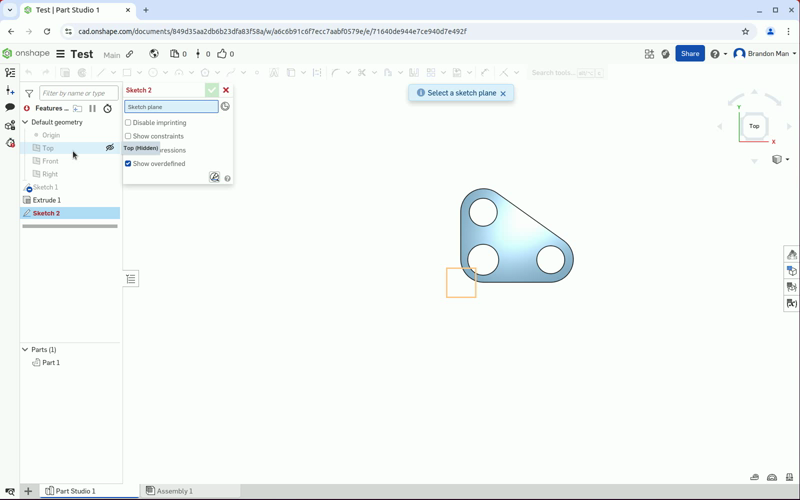
click(73, 150)
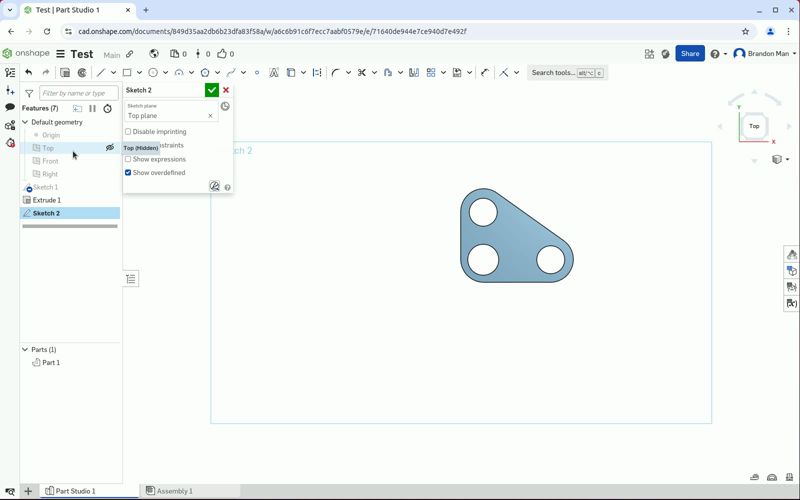
mouse_move(73, 352)
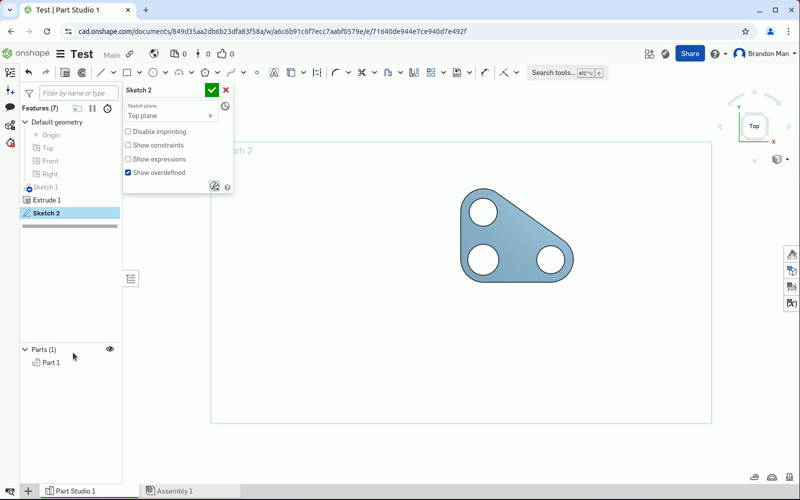
key(y)
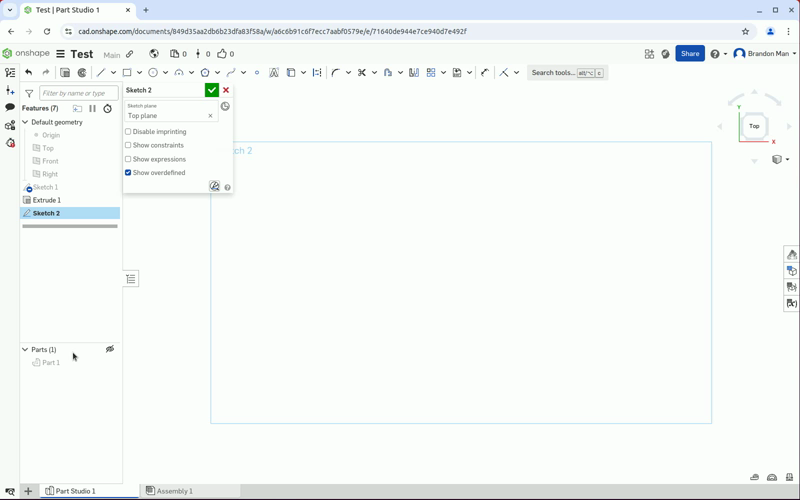
key(c)
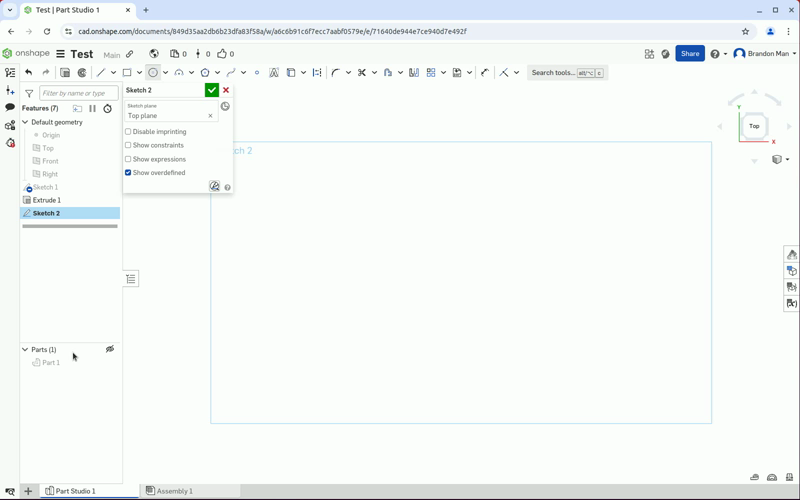
key_down(shift)
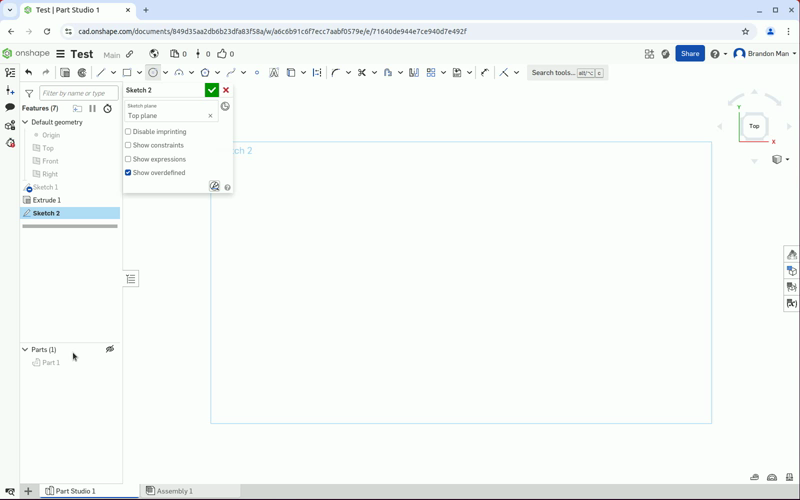
mouse_move(484, 212)
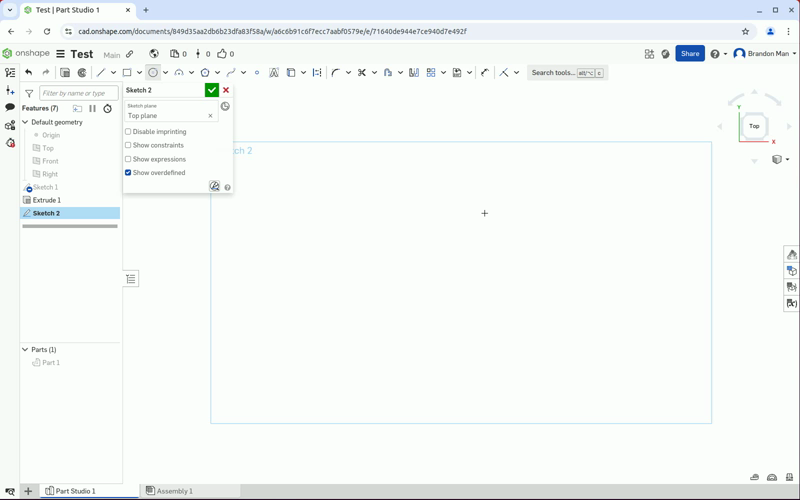
click(484, 212)
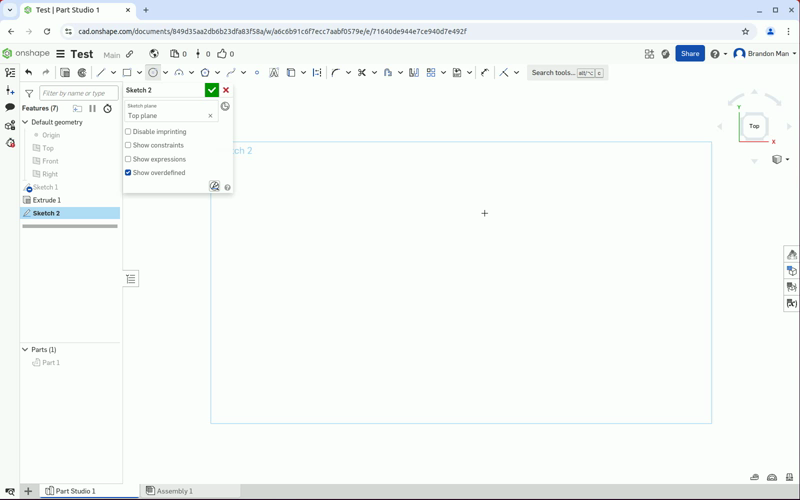
key_up(shift)
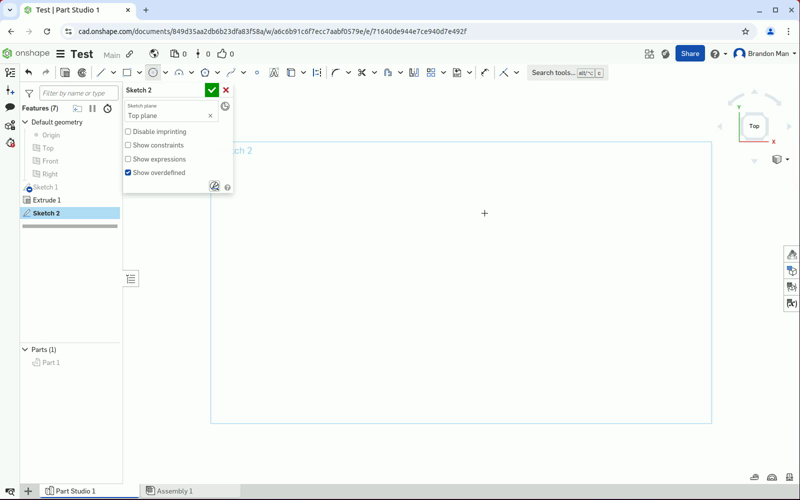
mouse_move(499, 212)
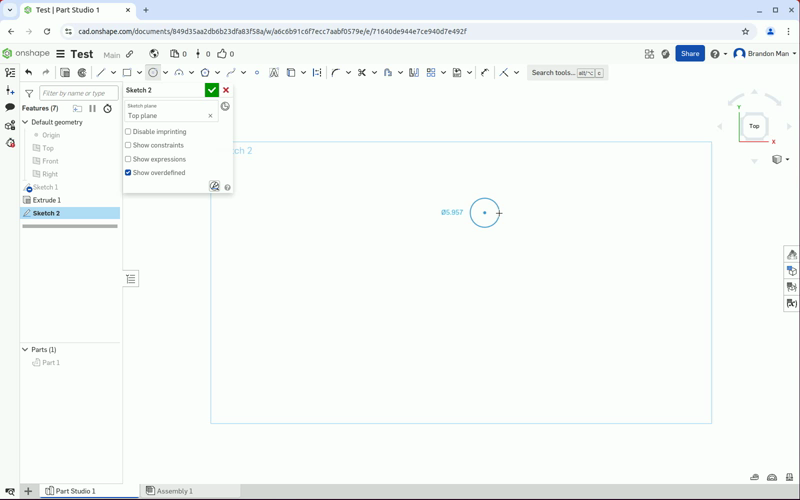
click(499, 212)
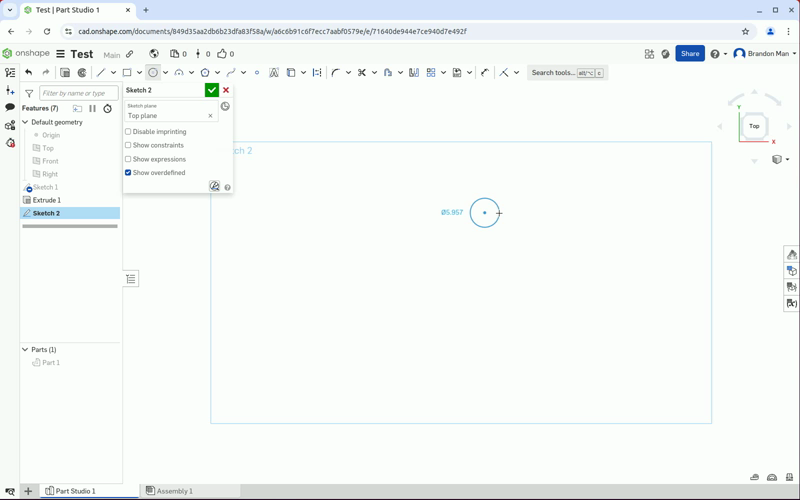
key(esc)
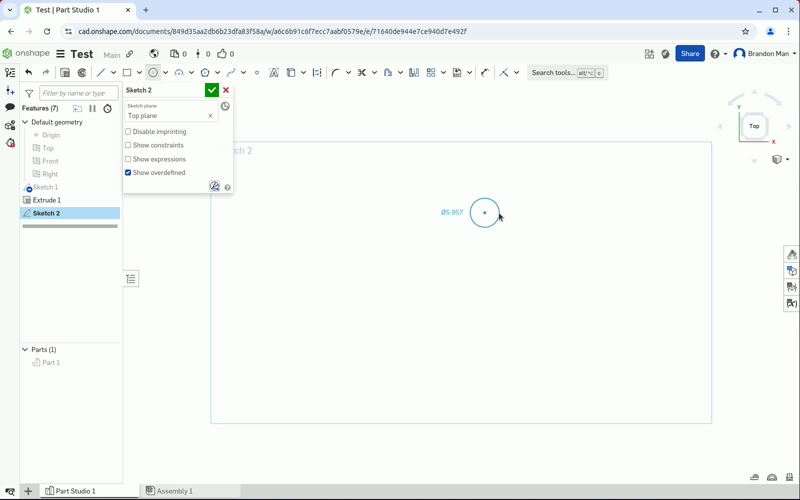
key(c)
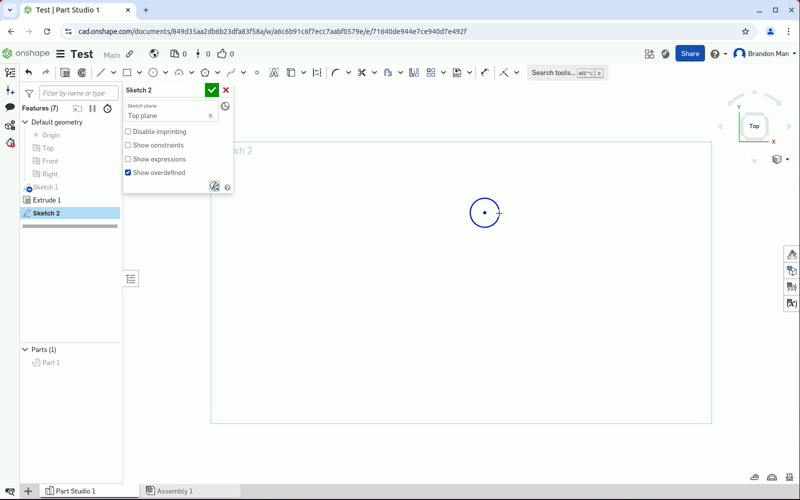
key_down(shift)
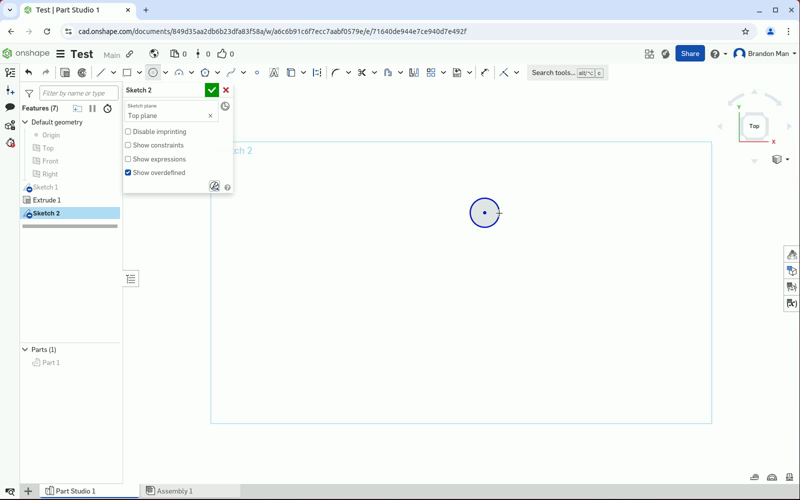
mouse_move(484, 212)
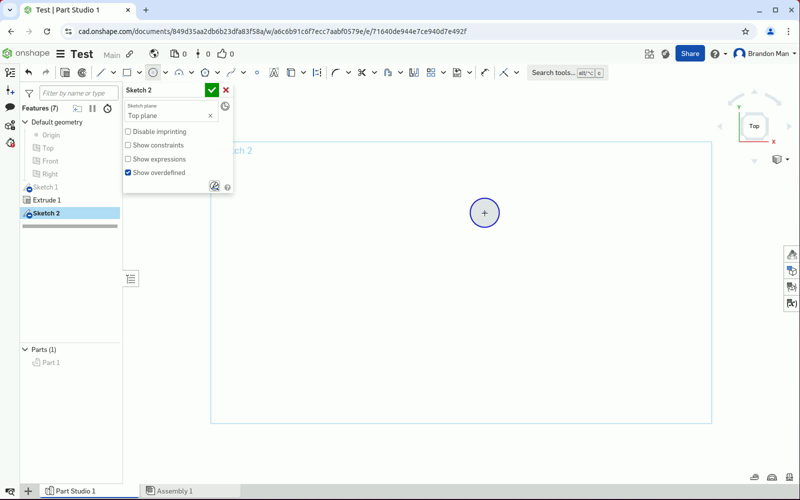
click(484, 212)
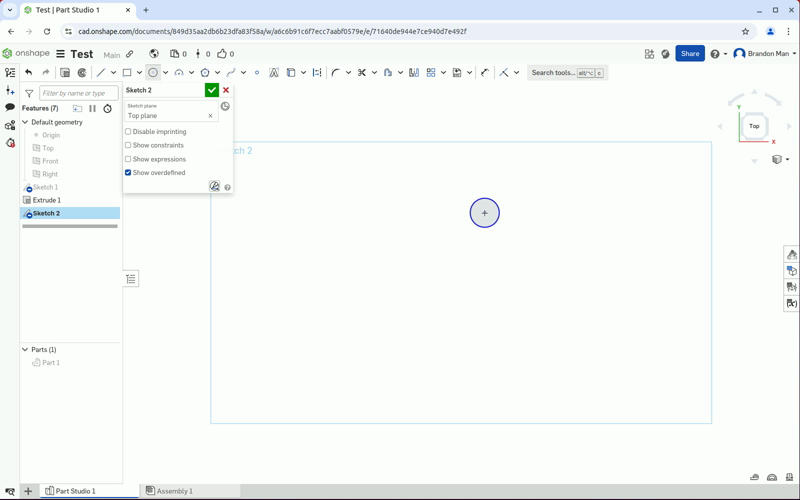
key_up(shift)
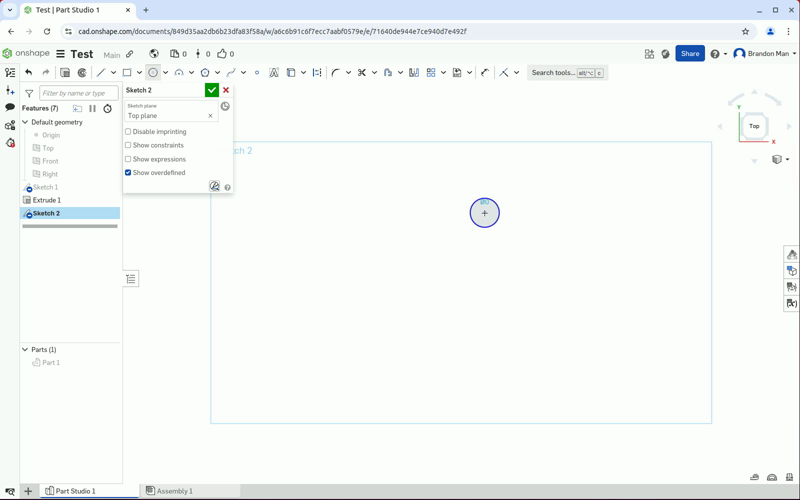
mouse_move(491, 212)
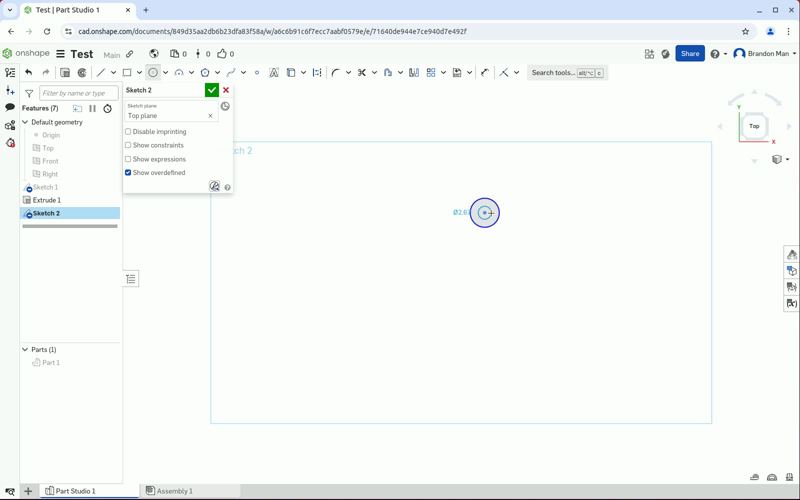
click(491, 212)
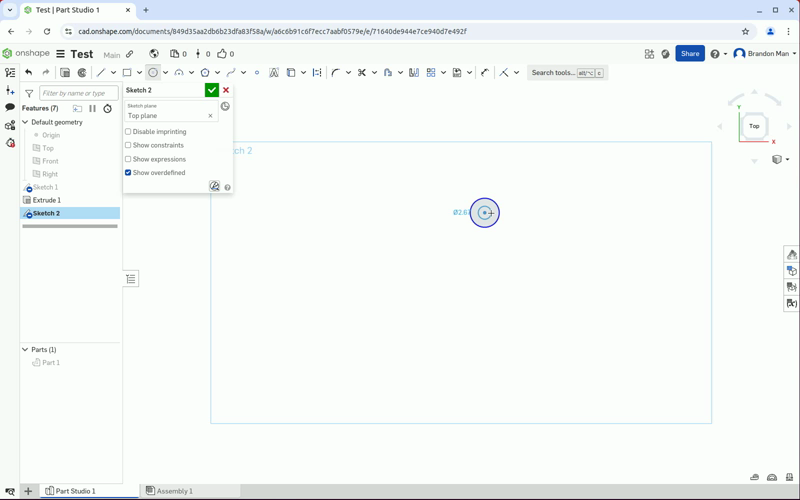
key(esc)
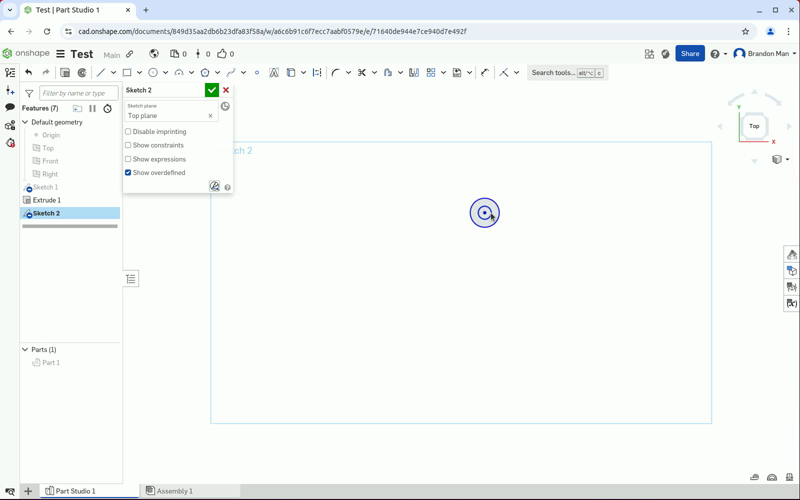
mouse_move(478, 209)
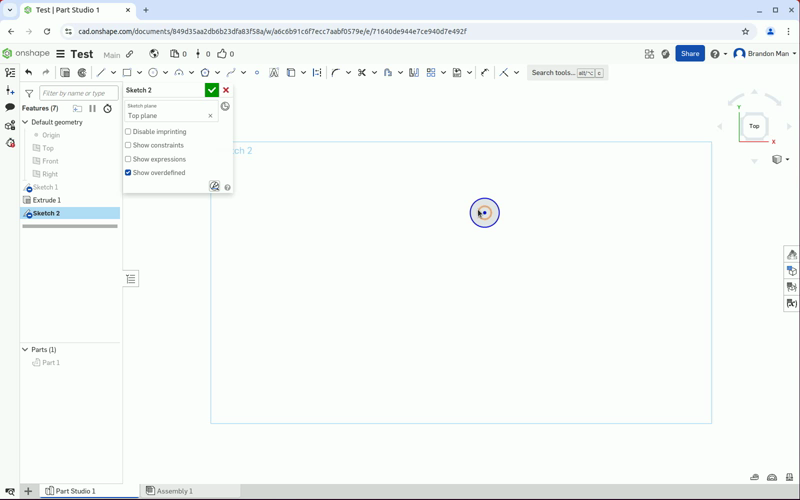
scroll(6)
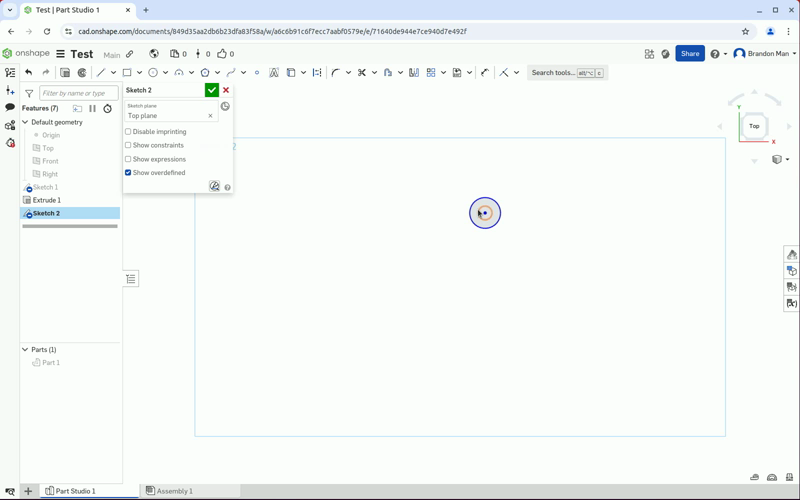
scroll(6)
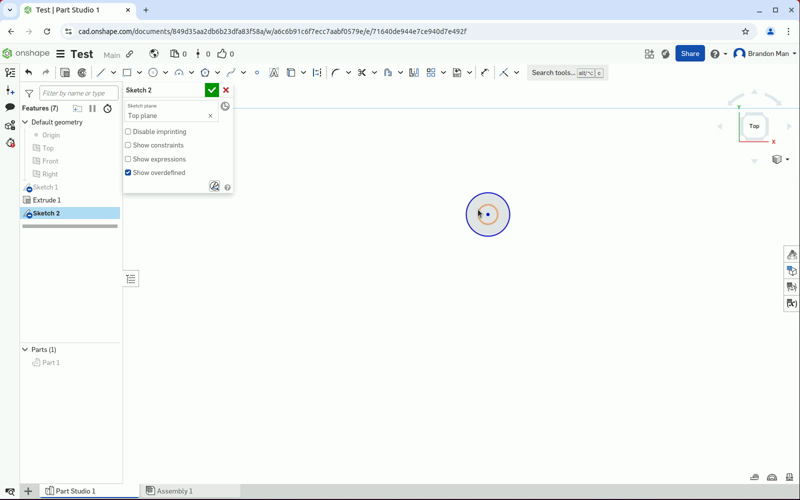
scroll(6)
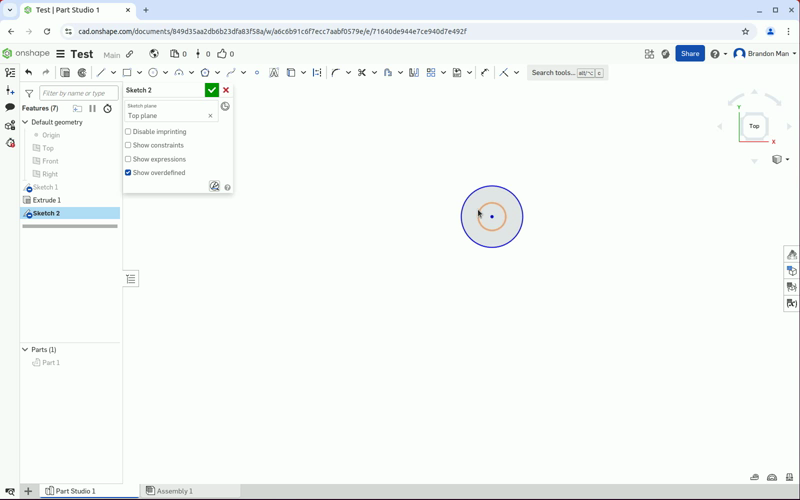
scroll(6)
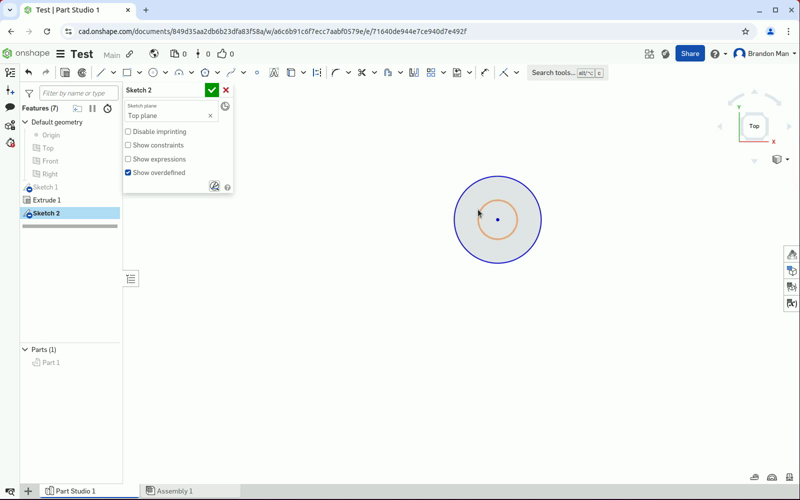
scroll(6)
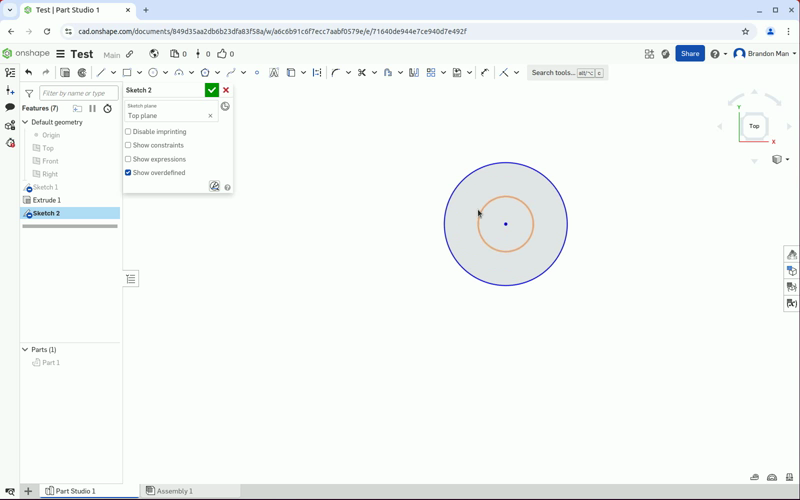
scroll(6)
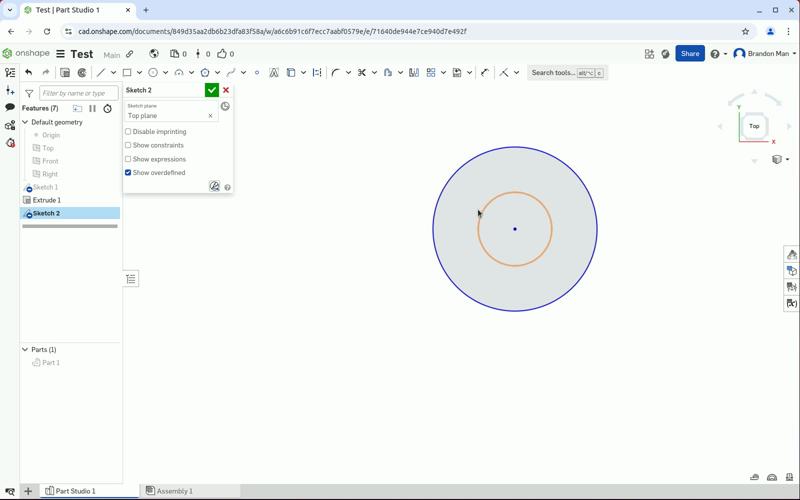
scroll(6)
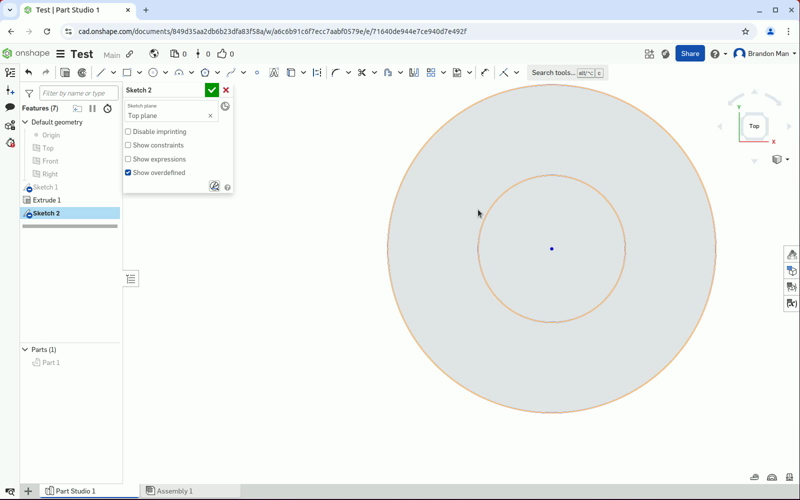
click(478, 209)
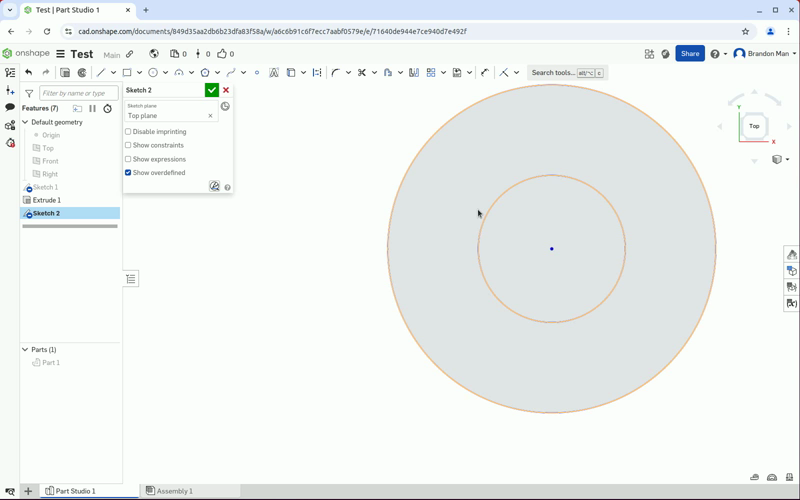
scroll(-6)
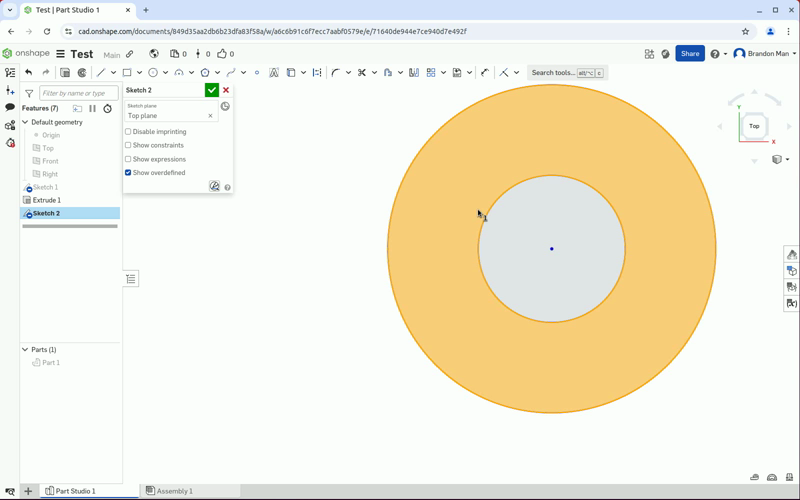
scroll(-6)
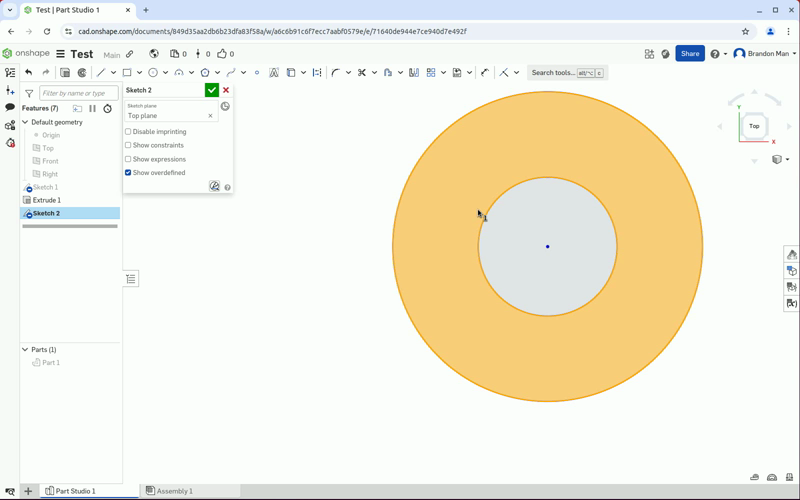
scroll(-6)
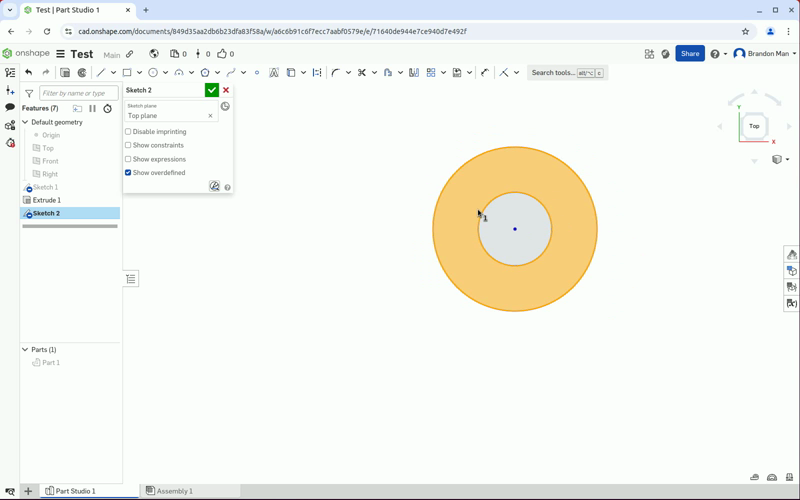
scroll(-6)
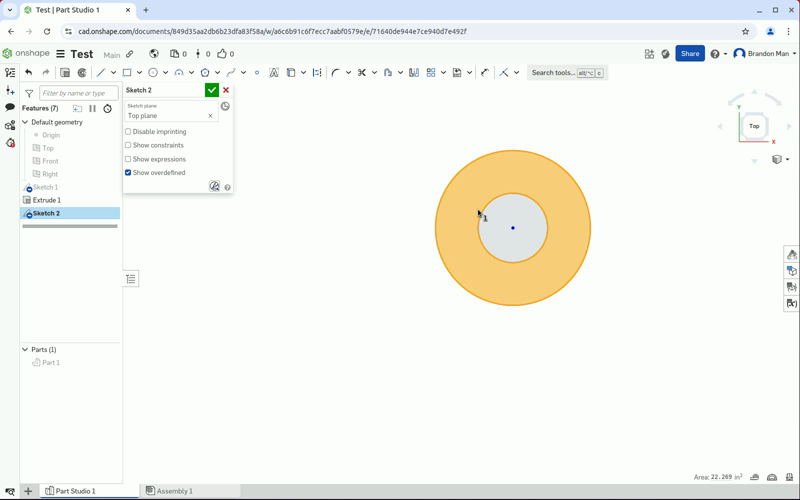
scroll(-6)
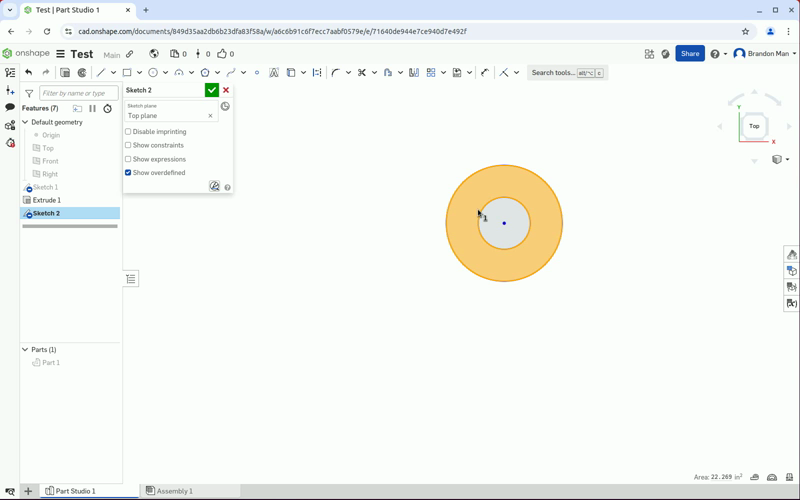
scroll(-6)
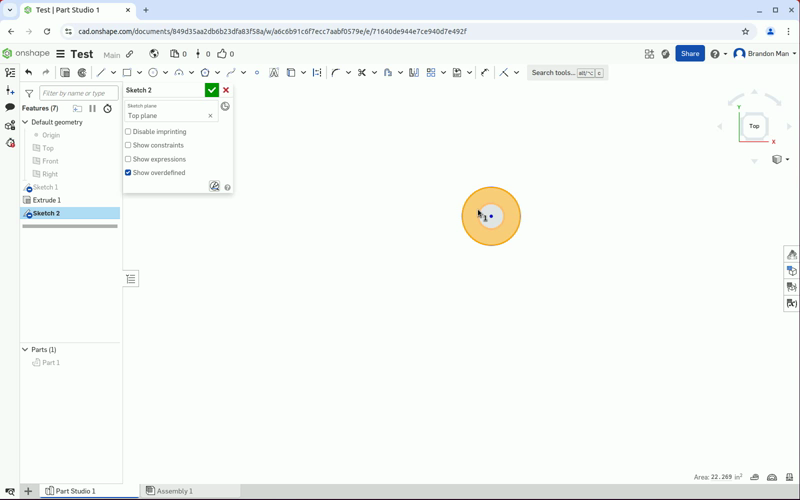
scroll(-6)
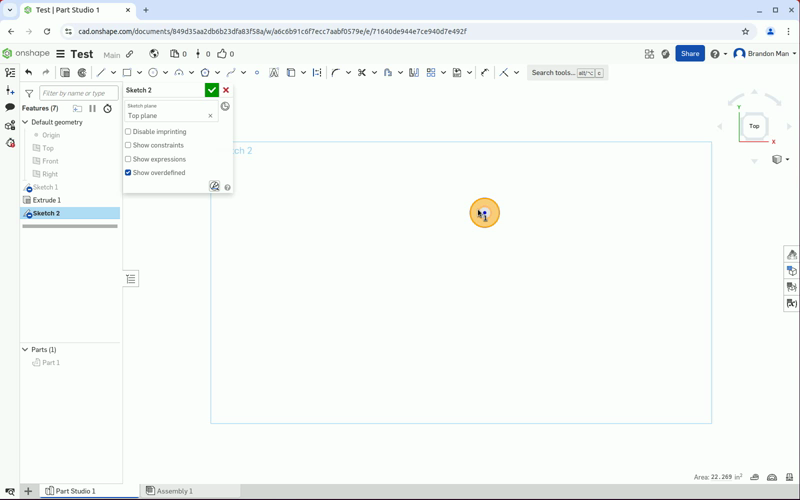
mouse_move(73, 352)
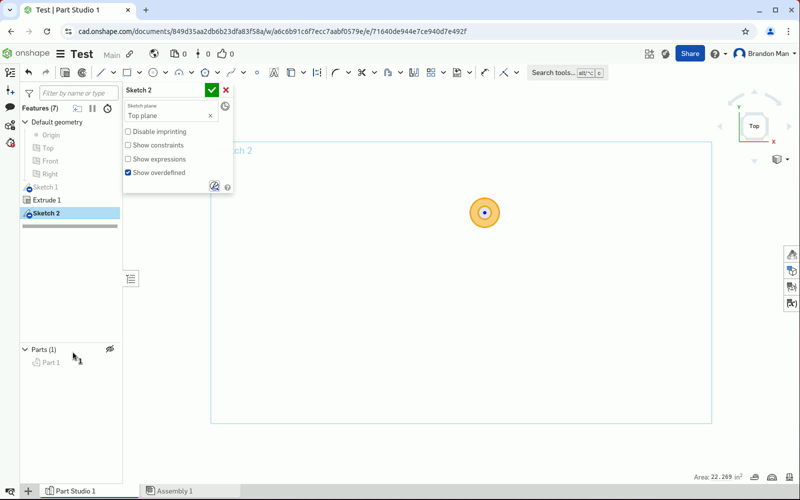
key(shift+y)
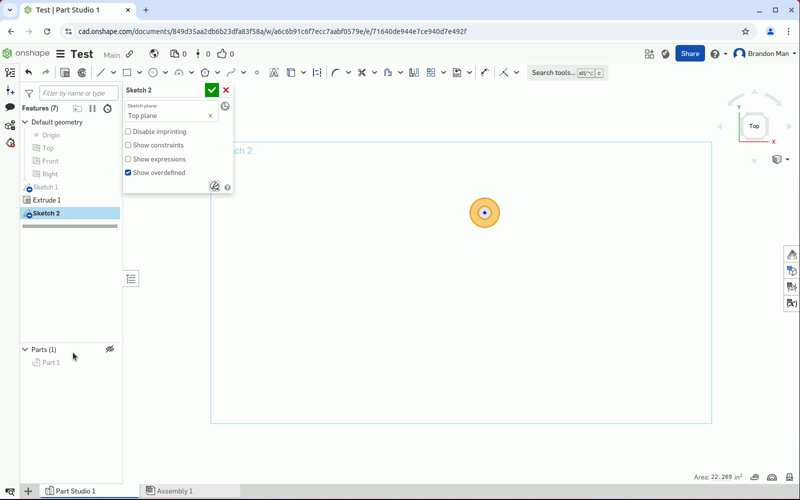
key(shift+e)
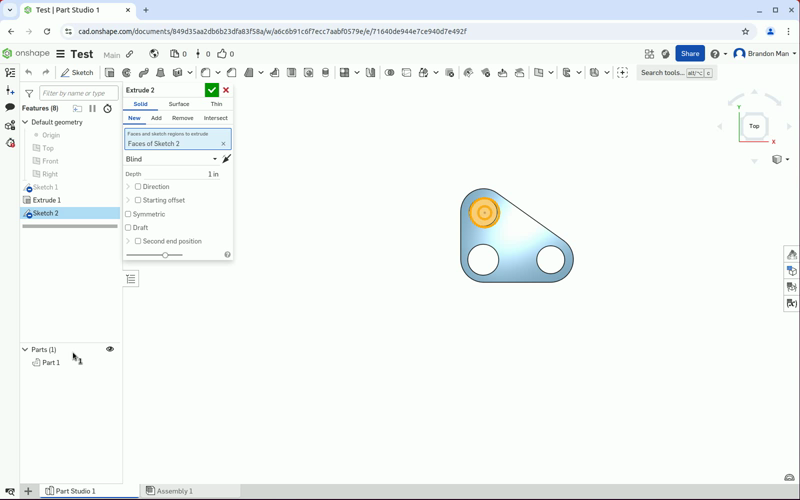
mouse_move(143, 106)
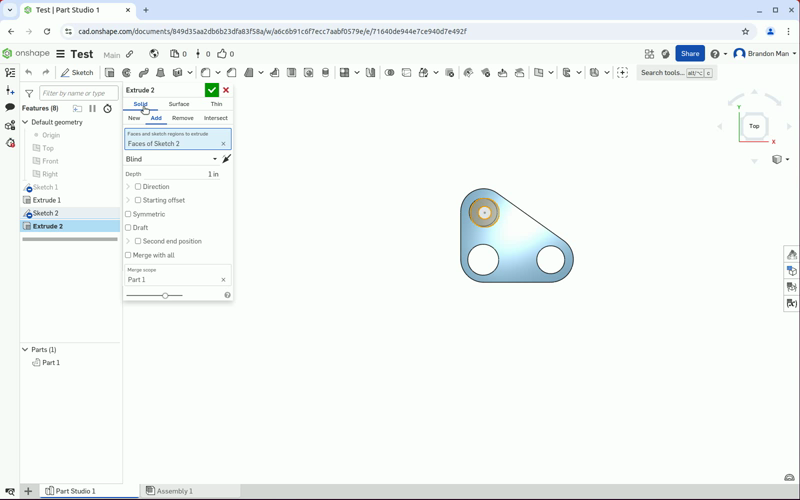
click(143, 106)
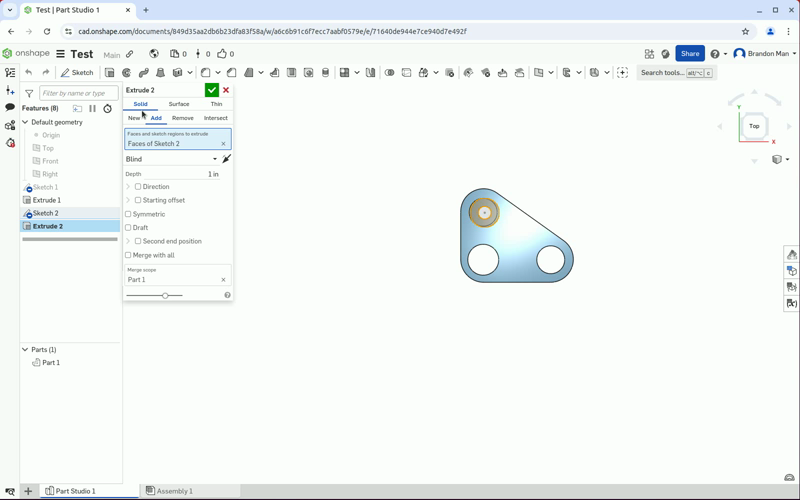
mouse_move(137, 120)
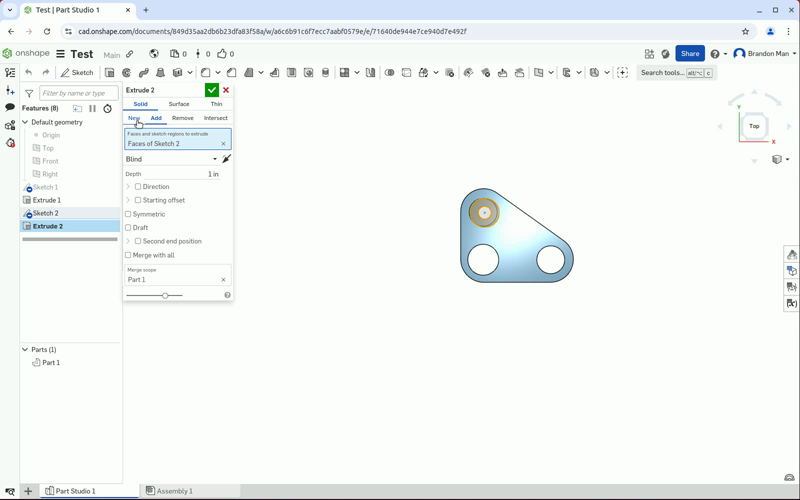
click(137, 120)
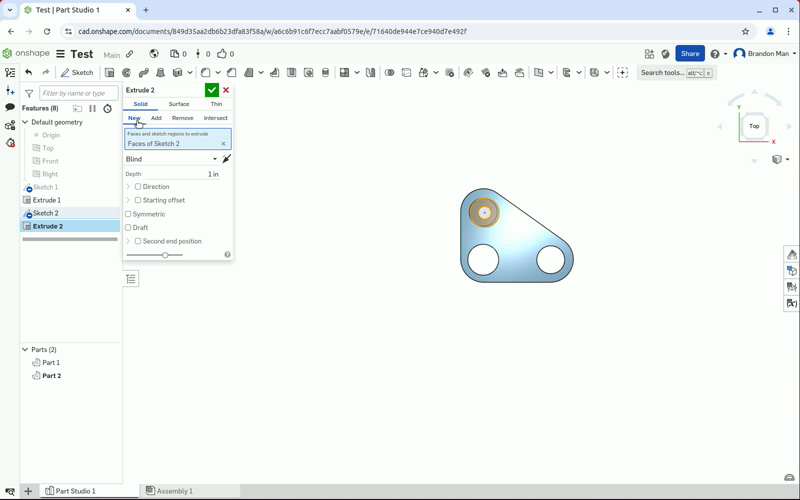
key(tab, 4)
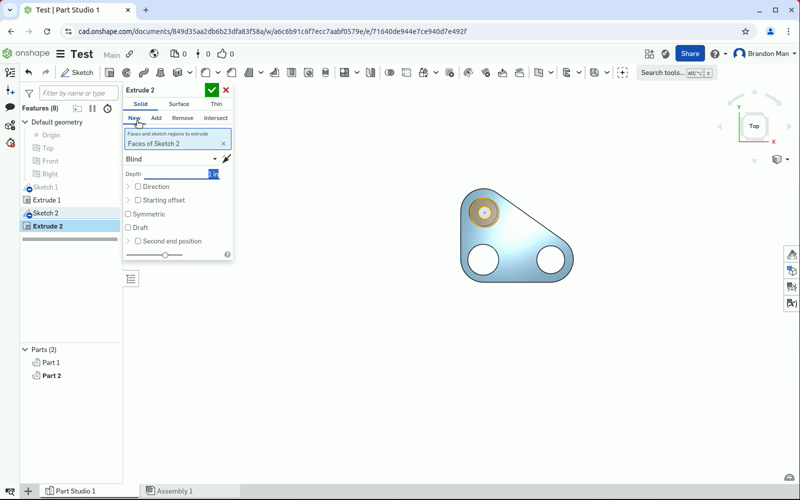
text(2.889)
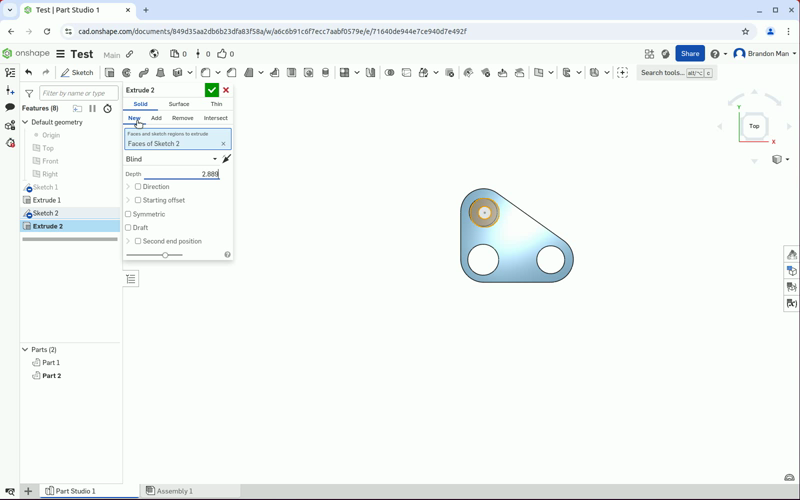
key(enter)
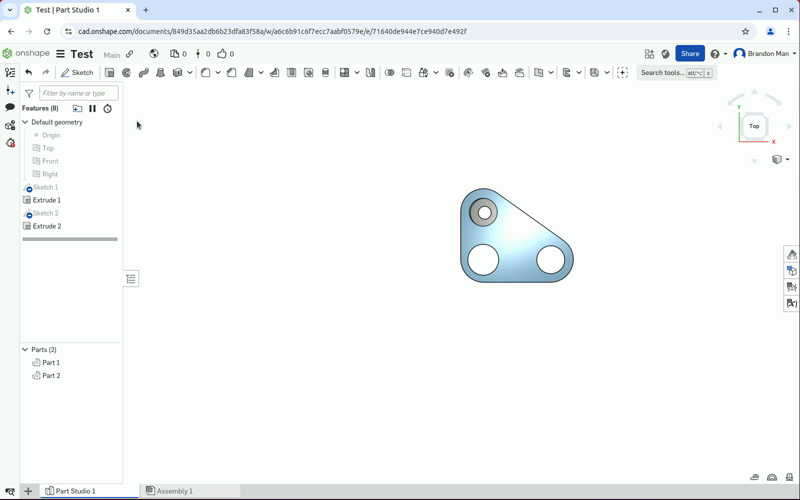
key(shift+h)
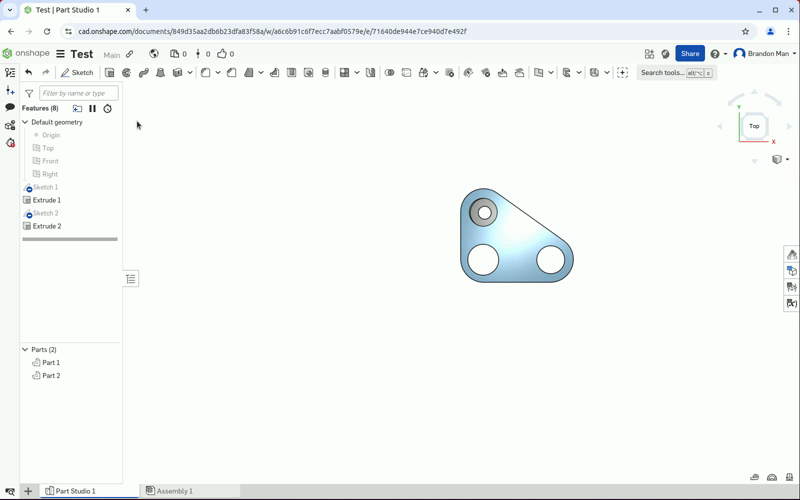
key(shift+h)
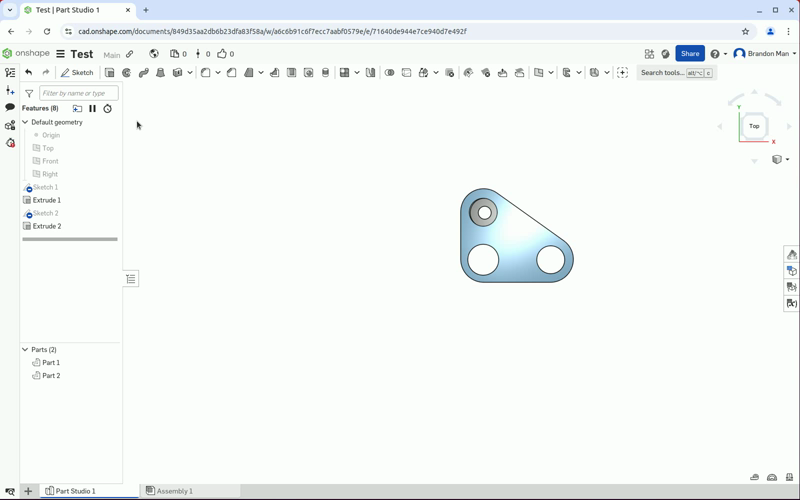
mouse_move(73, 189)
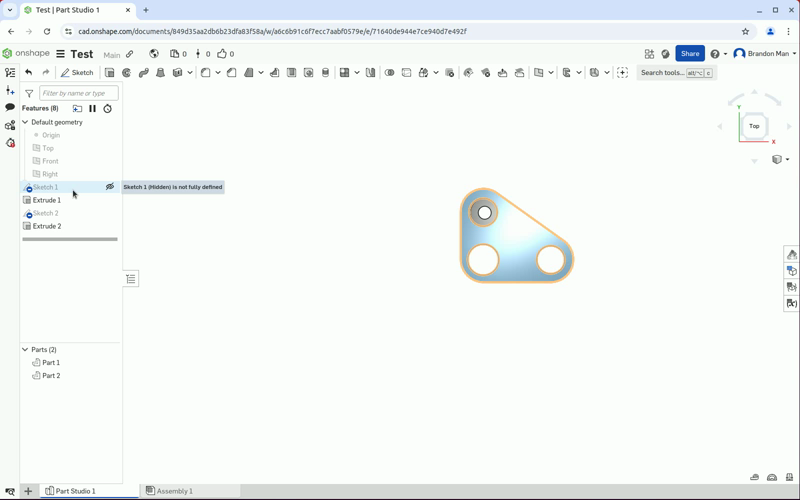
click(73, 189)
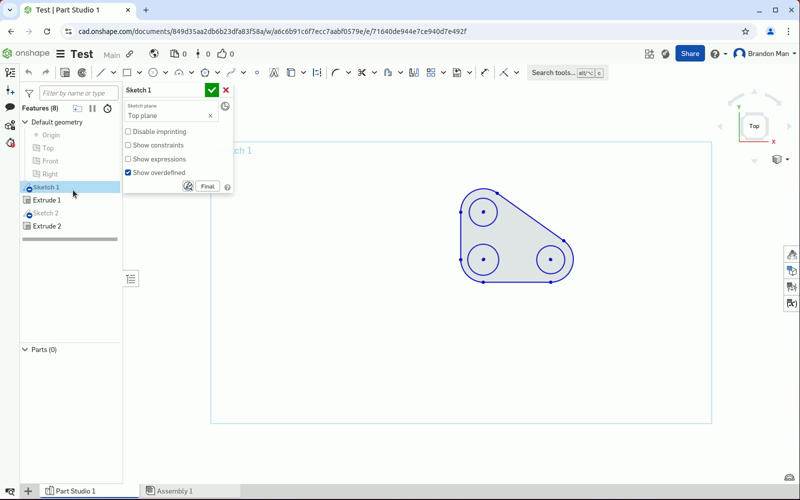
mouse_move(229, 92)
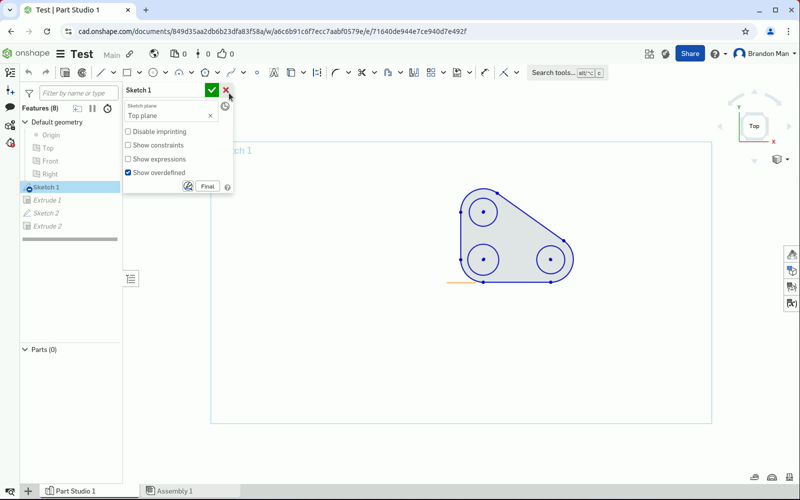
click(229, 92)
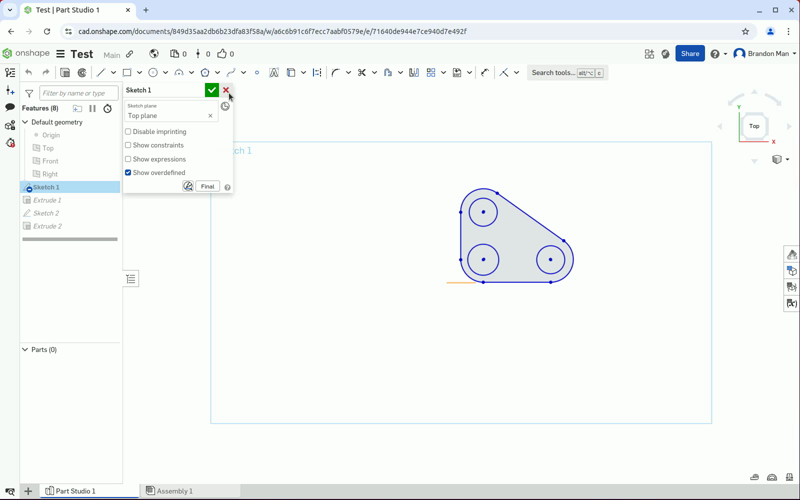
key(shift+s)
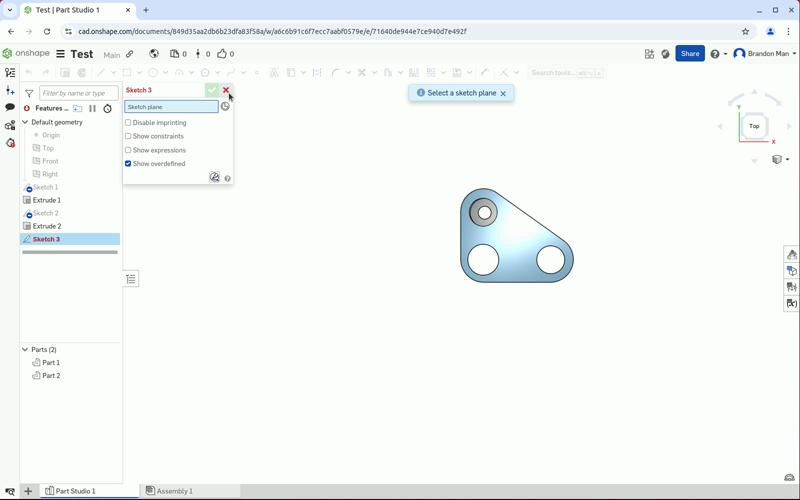
mouse_move(73, 150)
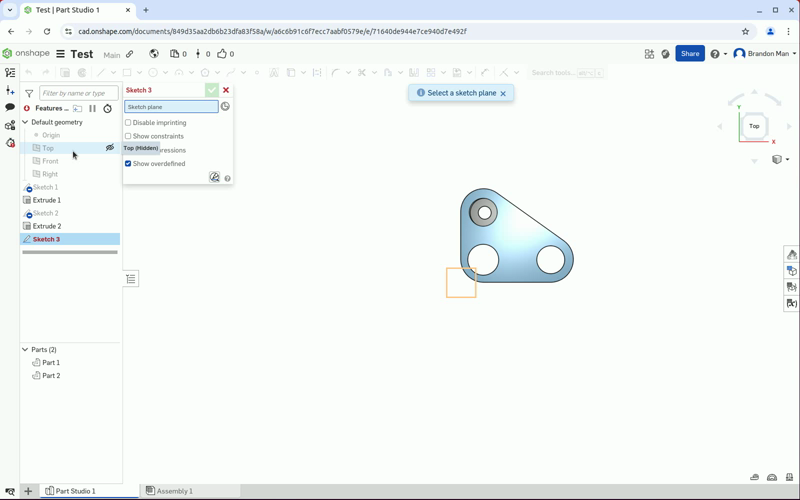
click(73, 150)
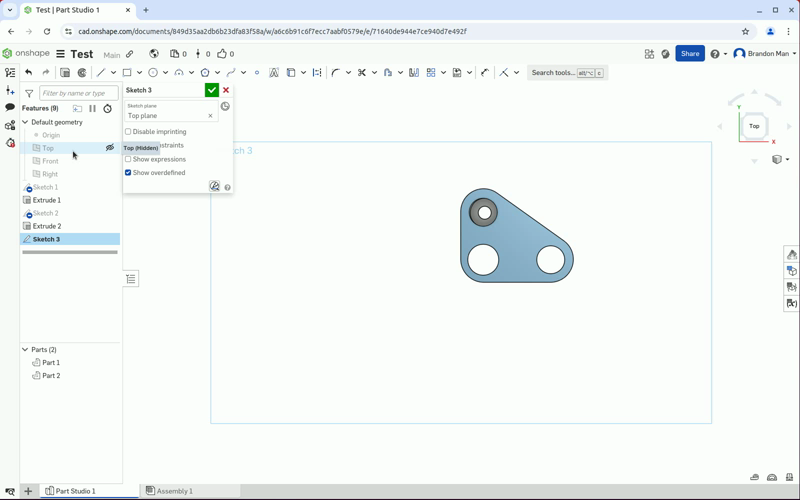
mouse_move(73, 352)
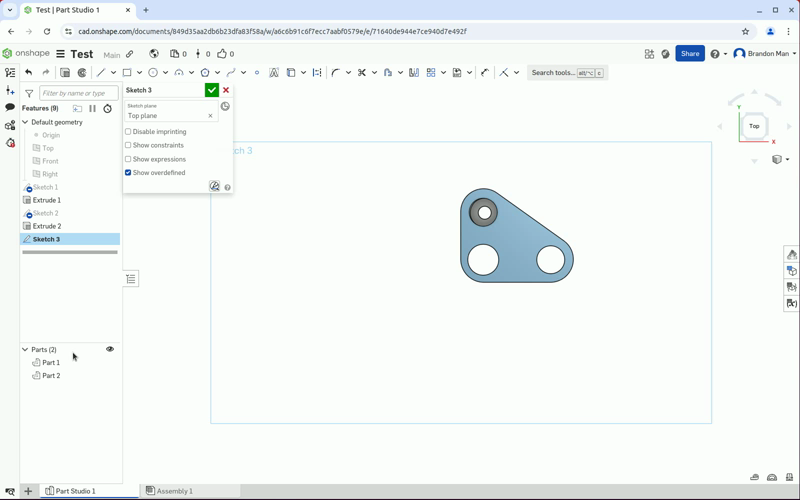
key(y)
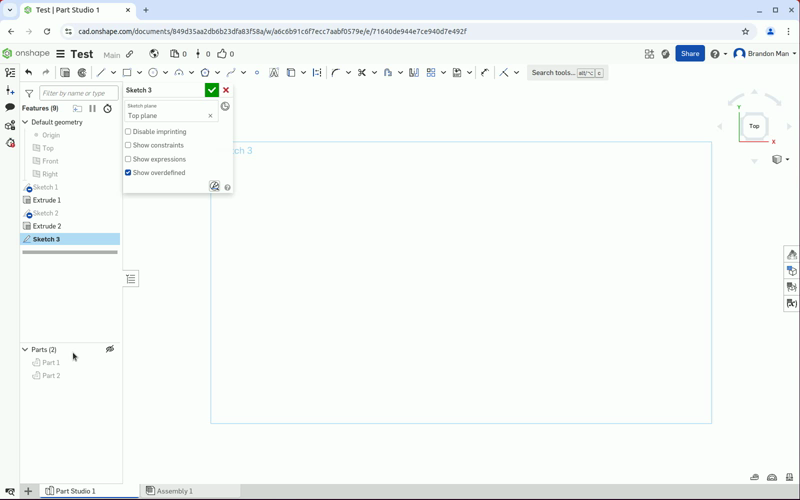
key(c)
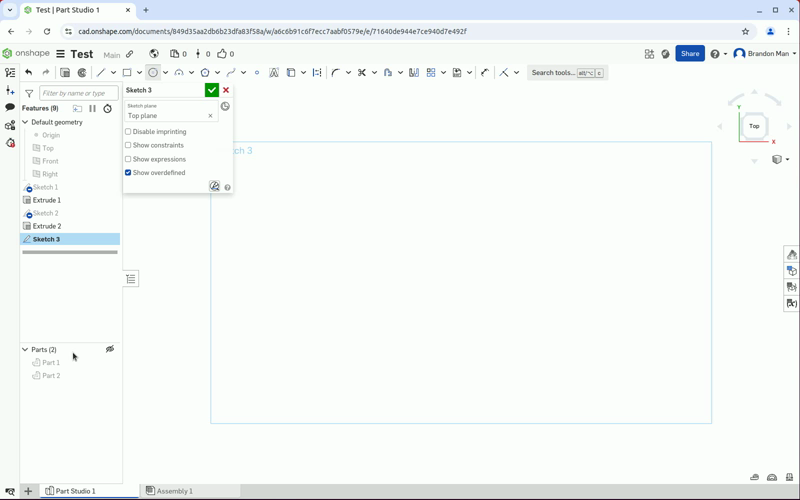
key_down(shift)
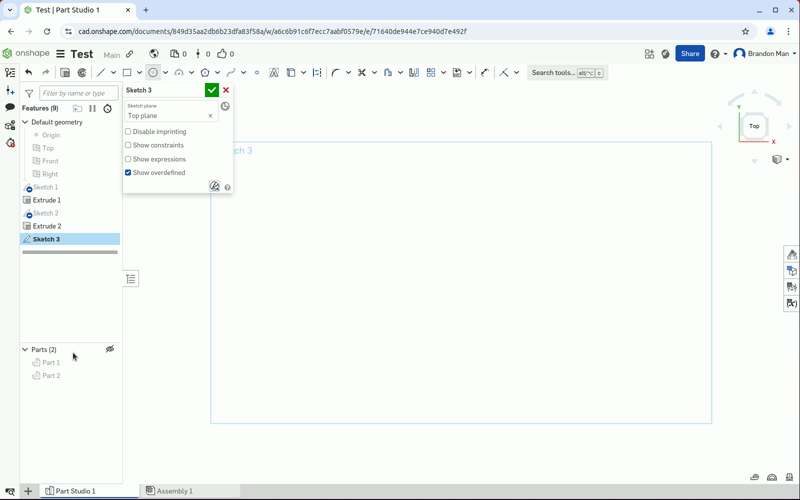
mouse_move(484, 259)
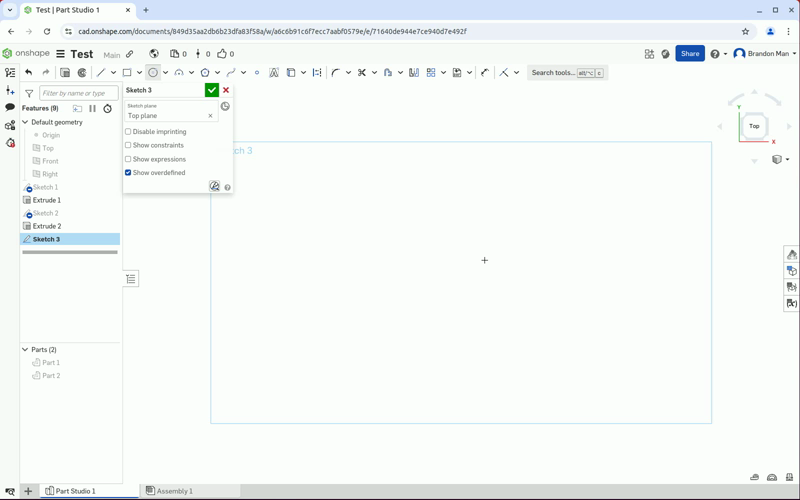
click(484, 259)
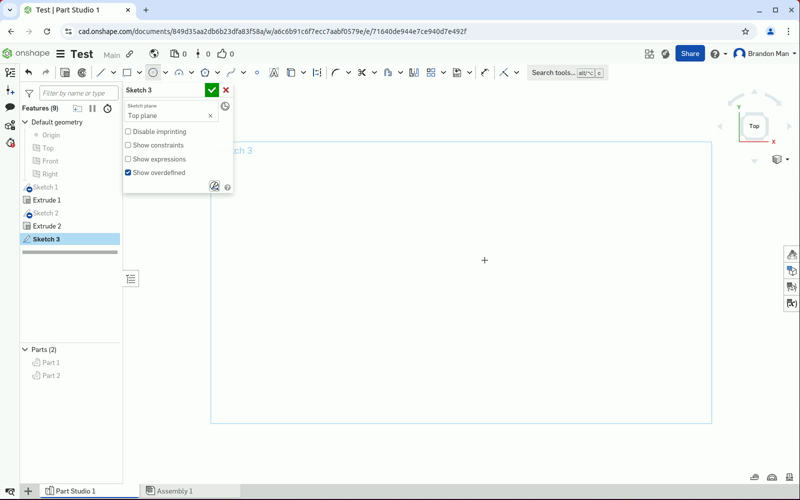
key_up(shift)
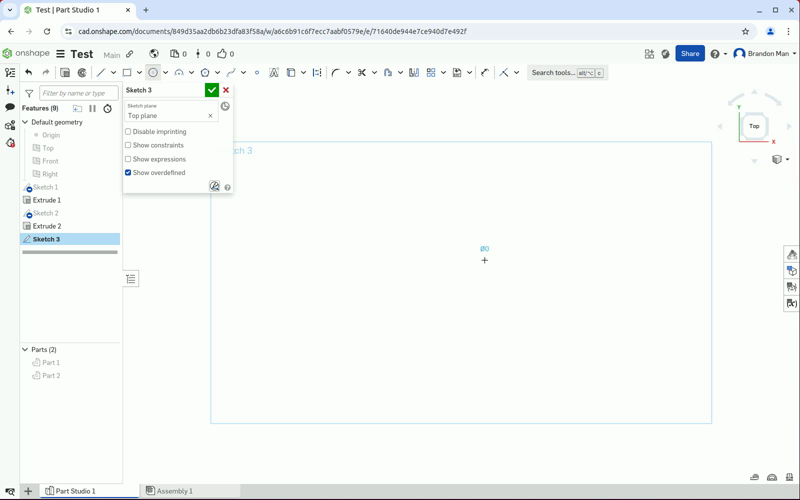
mouse_move(500, 259)
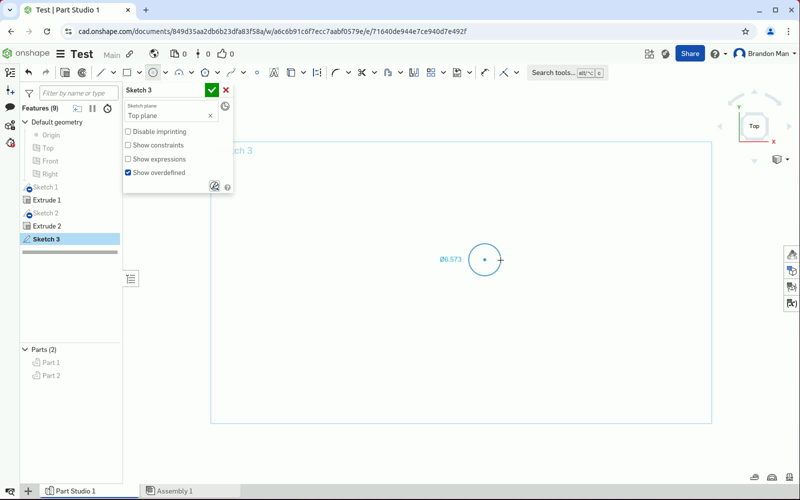
click(500, 259)
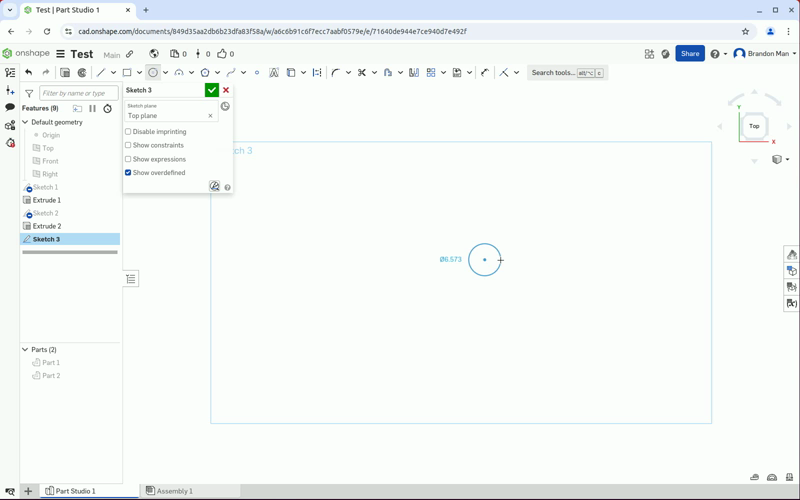
key(esc)
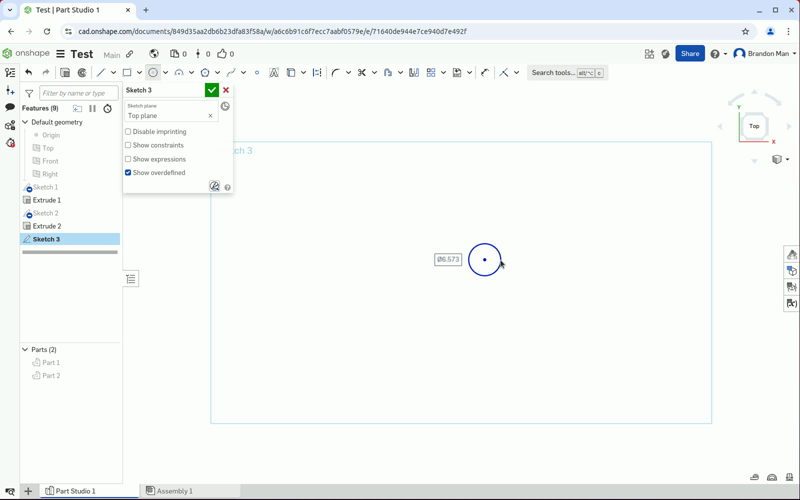
key(c)
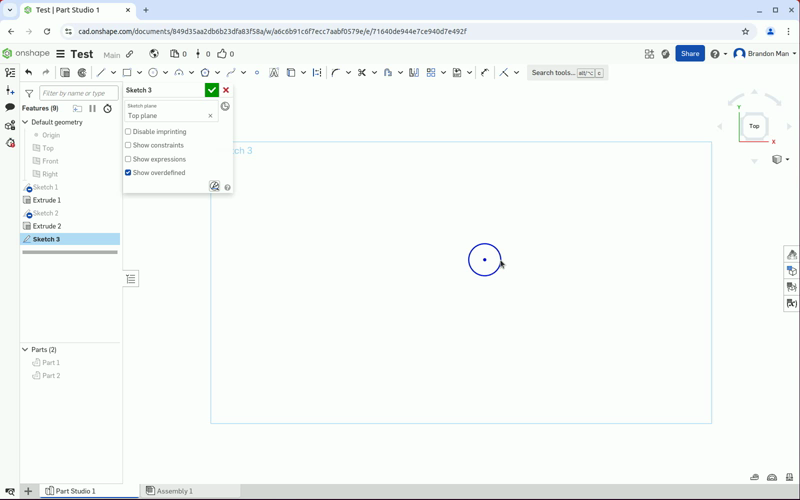
key_down(shift)
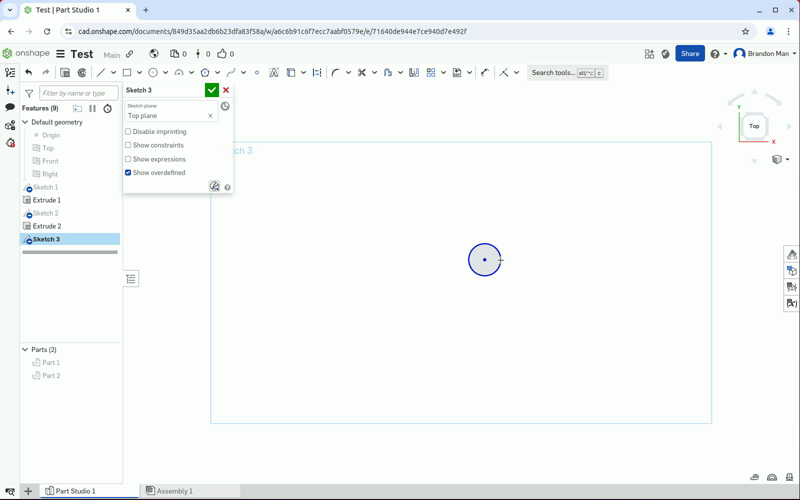
mouse_move(484, 259)
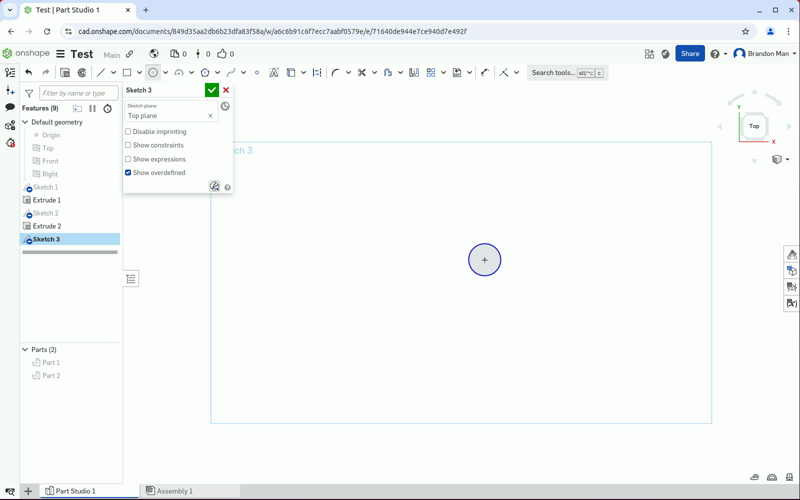
click(484, 259)
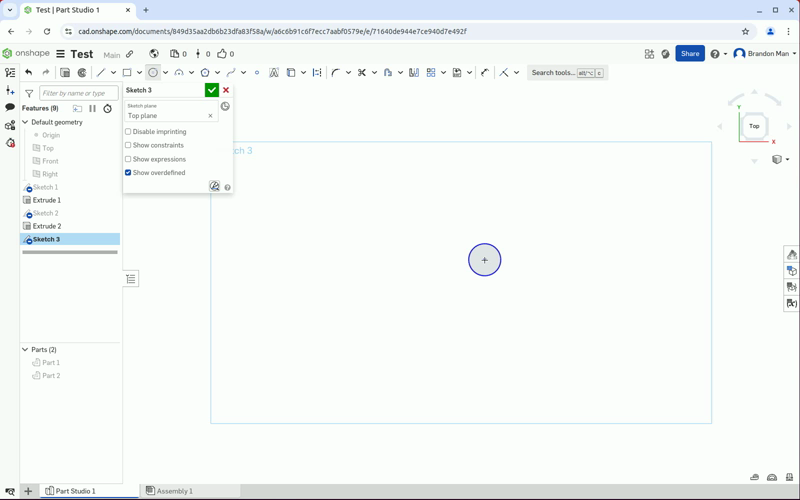
key_up(shift)
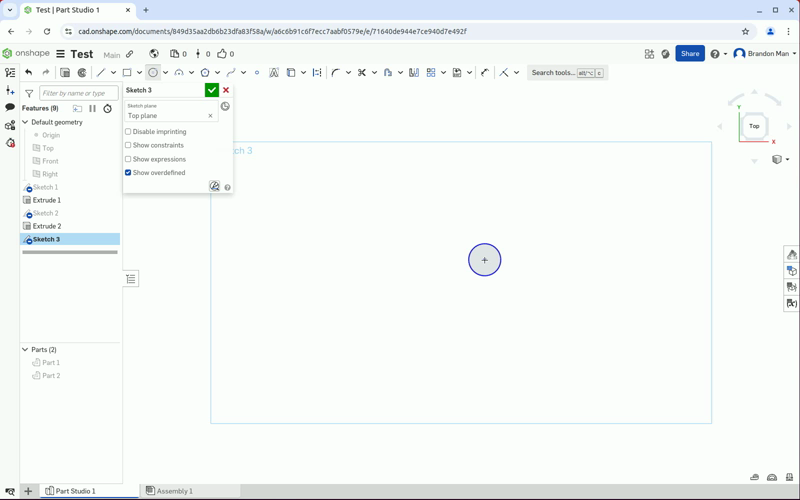
mouse_move(491, 259)
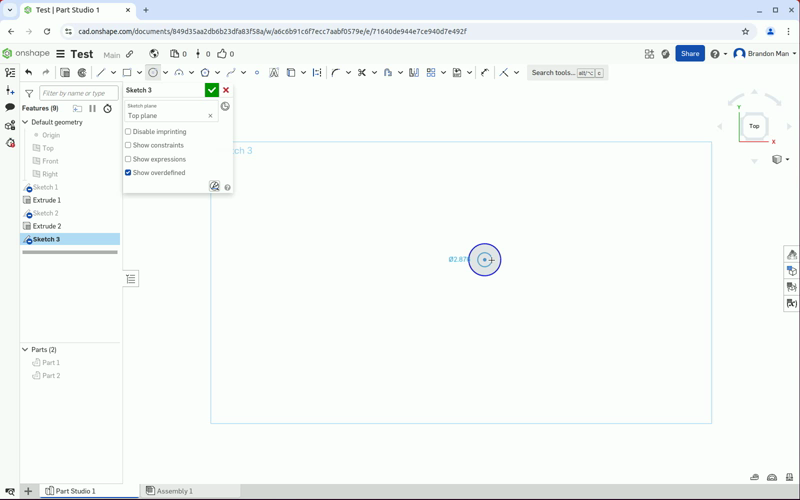
click(491, 259)
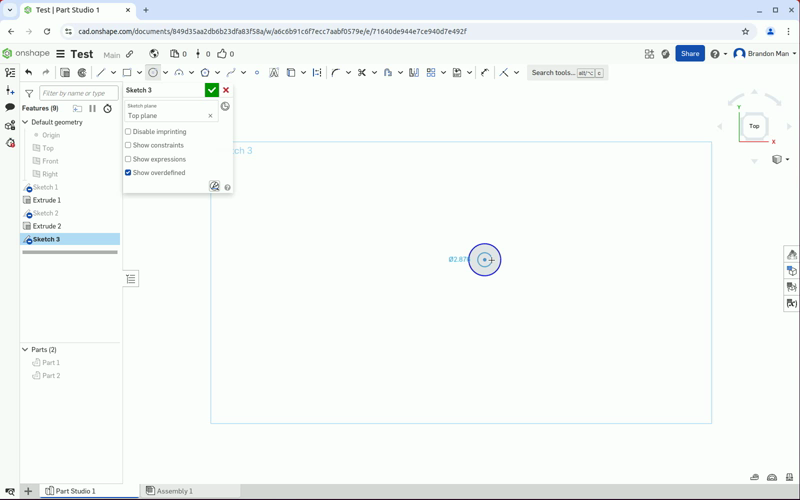
key(esc)
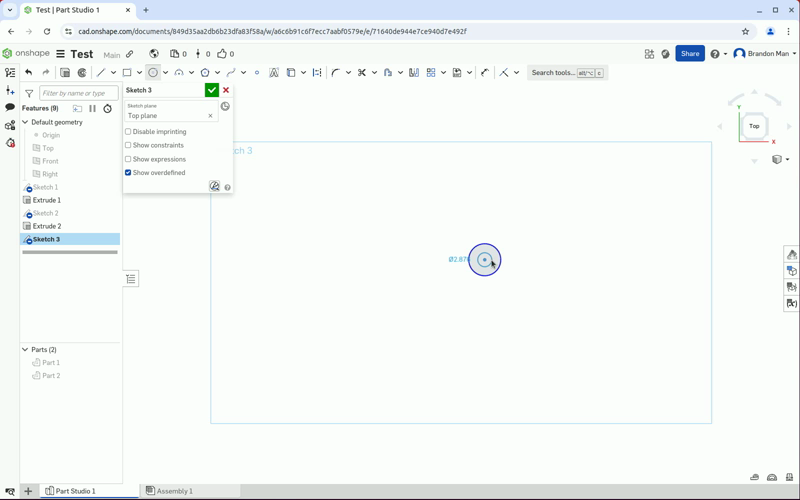
mouse_move(475, 271)
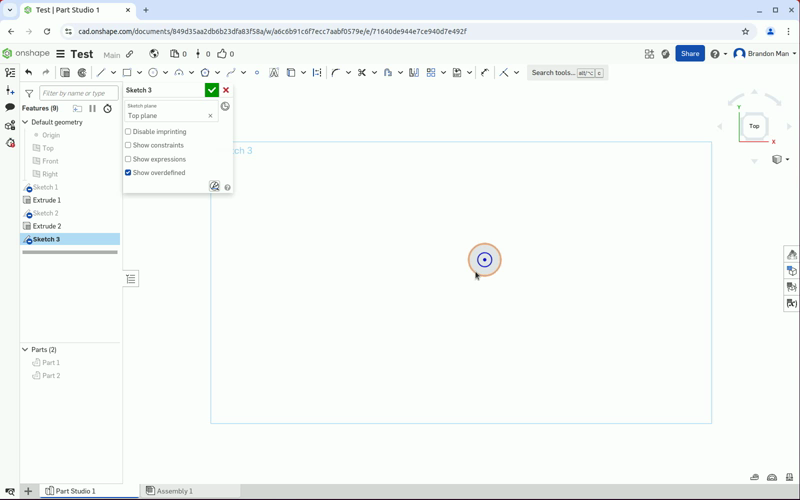
scroll(6)
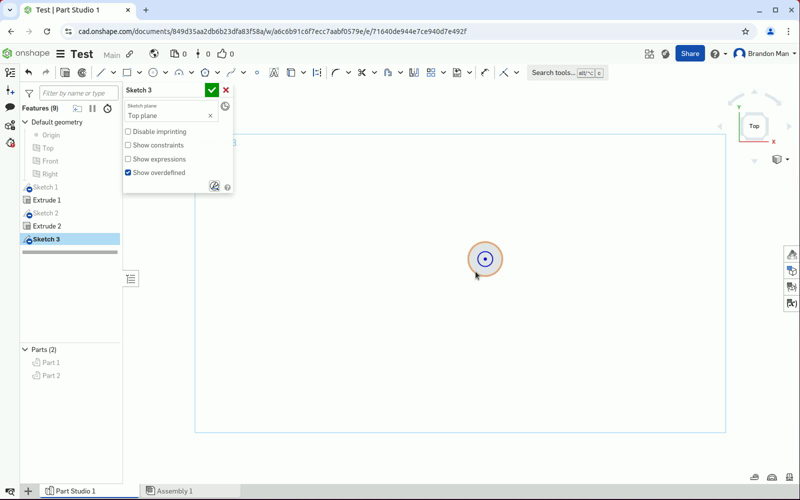
scroll(6)
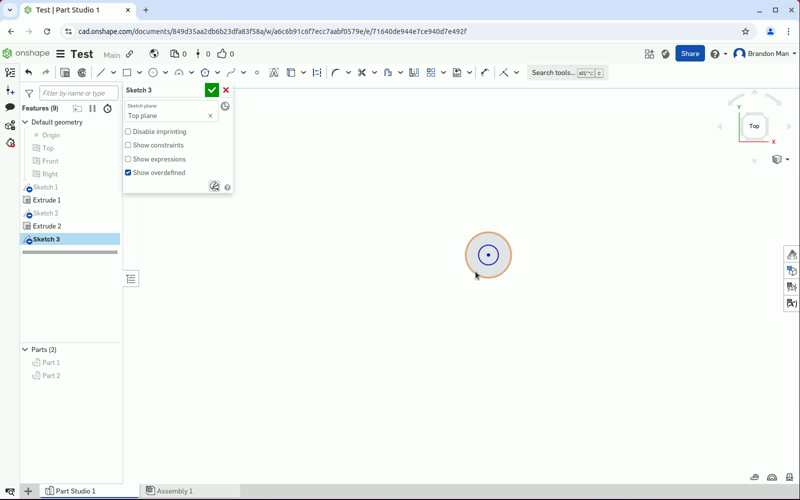
scroll(6)
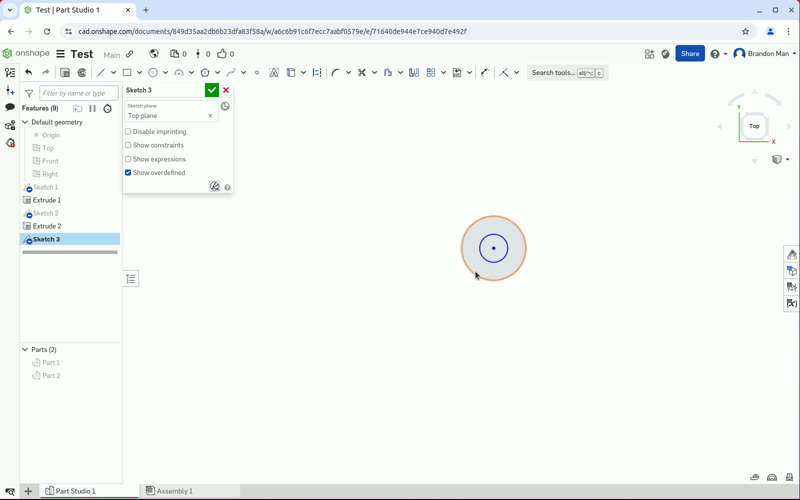
scroll(6)
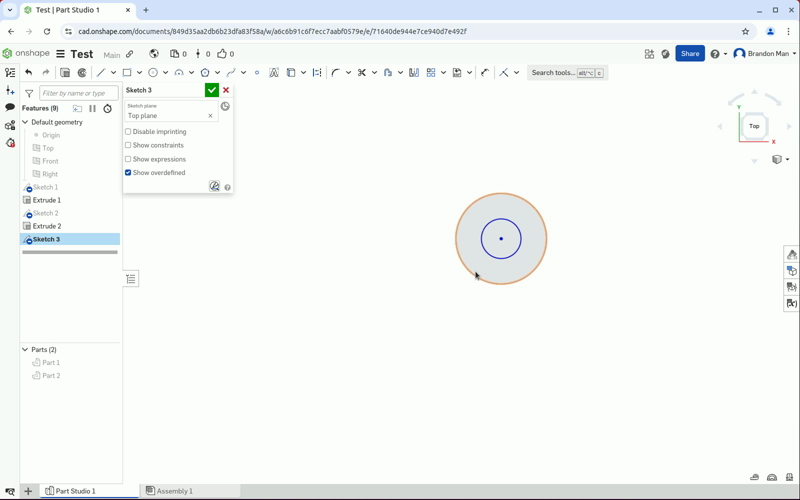
scroll(6)
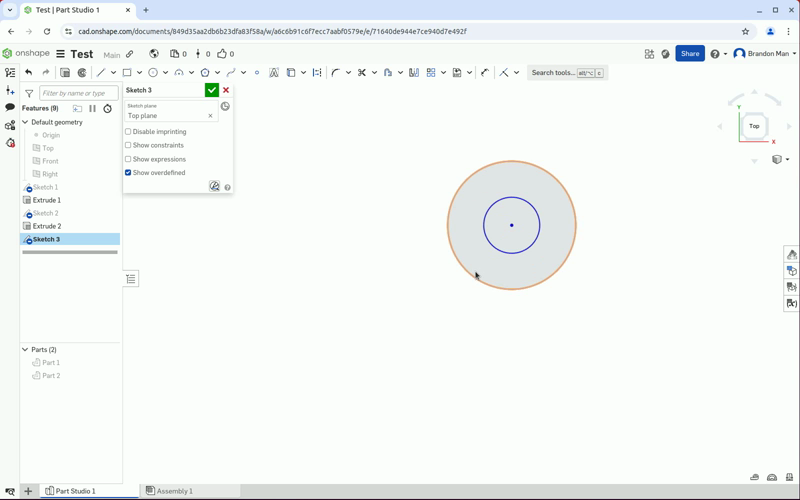
scroll(6)
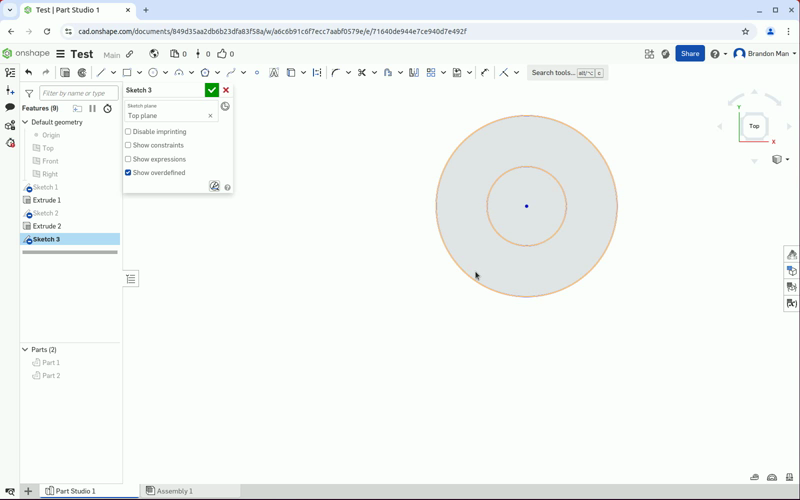
scroll(6)
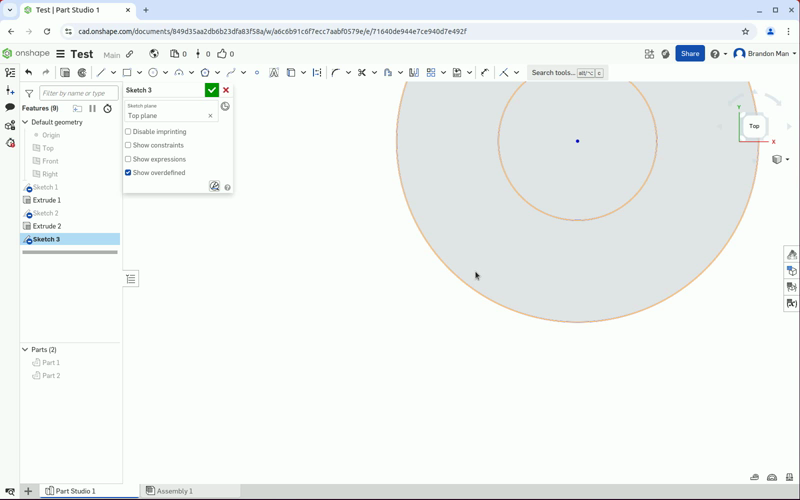
click(475, 271)
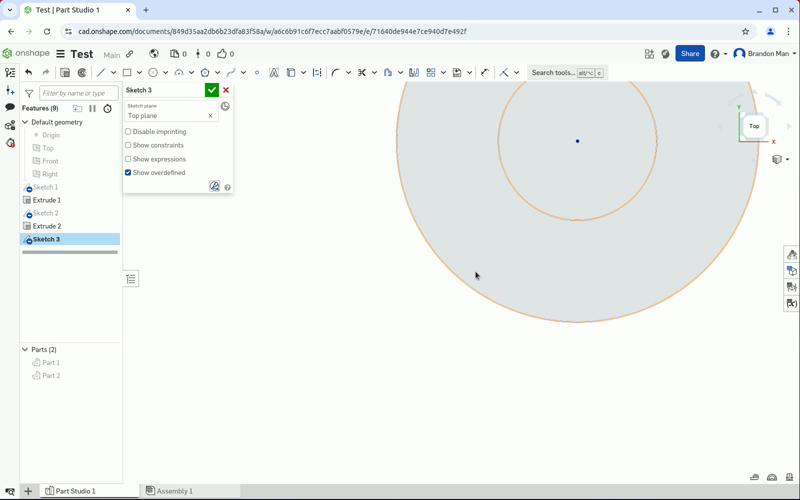
scroll(-6)
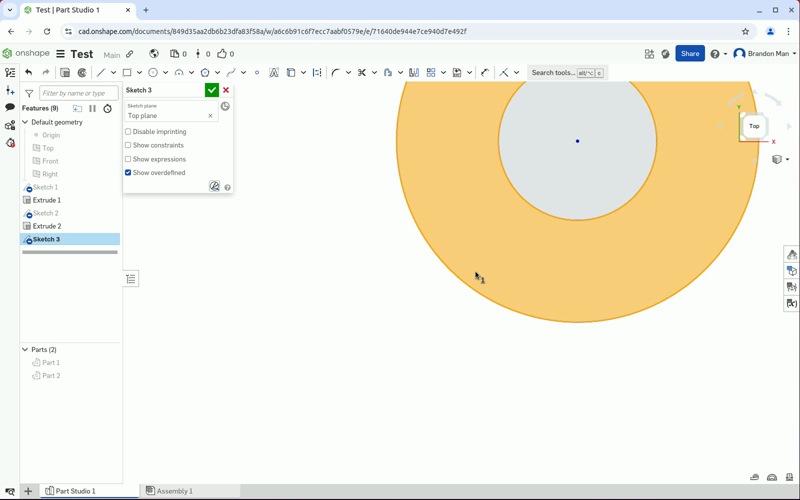
scroll(-6)
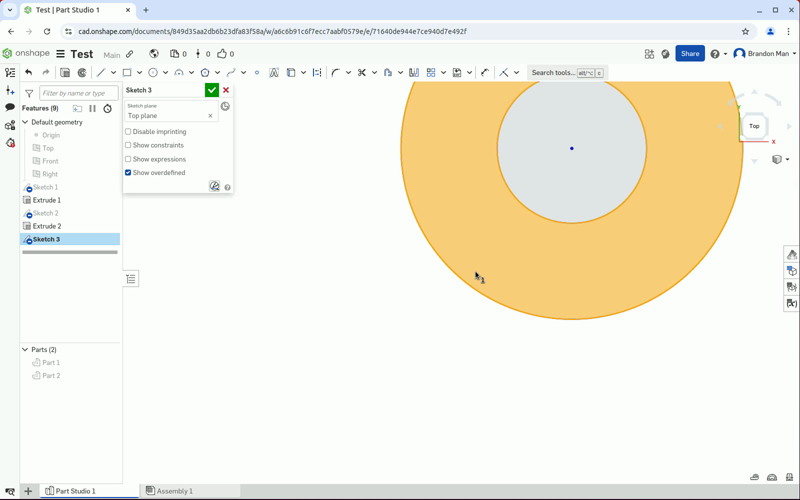
scroll(-6)
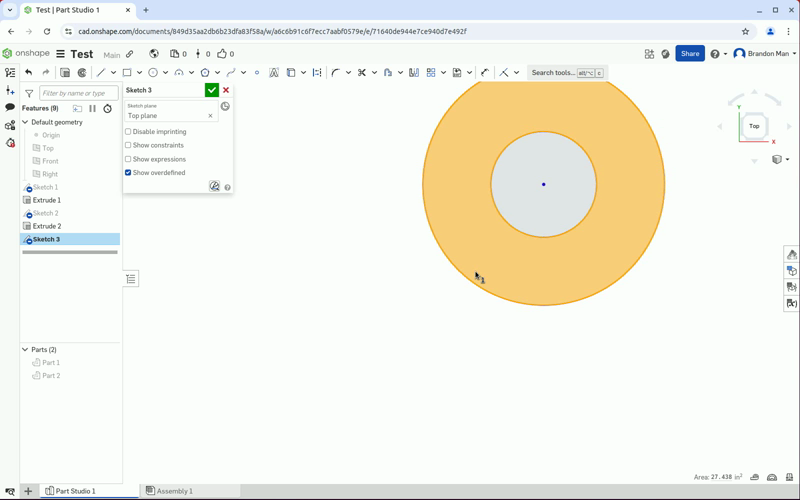
scroll(-6)
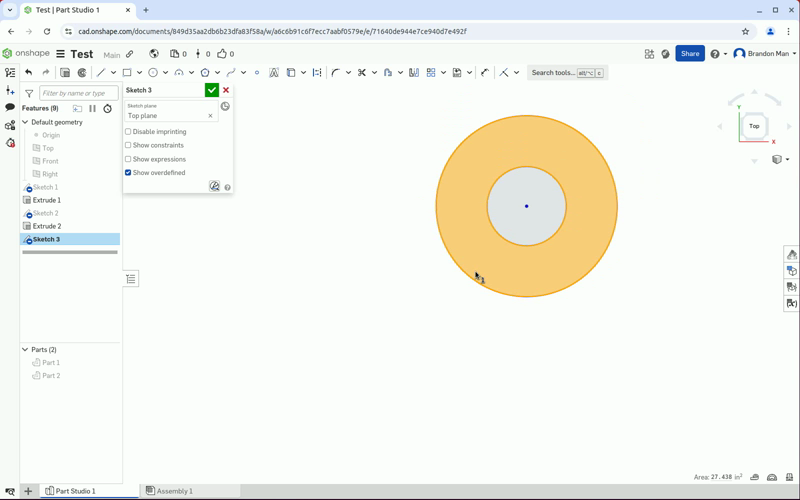
scroll(-6)
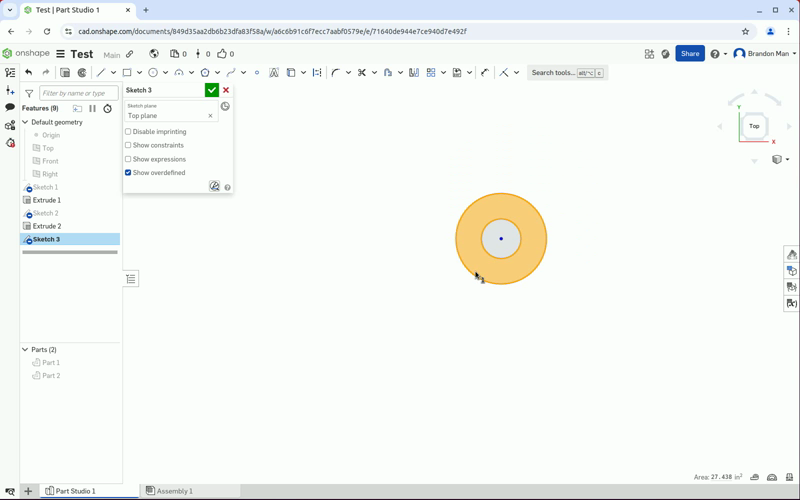
scroll(-6)
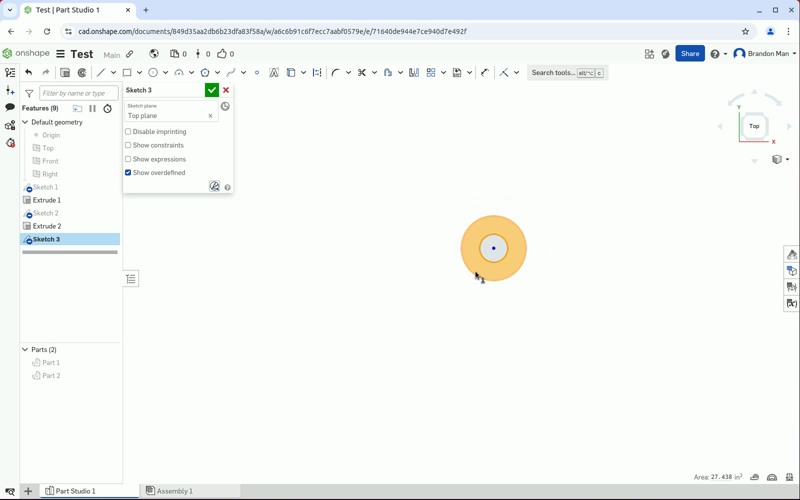
scroll(-6)
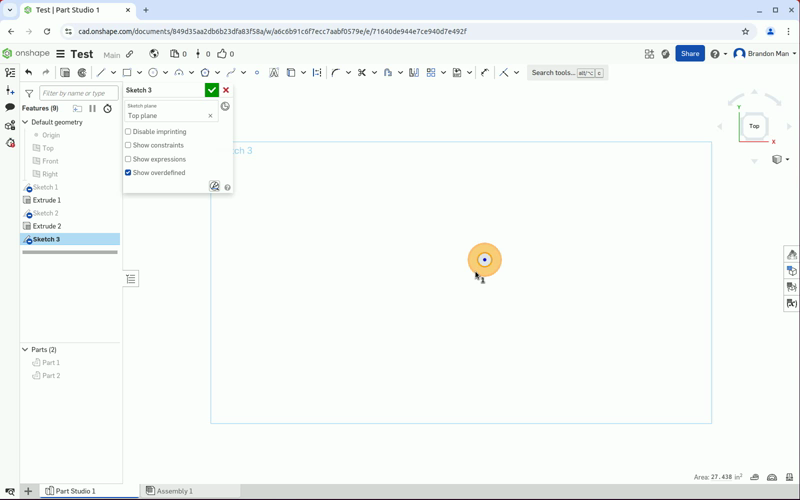
mouse_move(73, 352)
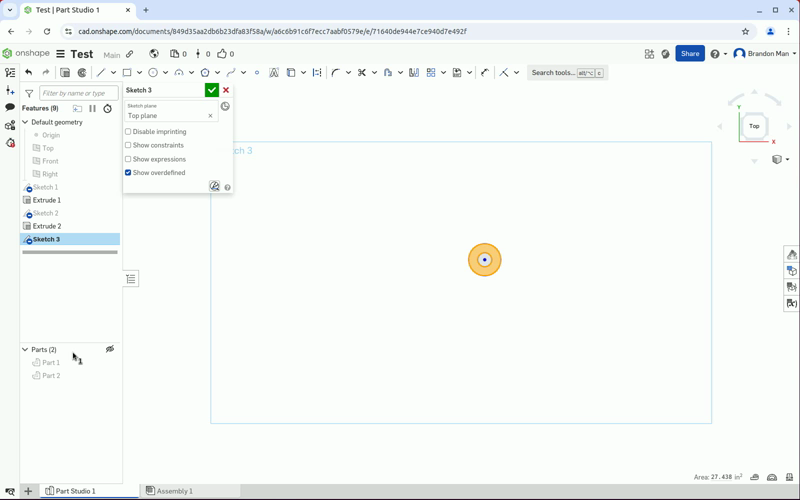
key(shift+y)
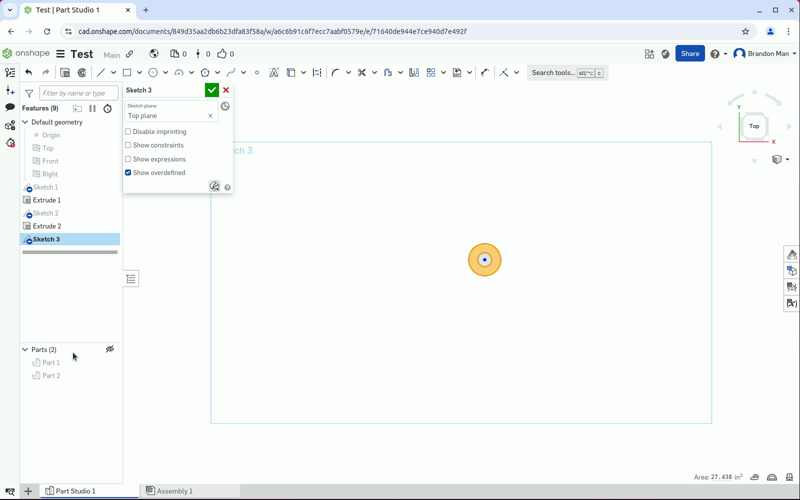
key(shift+e)
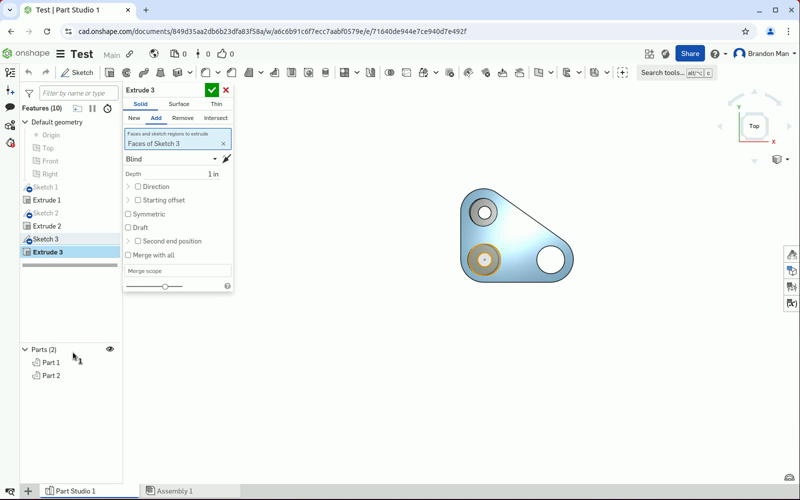
mouse_move(143, 106)
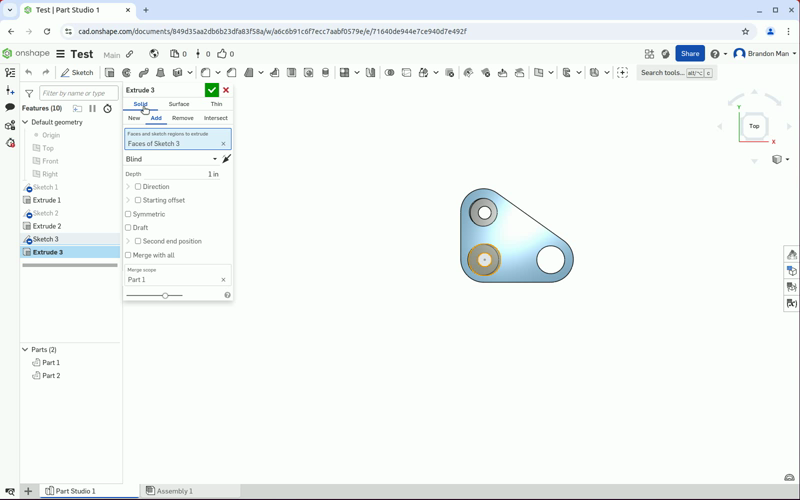
click(143, 106)
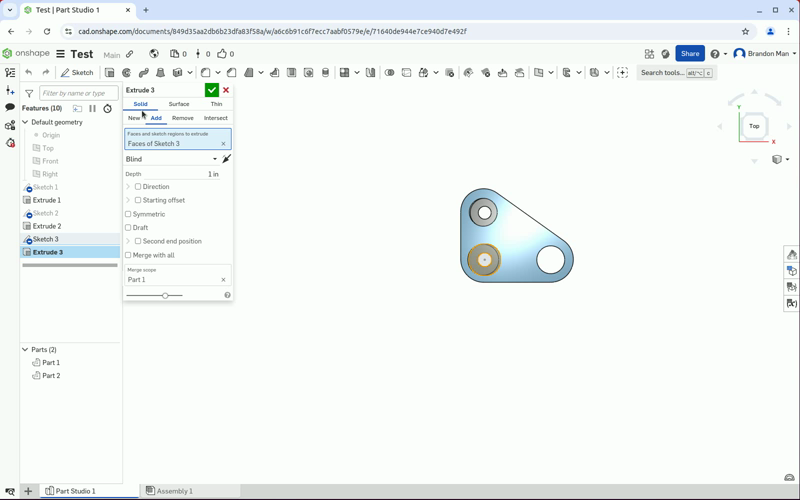
mouse_move(137, 120)
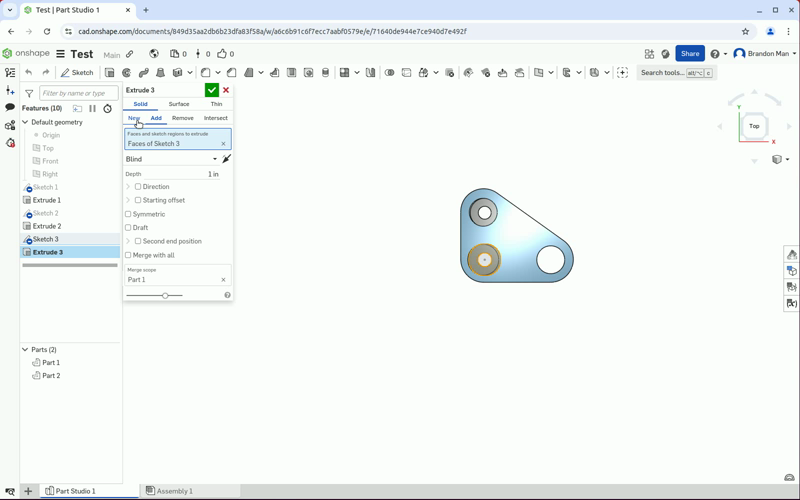
click(137, 120)
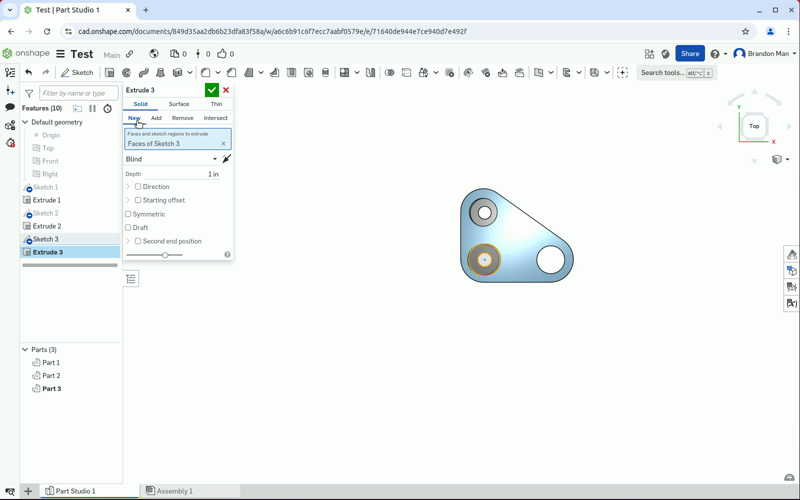
key(tab, 4)
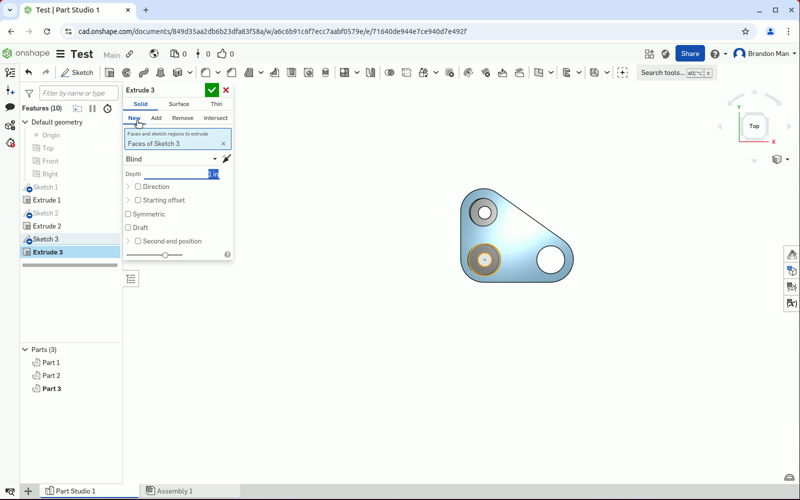
text(2.889)
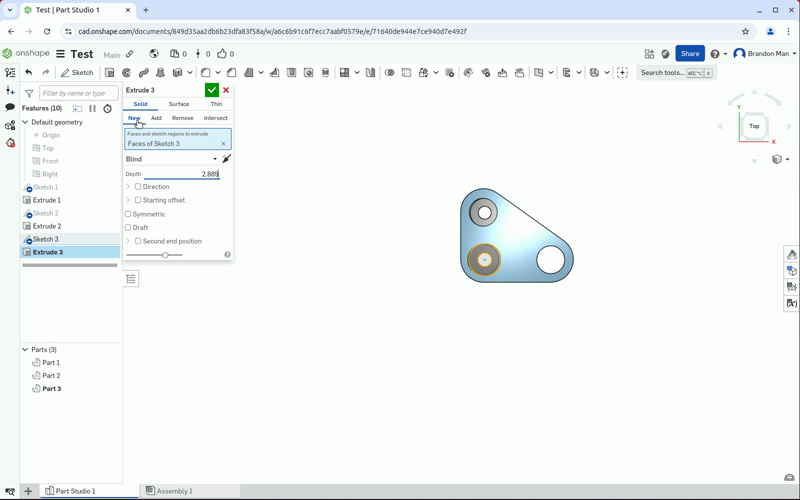
key(enter)
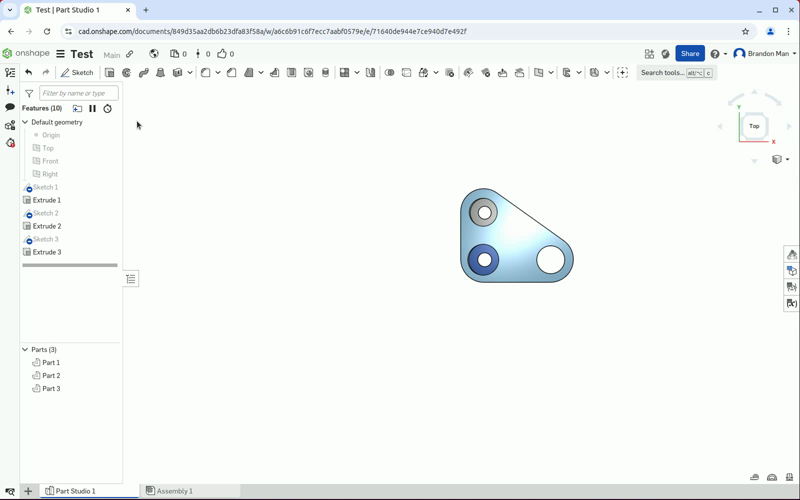
key(shift+h)
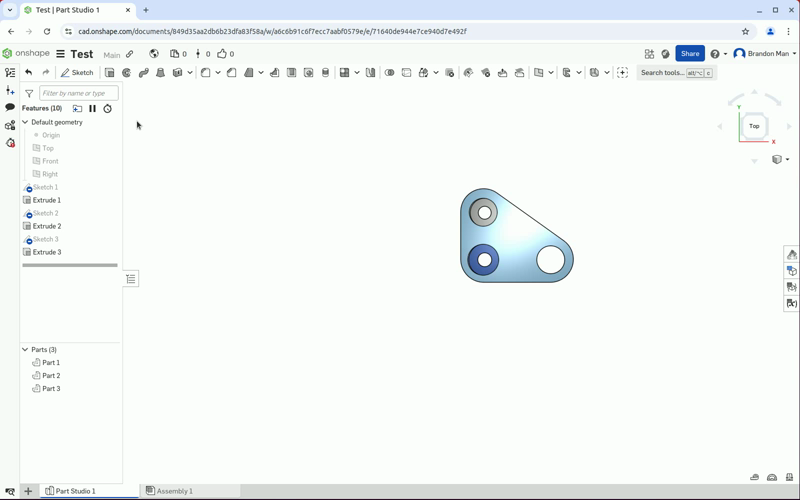
key(shift+h)
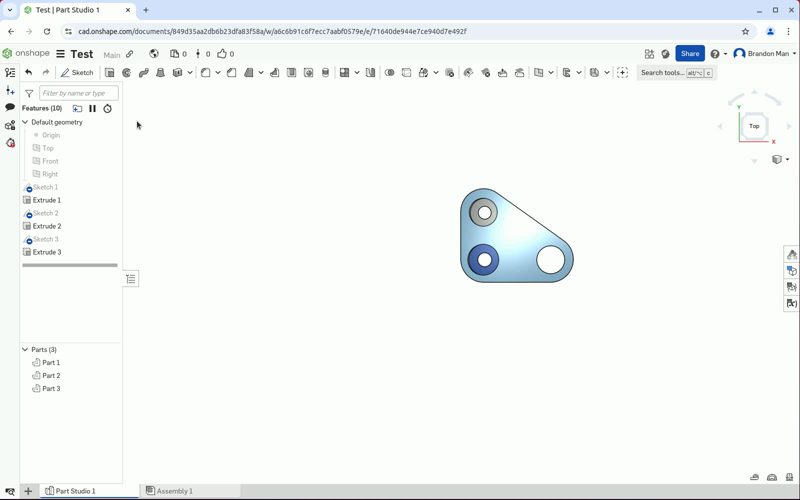
mouse_move(73, 189)
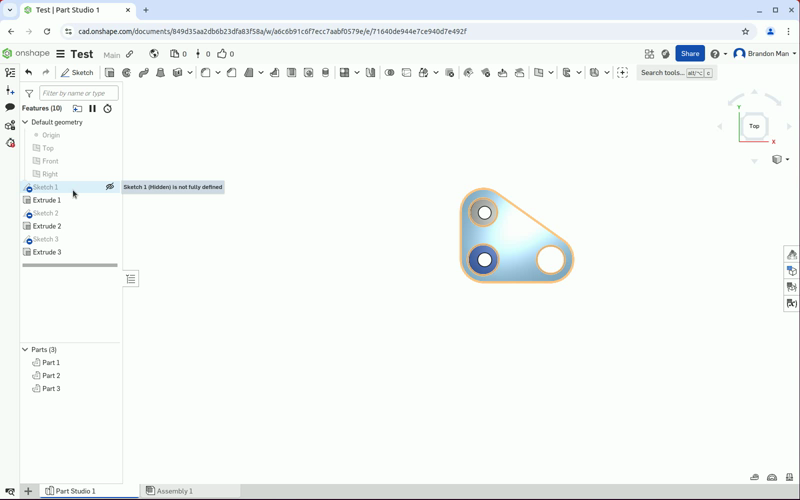
click(73, 189)
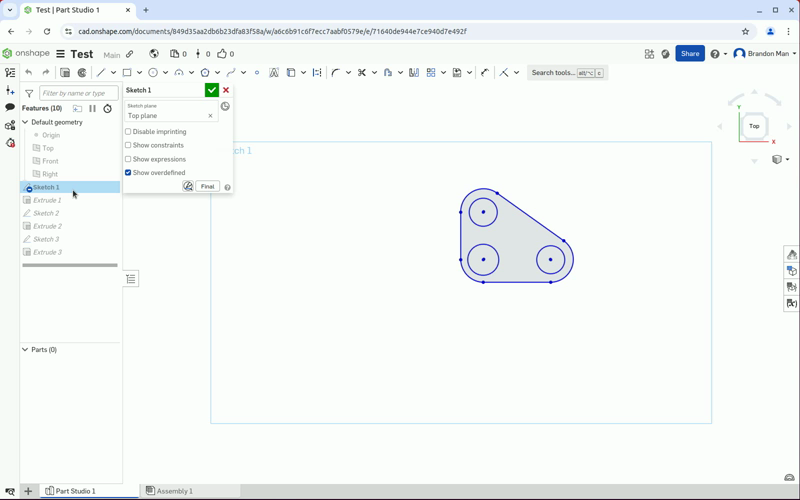
mouse_move(229, 92)
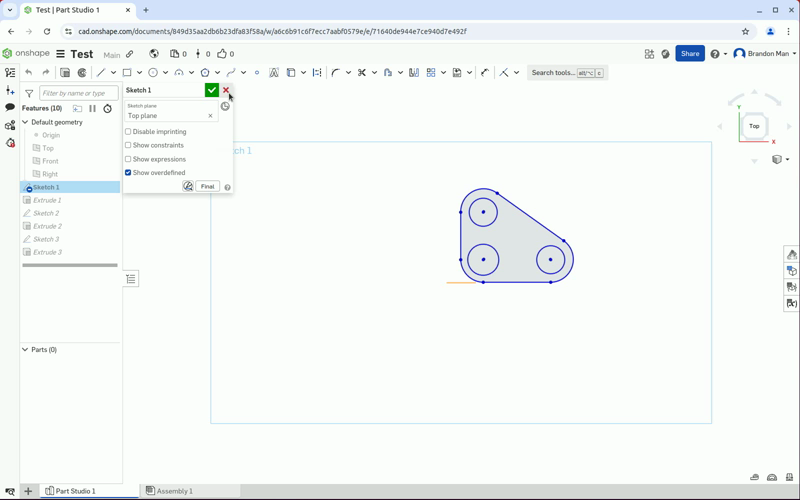
click(229, 92)
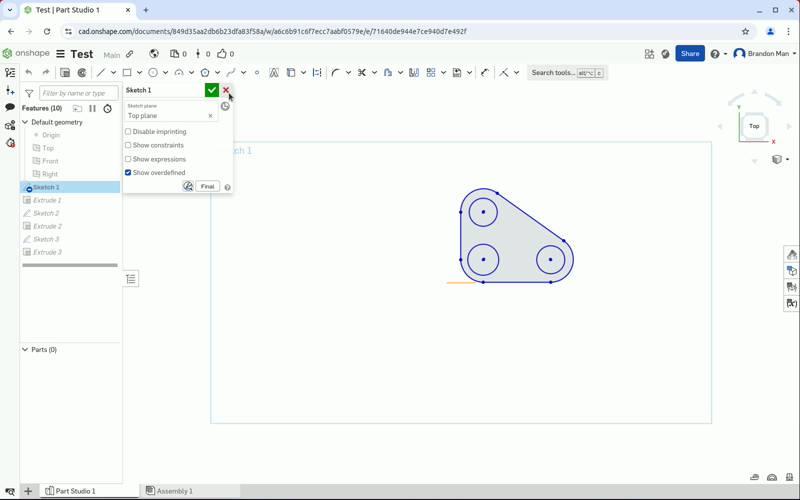
key(shift+s)
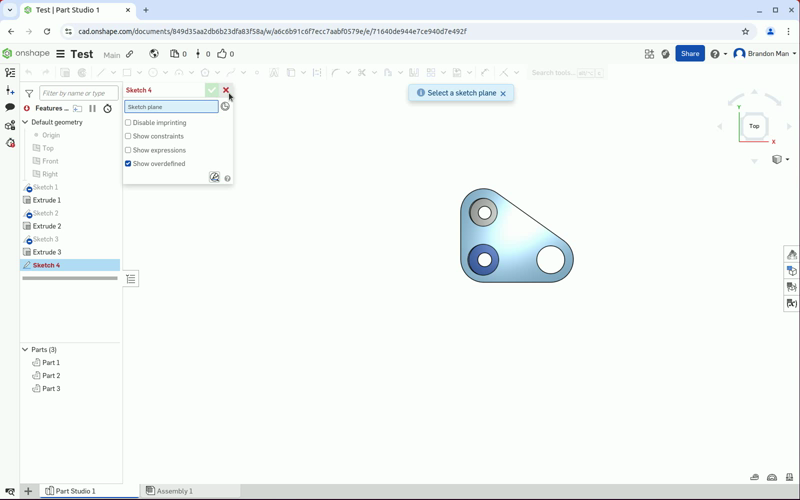
mouse_move(73, 150)
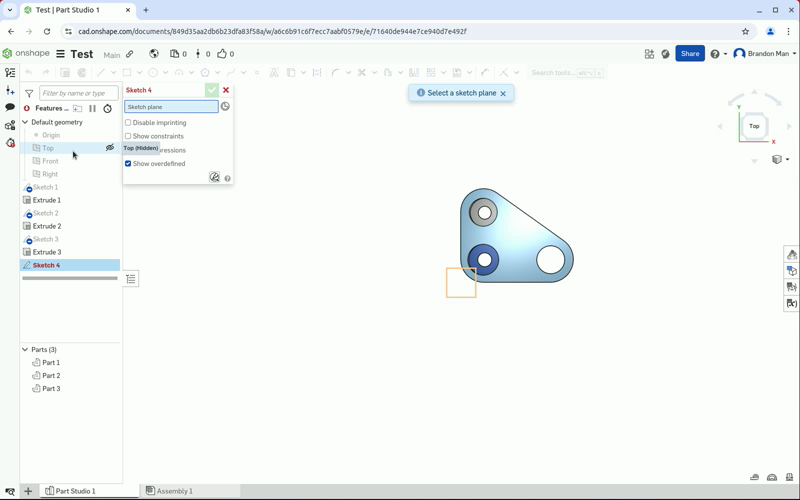
click(73, 150)
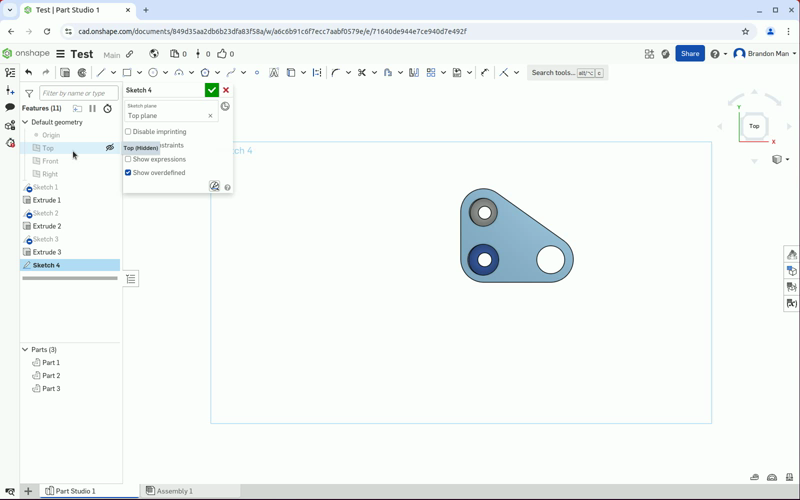
mouse_move(73, 352)
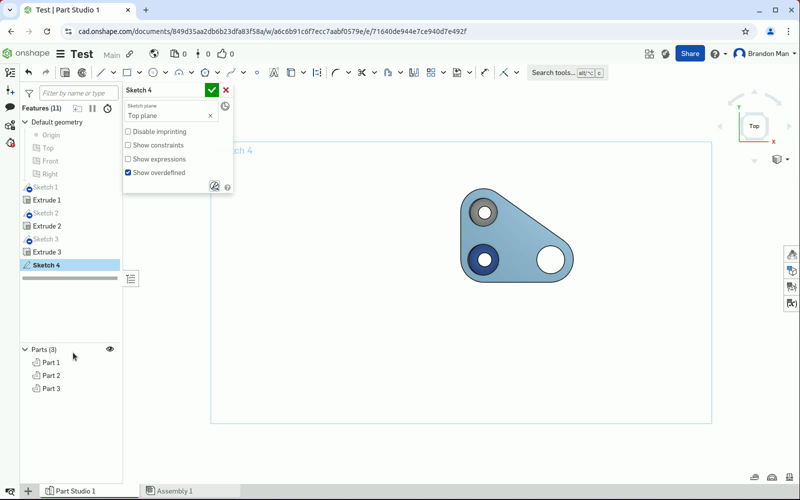
key(y)
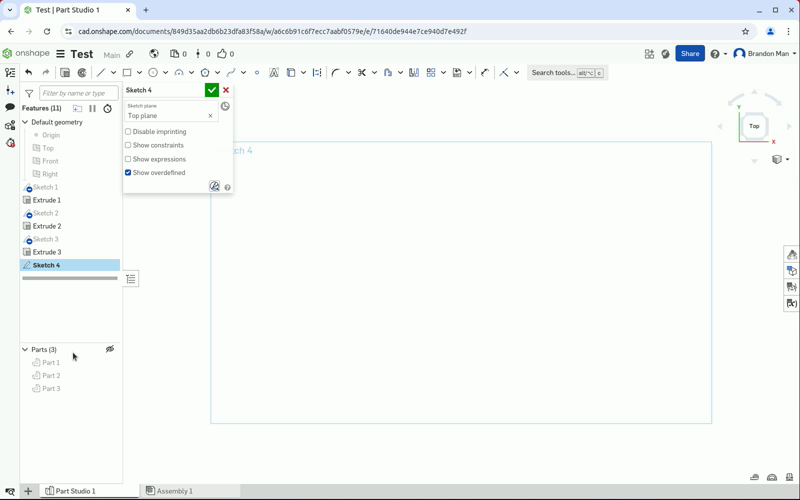
key(c)
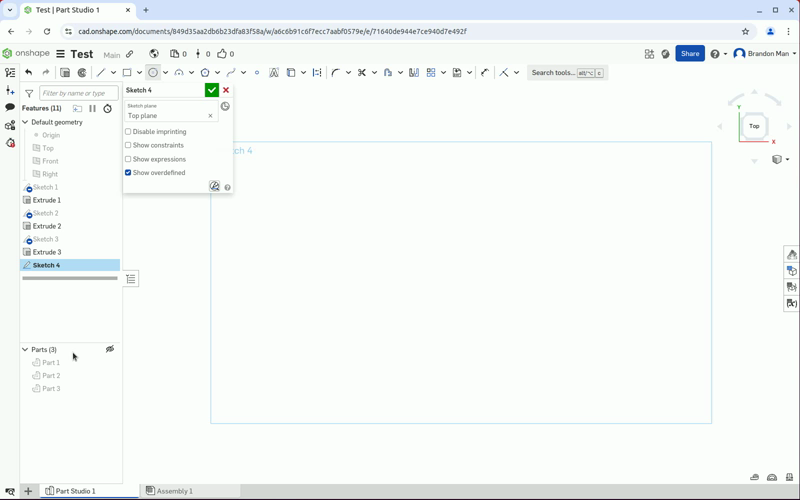
key_down(shift)
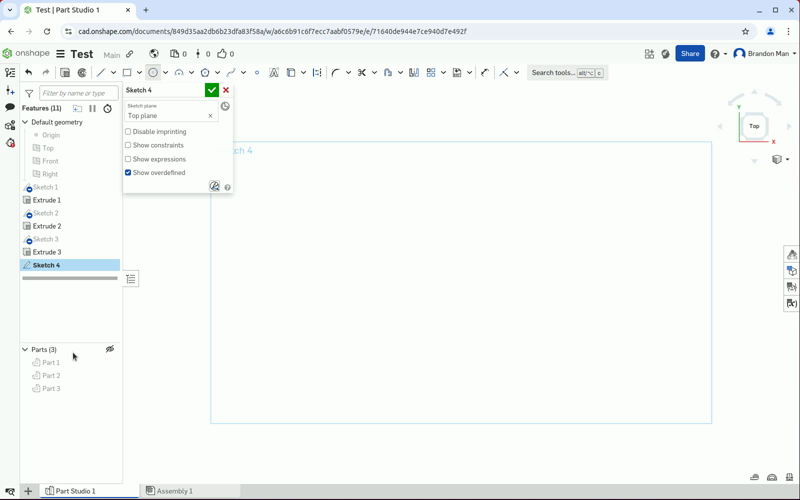
mouse_move(551, 259)
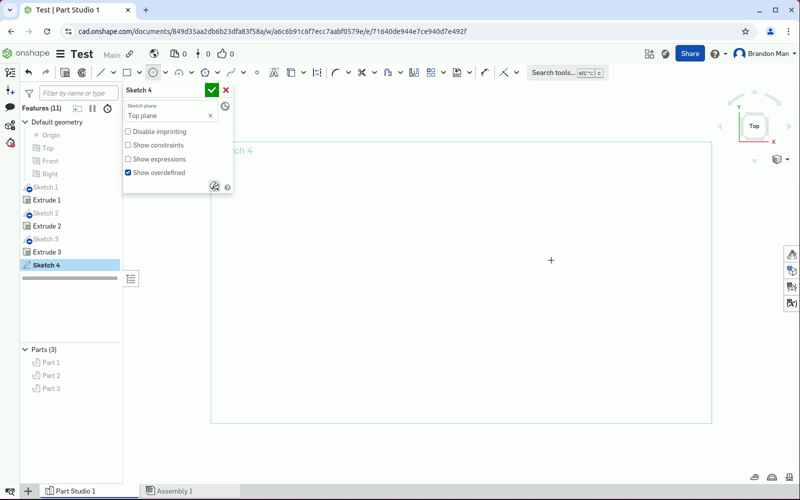
click(551, 259)
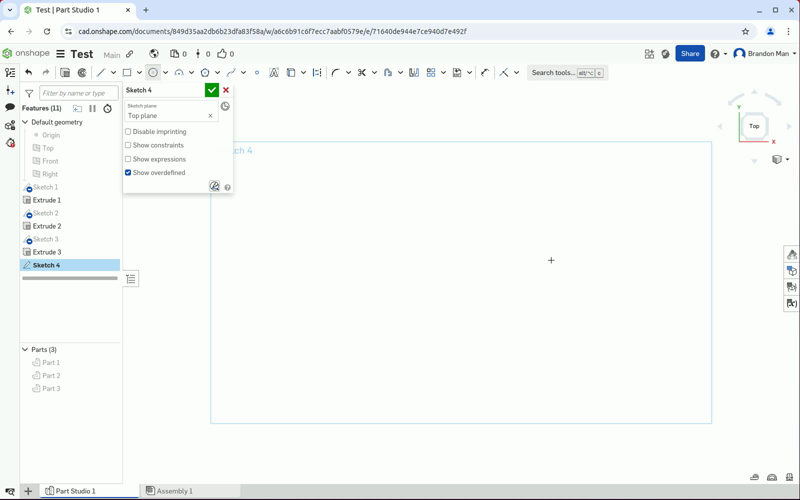
key_up(shift)
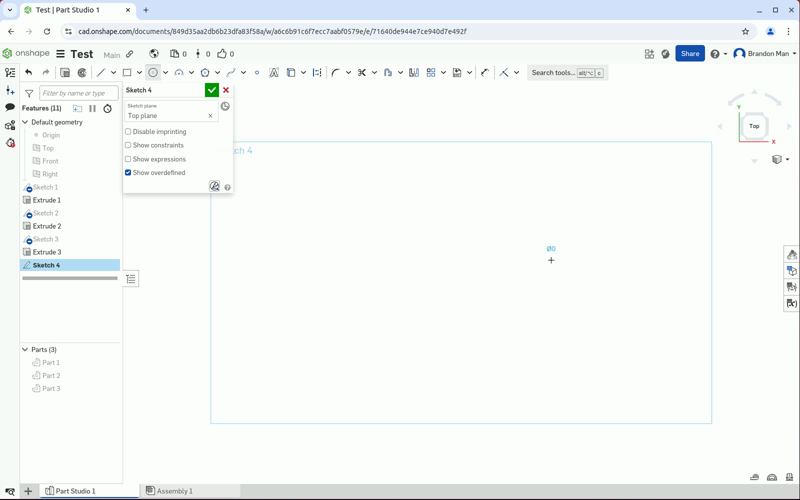
mouse_move(566, 259)
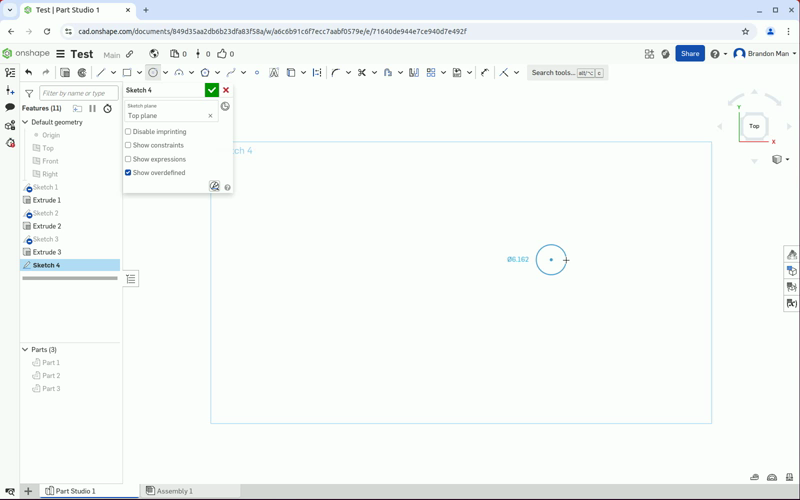
click(566, 259)
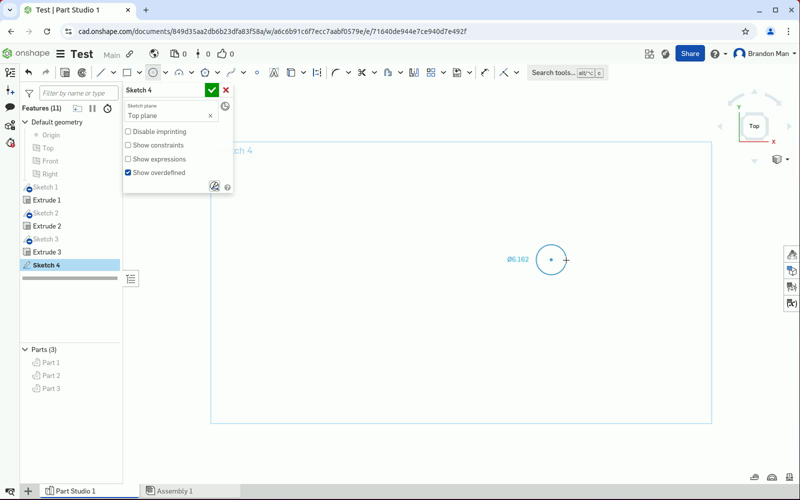
key(esc)
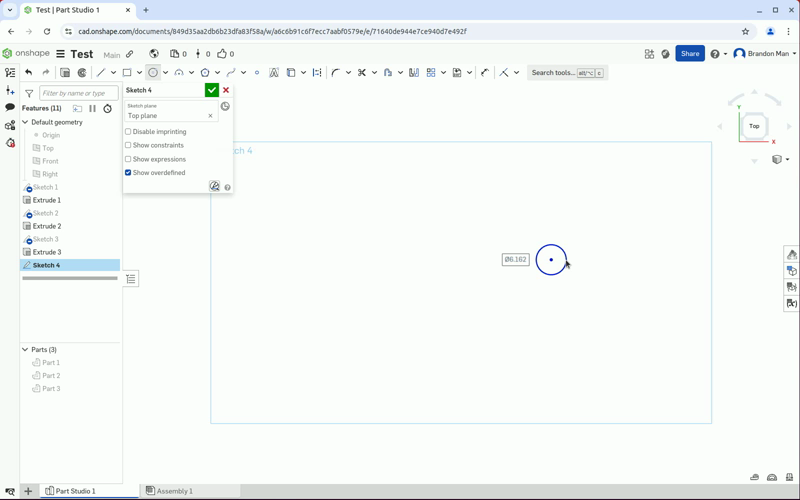
key(c)
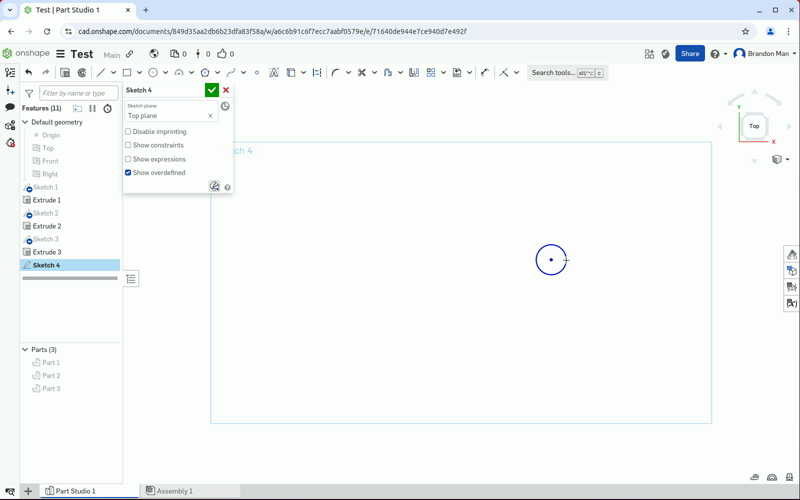
key_down(shift)
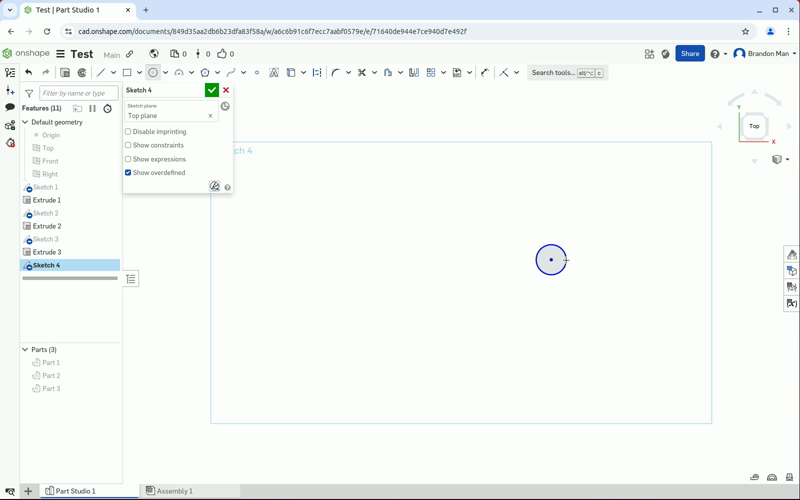
mouse_move(551, 259)
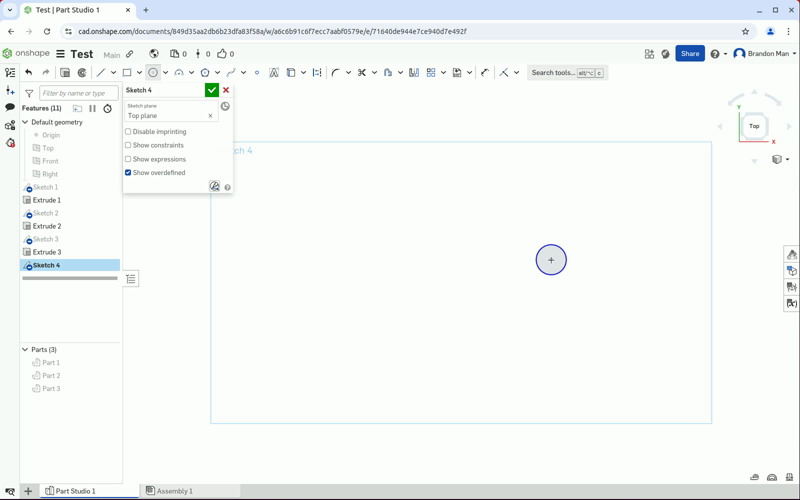
click(551, 259)
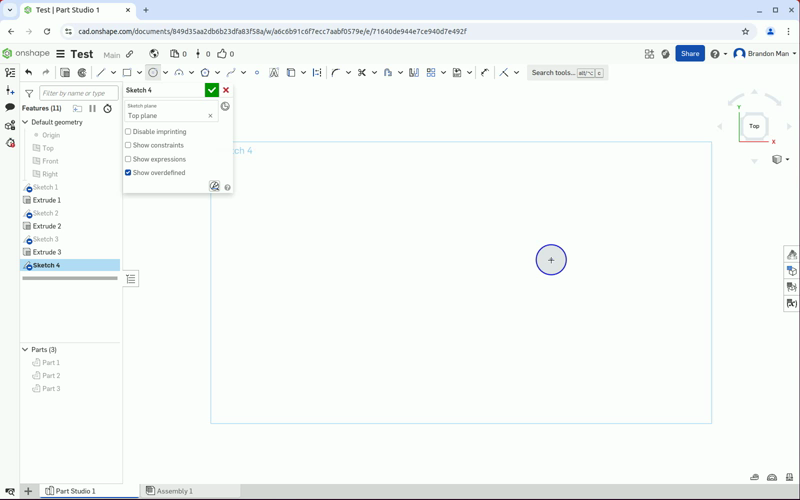
key_up(shift)
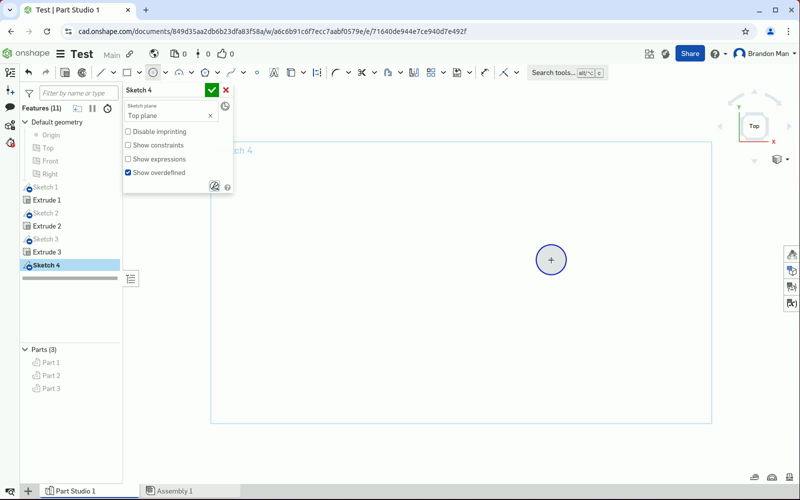
mouse_move(557, 259)
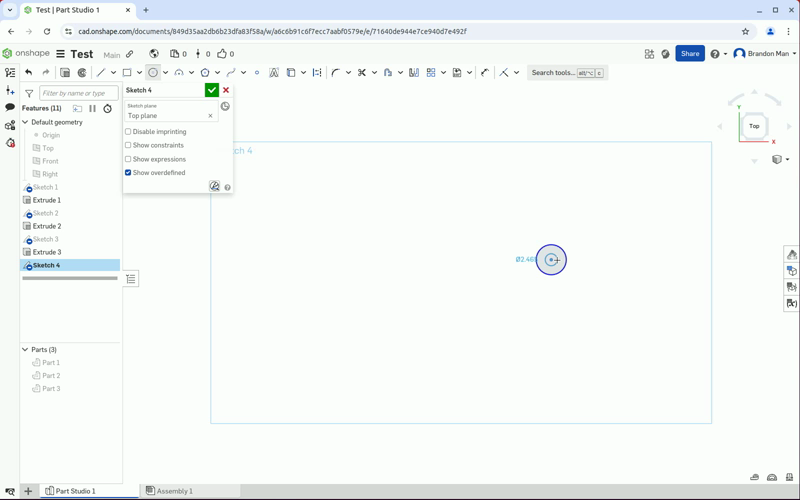
click(557, 259)
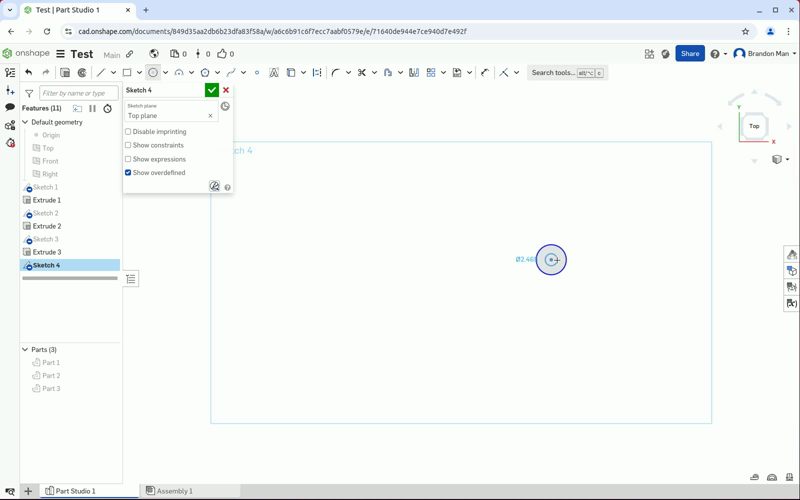
key(esc)
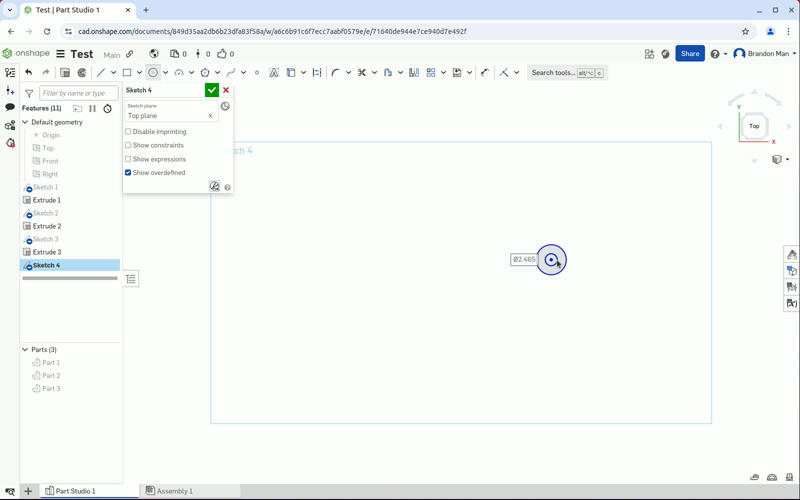
mouse_move(543, 260)
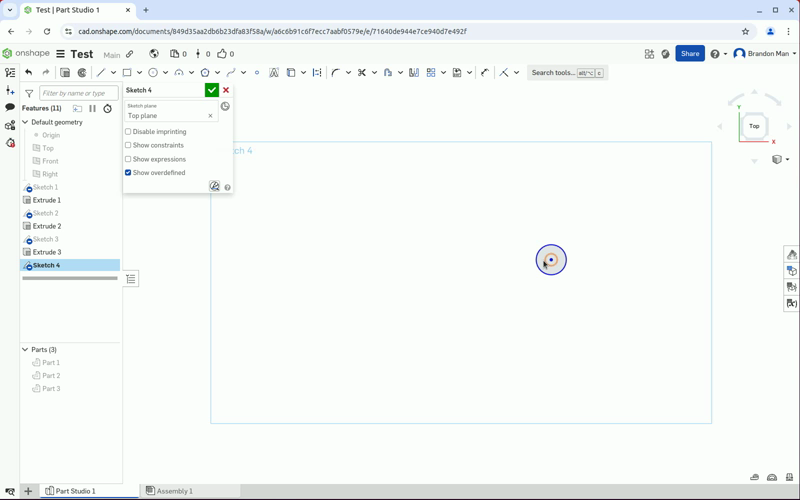
scroll(6)
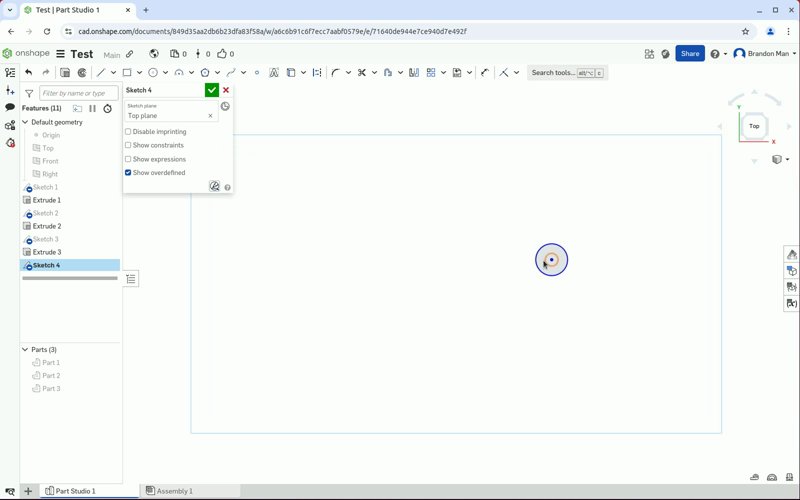
scroll(6)
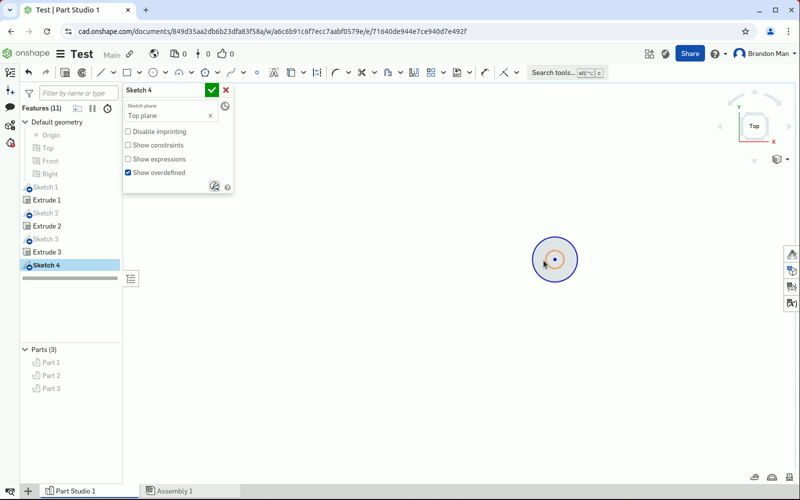
scroll(6)
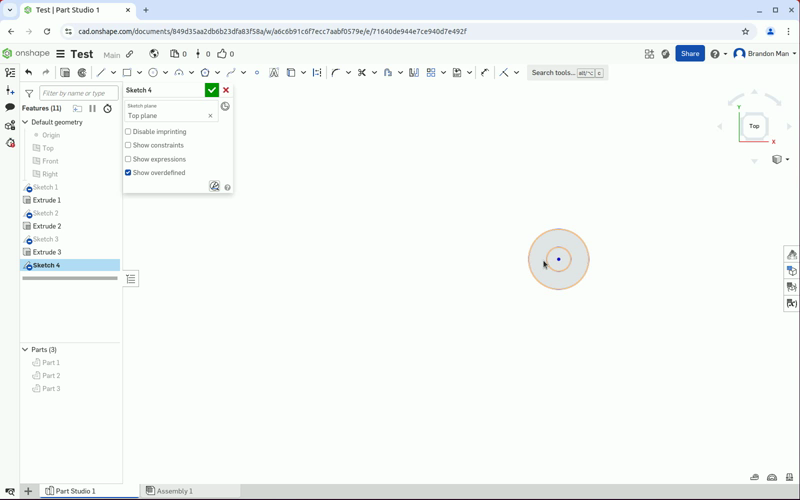
scroll(6)
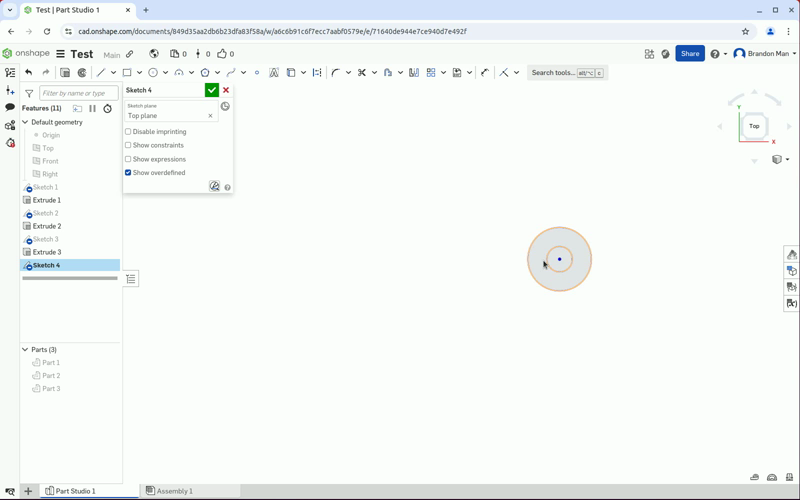
scroll(6)
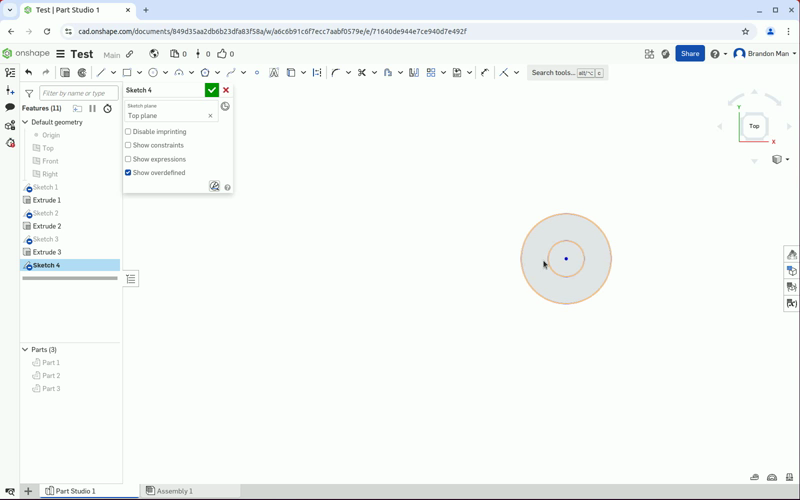
scroll(6)
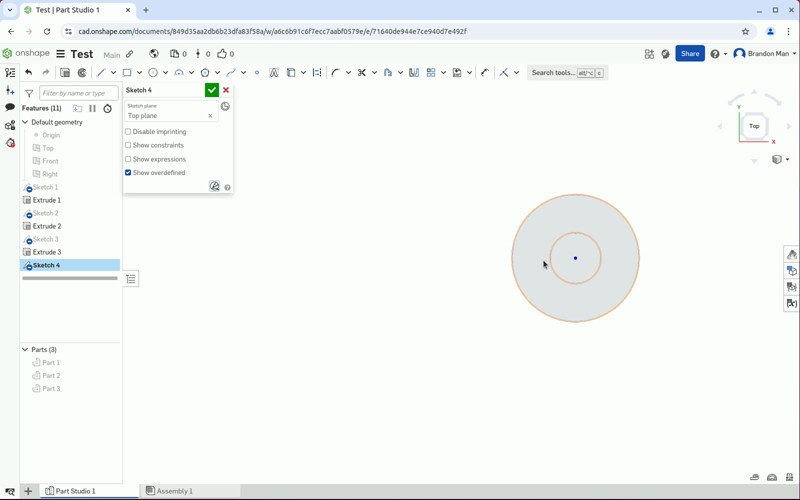
scroll(6)
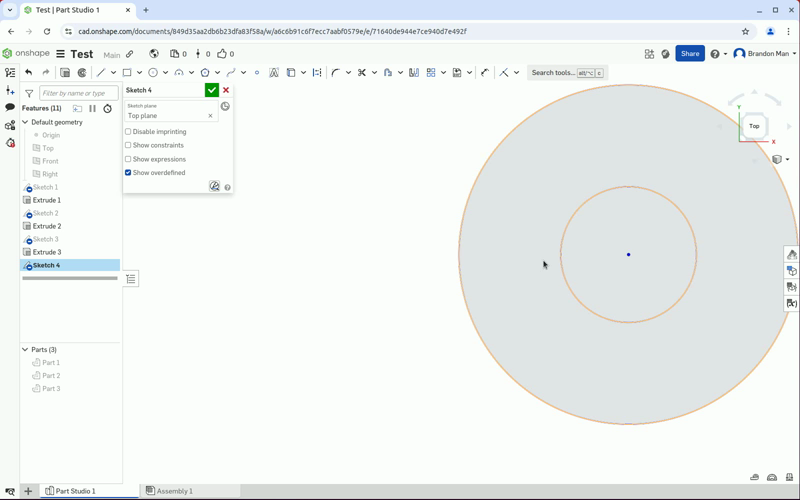
click(543, 260)
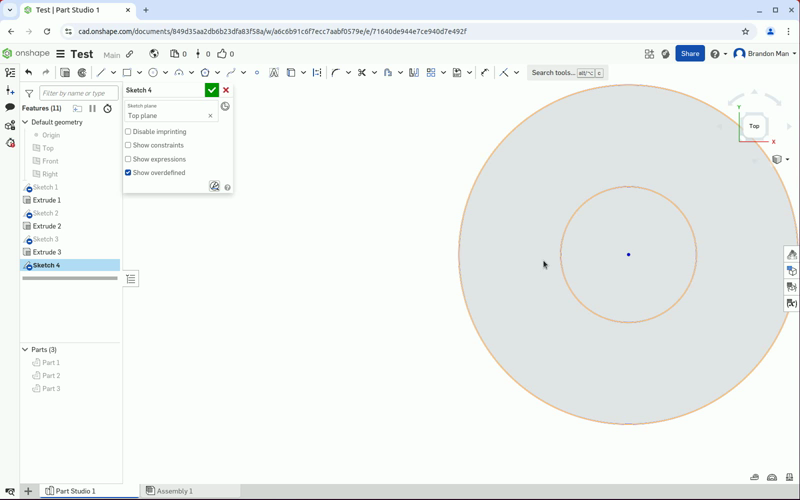
scroll(-6)
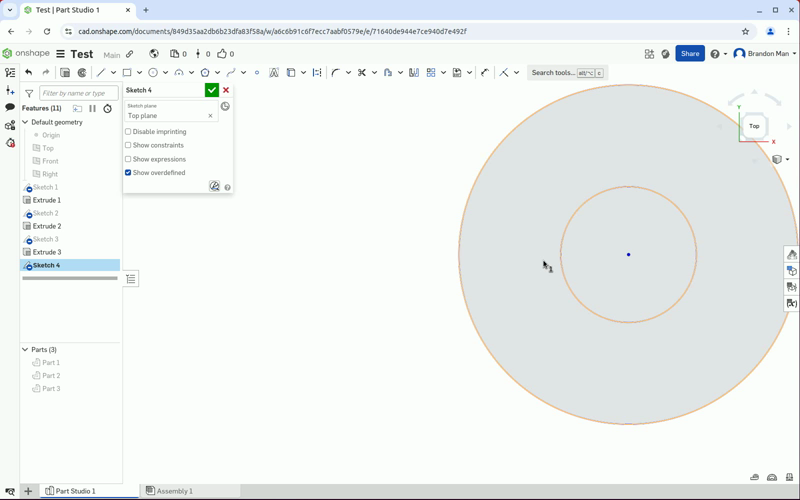
scroll(-6)
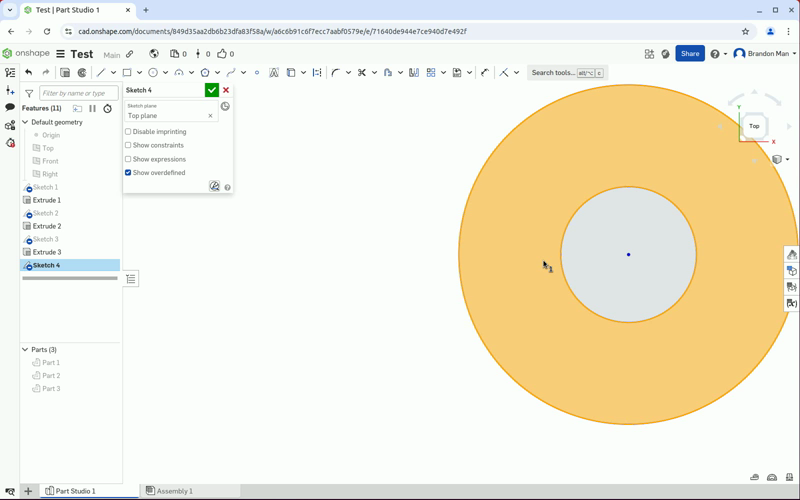
scroll(-6)
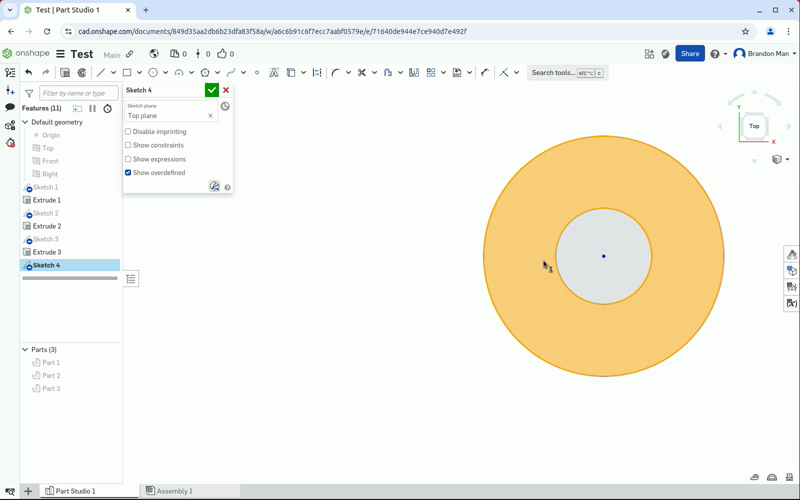
scroll(-6)
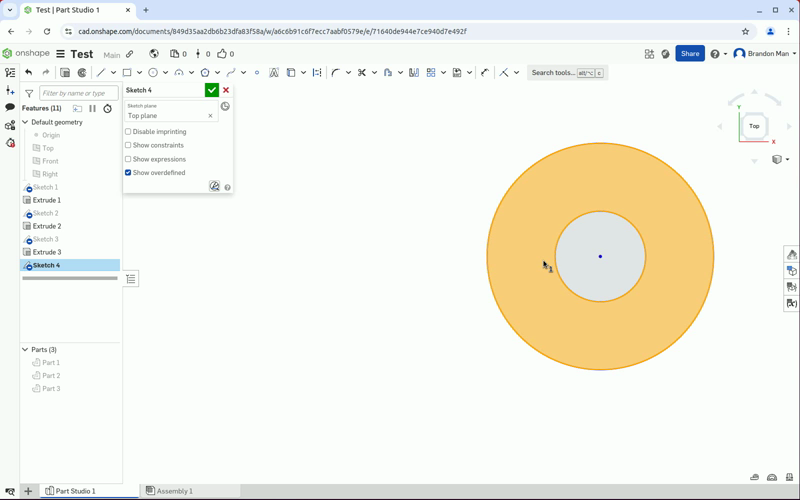
scroll(-6)
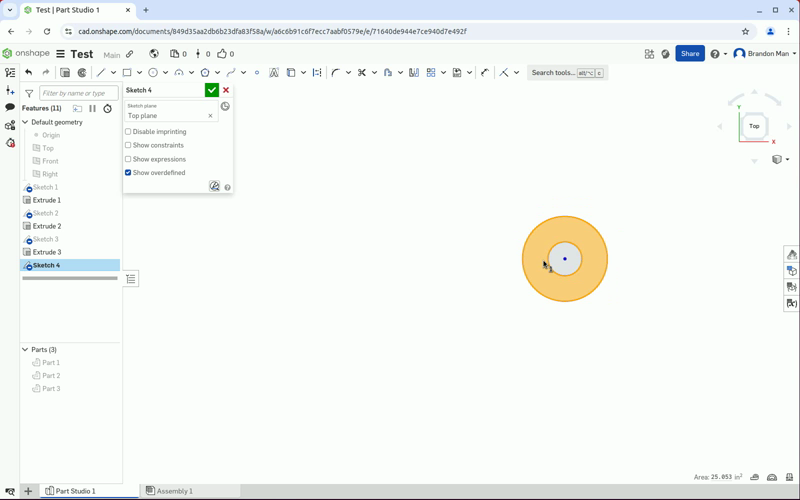
scroll(-6)
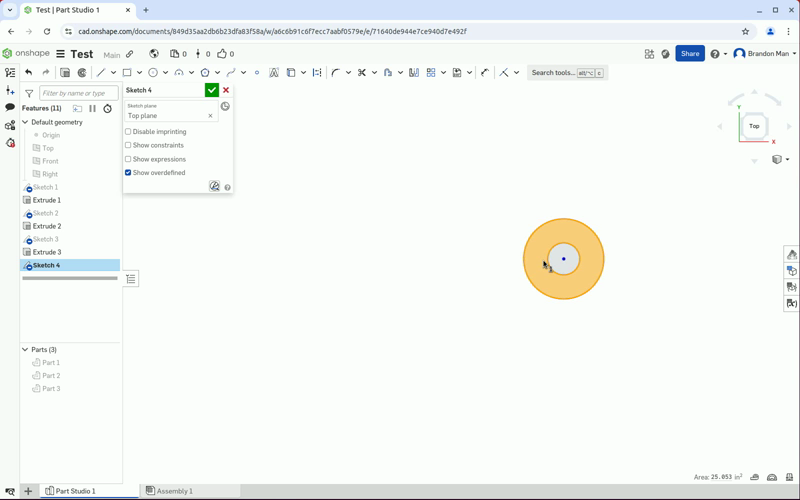
scroll(-6)
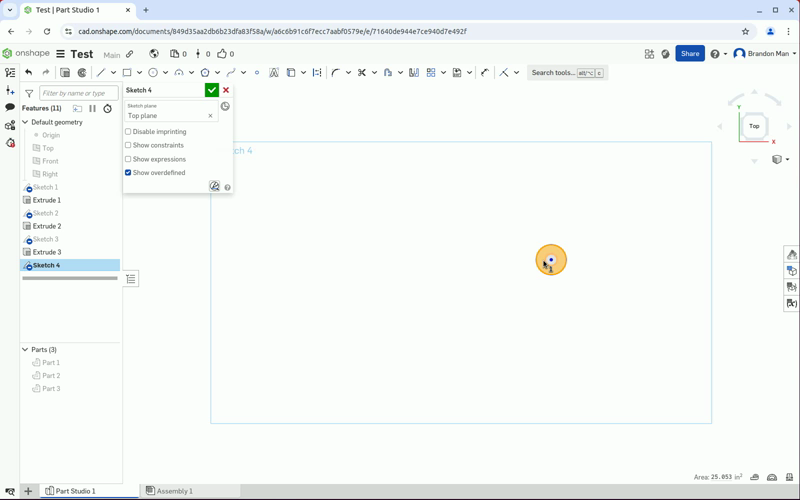
mouse_move(73, 352)
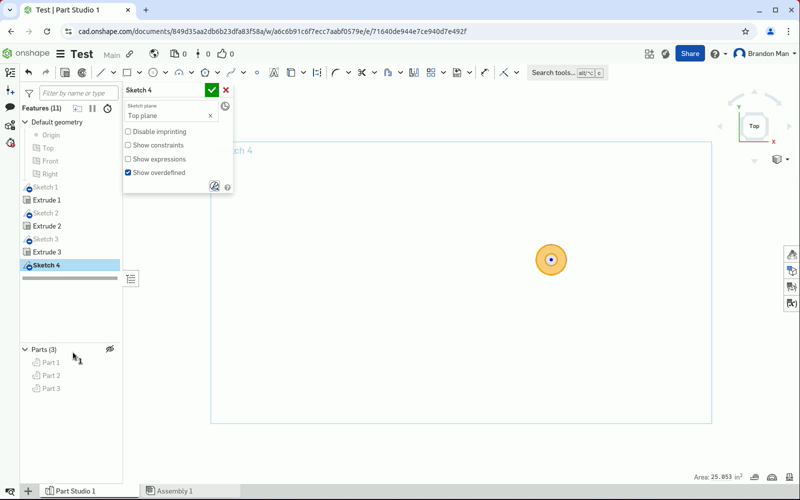
key(shift+y)
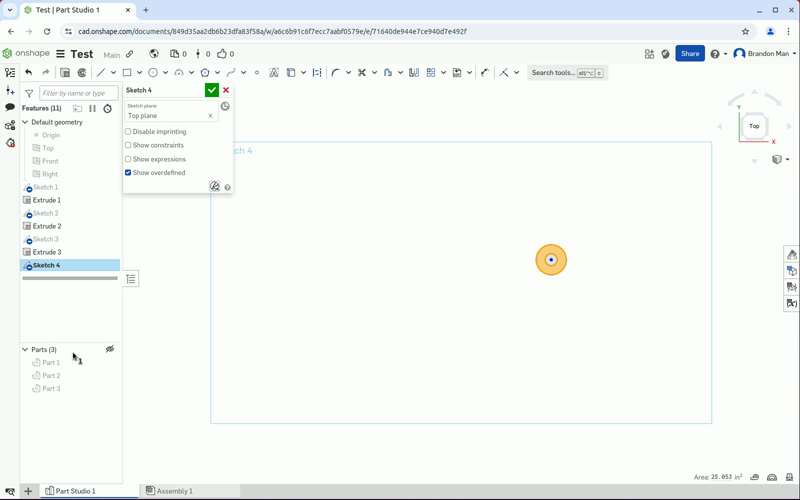
key(shift+e)
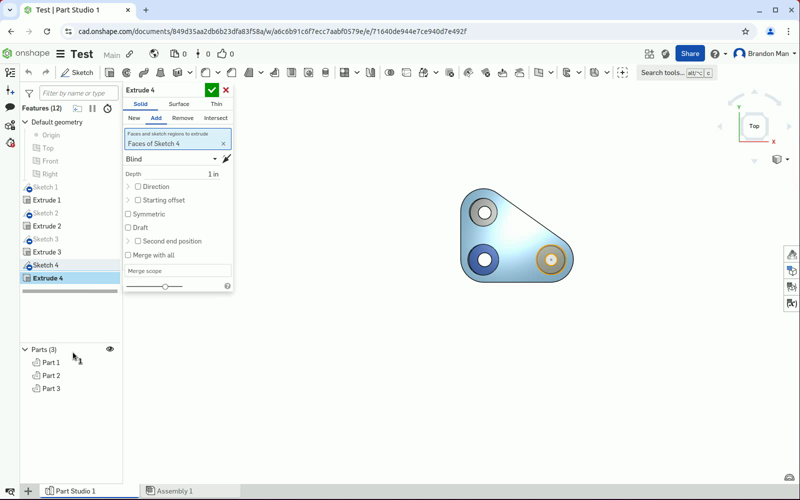
mouse_move(143, 106)
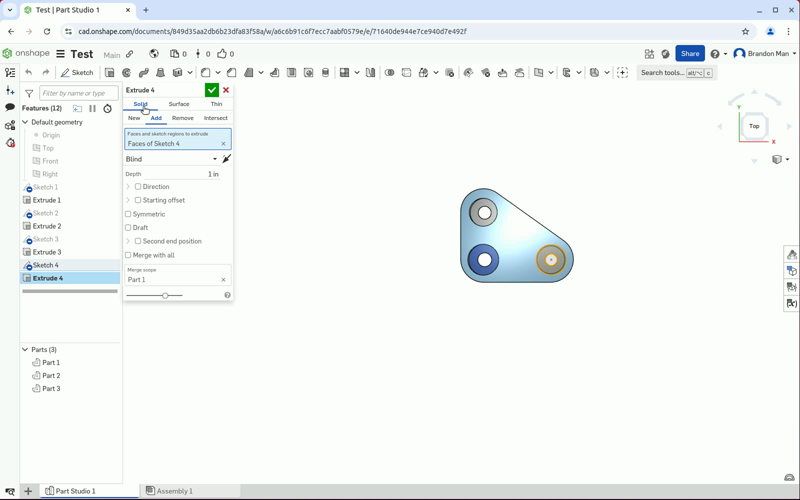
click(143, 106)
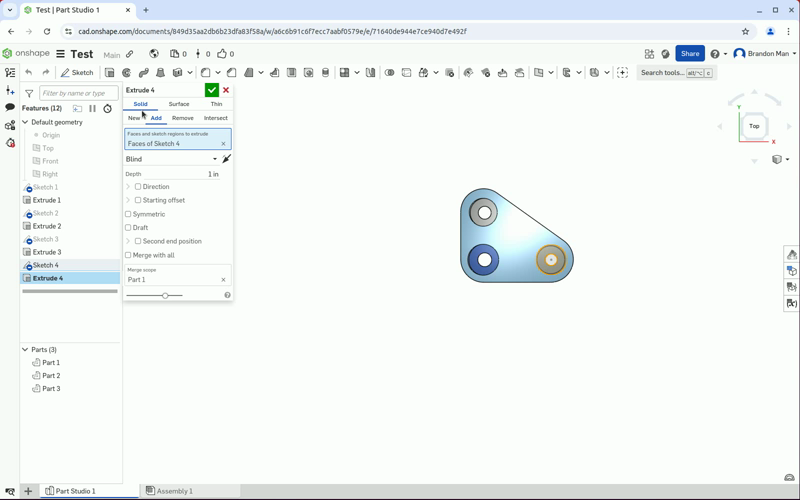
mouse_move(137, 120)
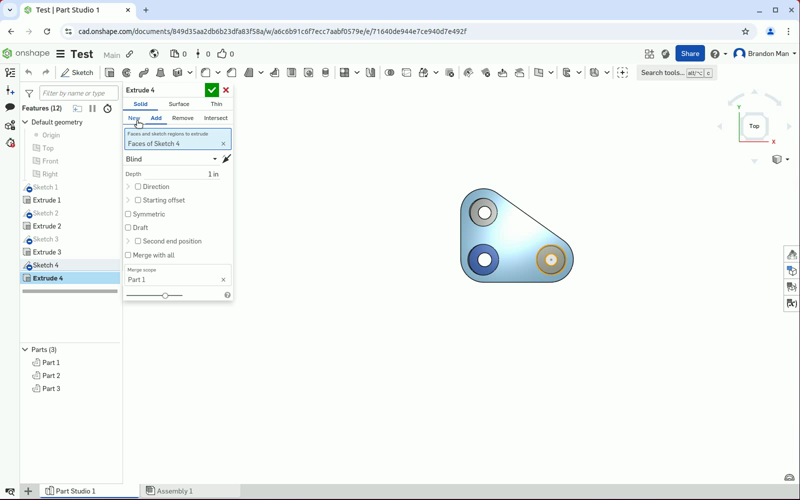
click(137, 120)
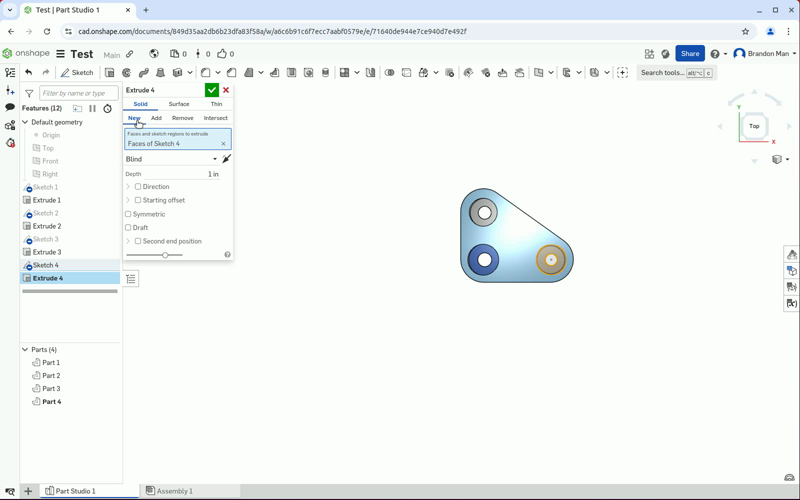
key(tab, 4)
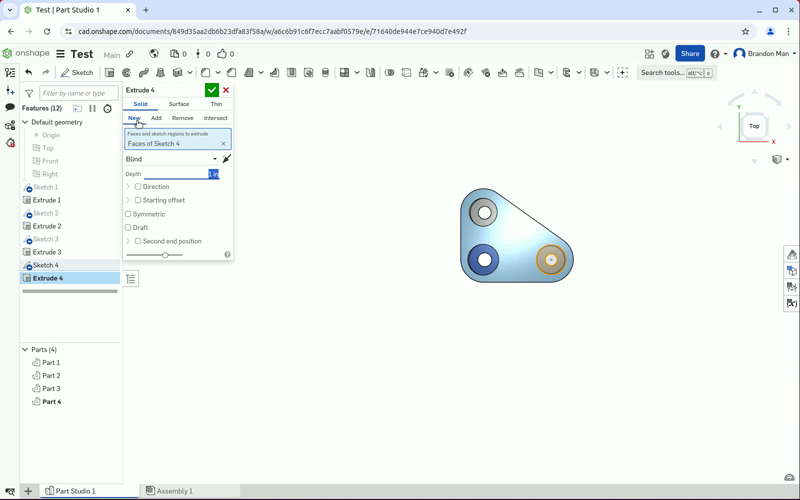
text(2.889)
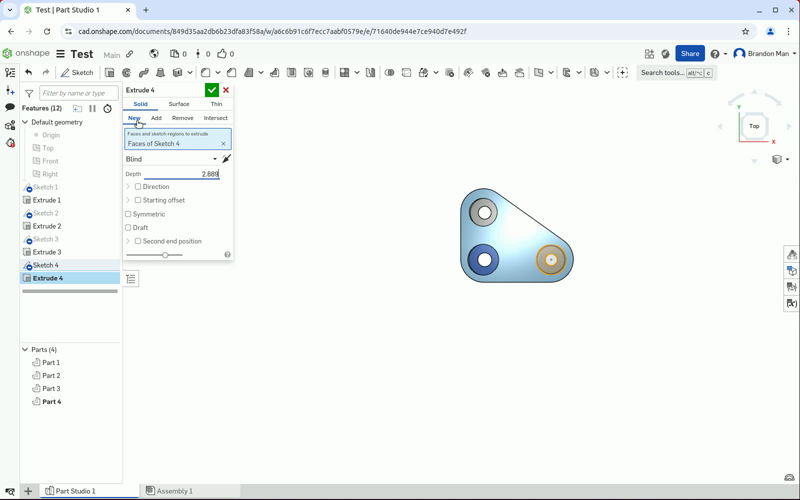
key(enter)
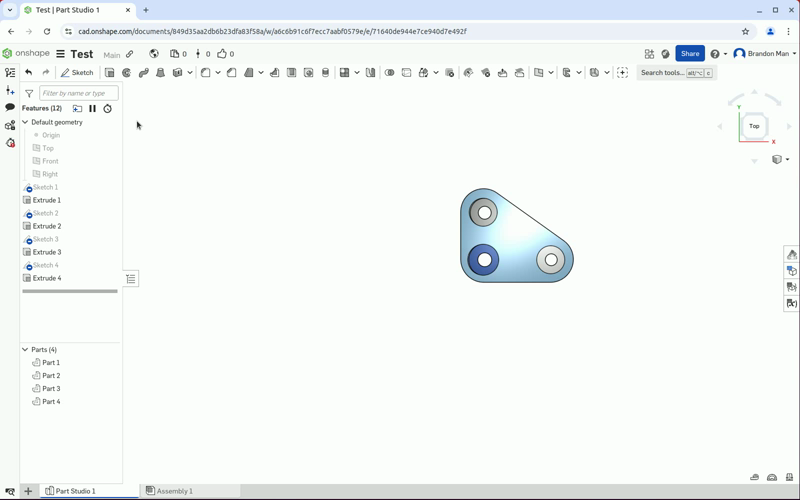
key(shift+h)
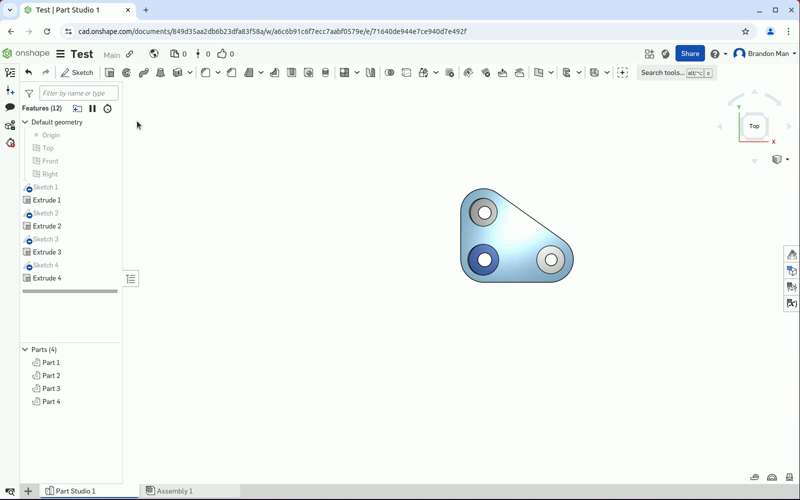
key(shift+h)
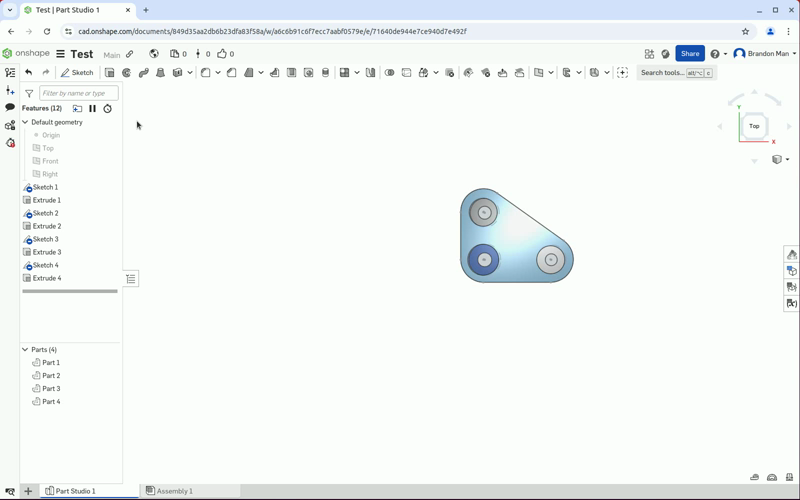
key(shift+7)
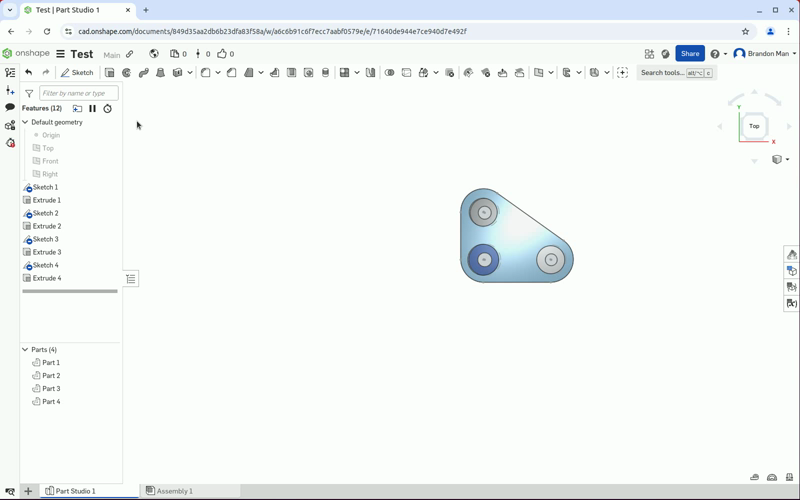
key(up, 3)
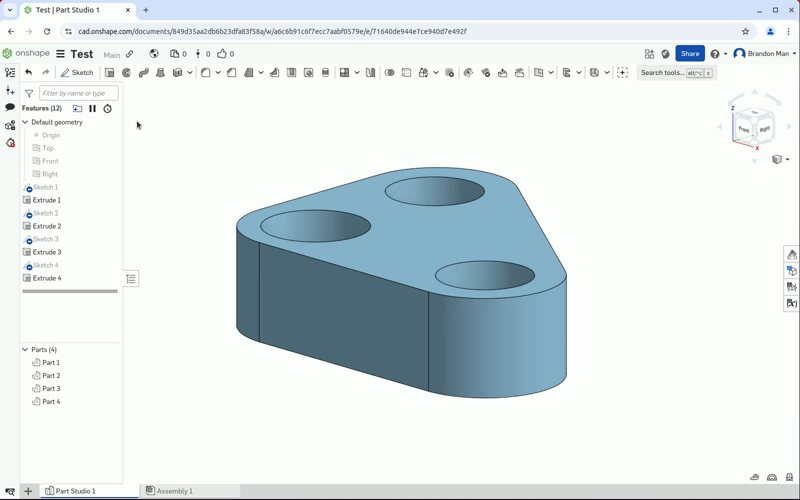
key(left, 3)
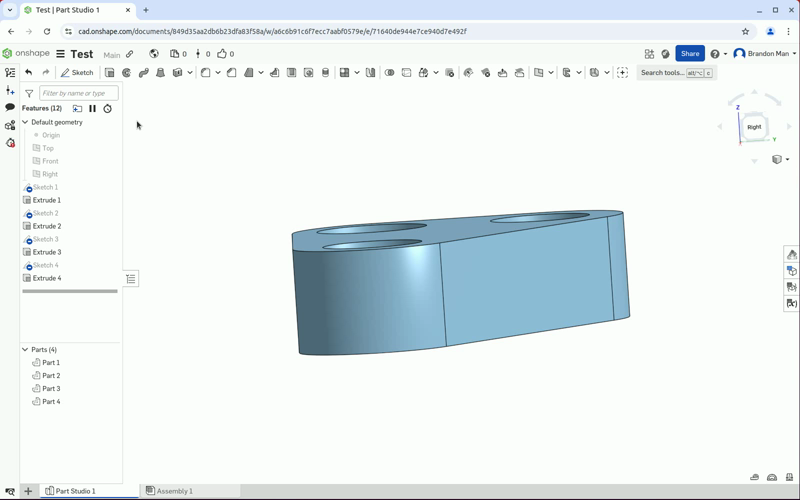
key(right, 3)
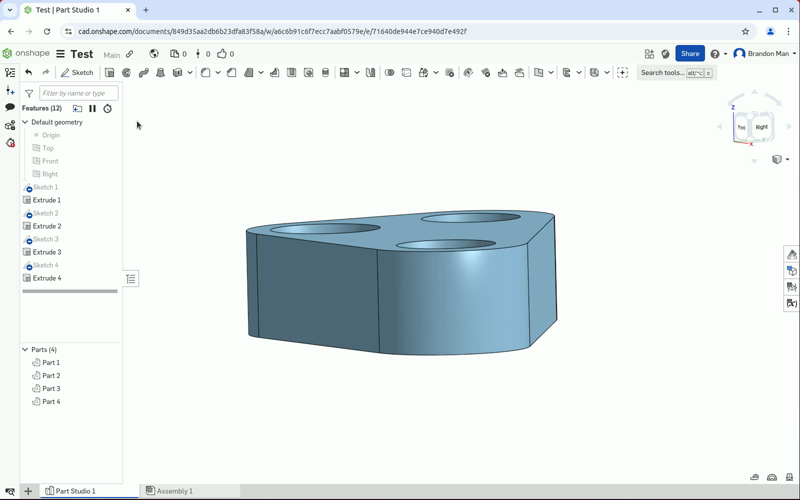
key(down, 3)
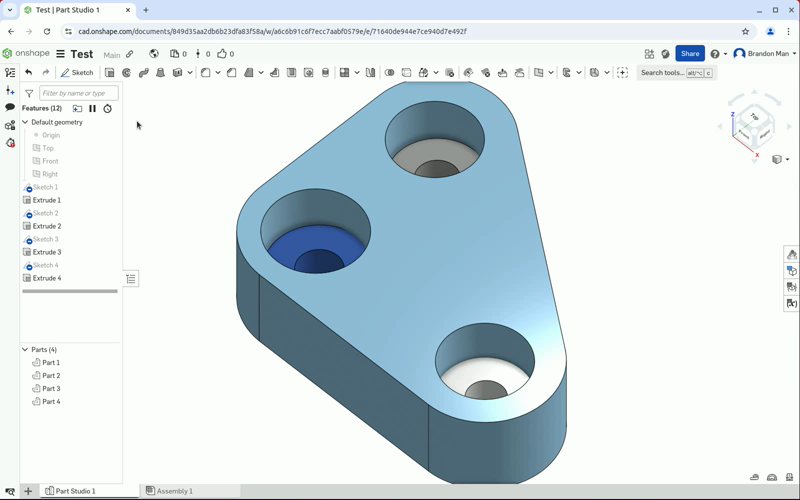
mouse_move(73, 189)
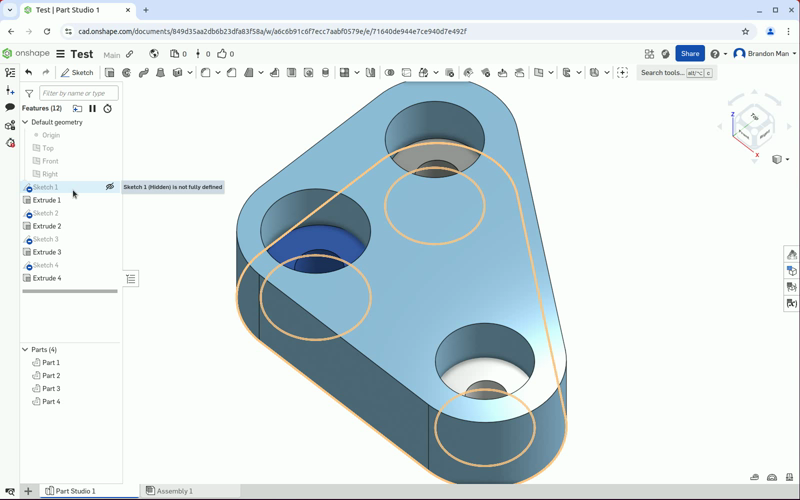
click(73, 189)